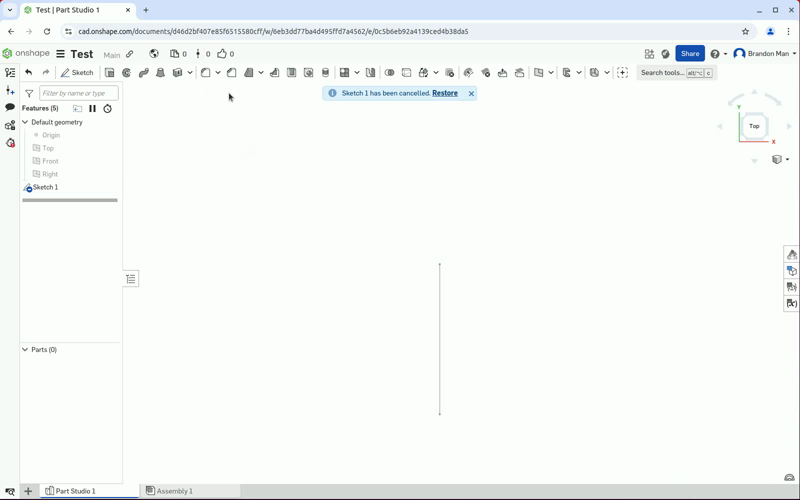
key(shift+h)
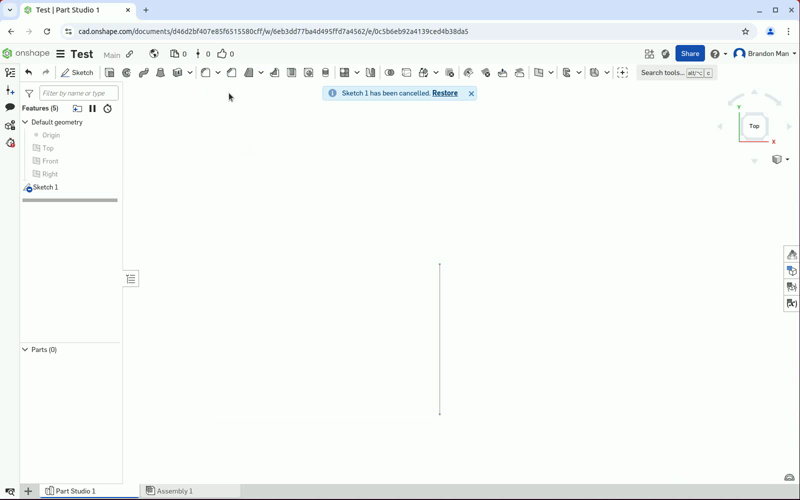
key(shift+s)
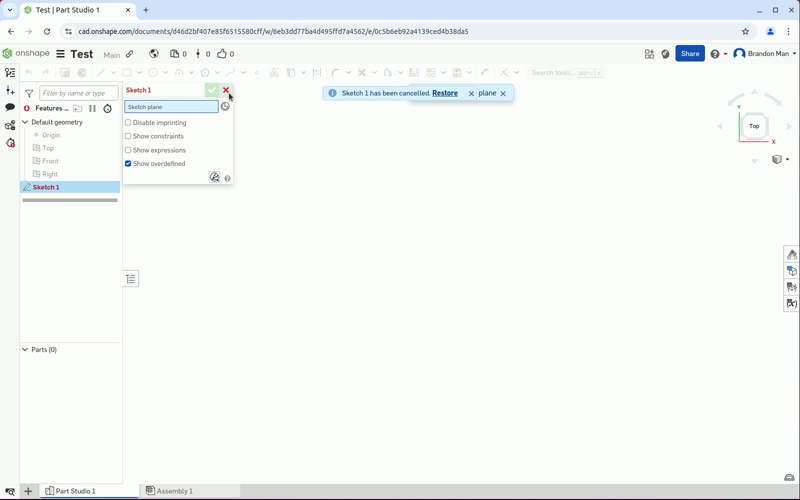
mouse_move(73, 150)
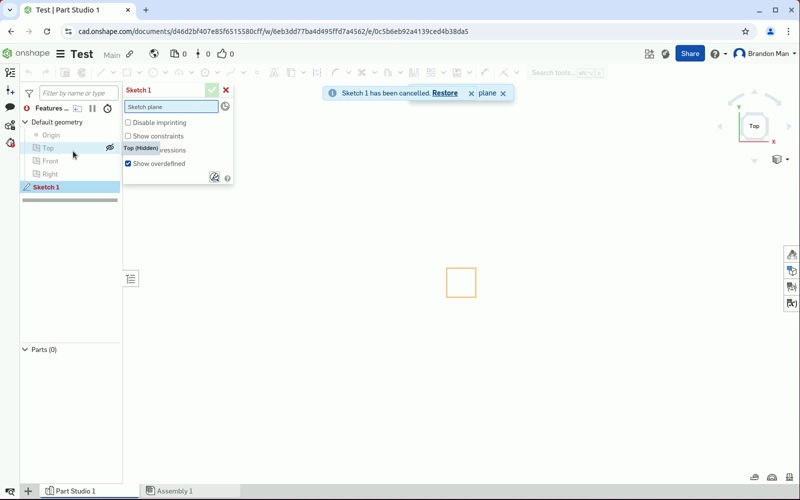
click(73, 150)
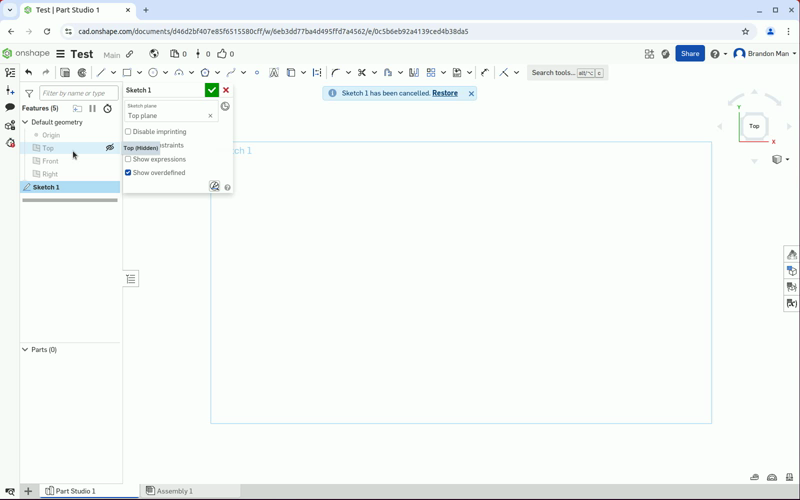
mouse_move(73, 352)
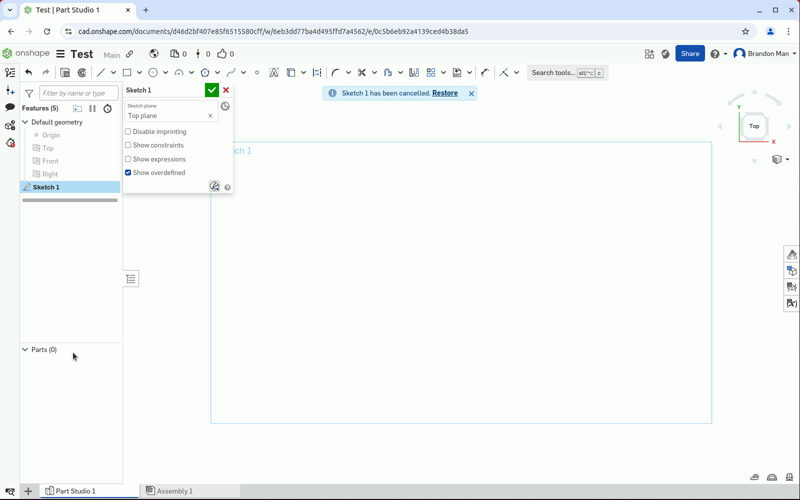
key(y)
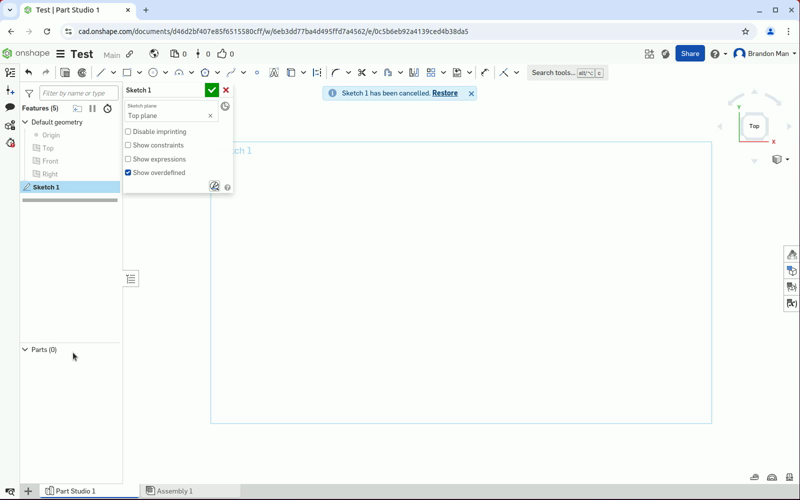
key(l)
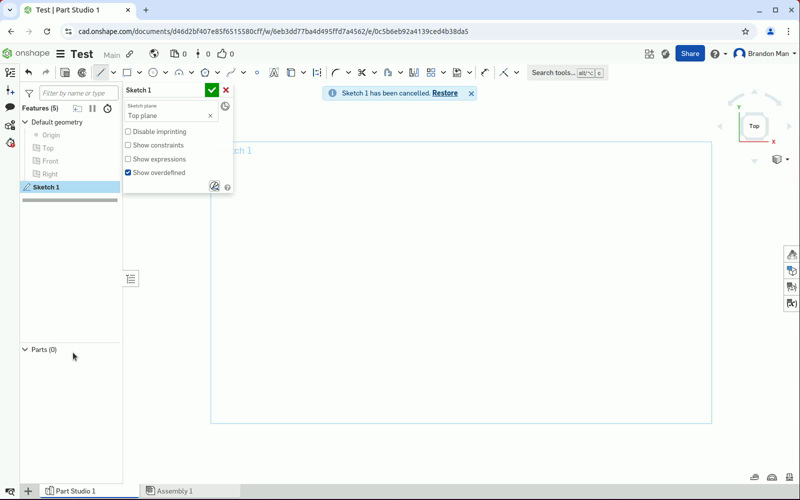
key_down(shift)
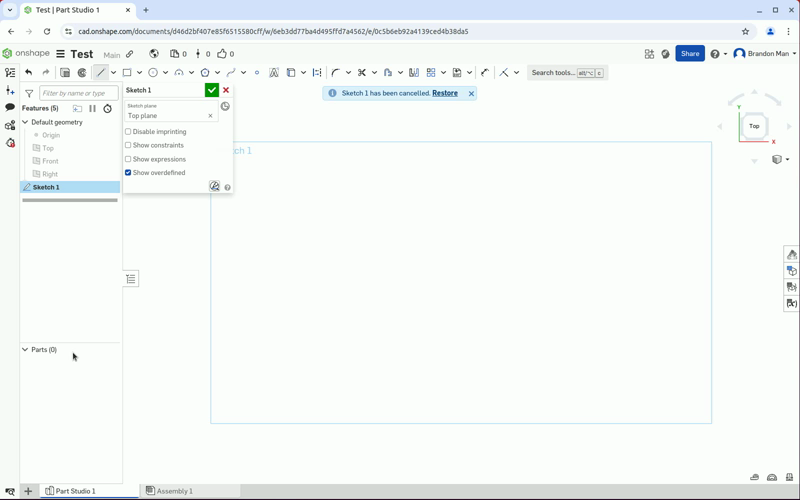
mouse_move(479, 395)
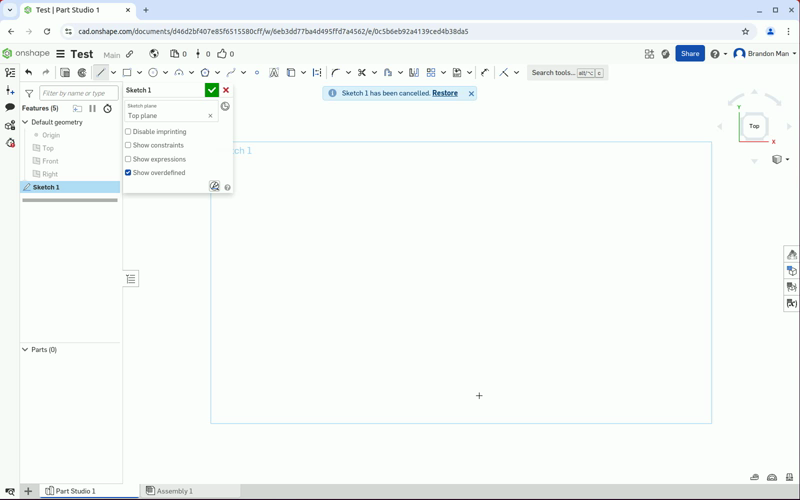
click(479, 395)
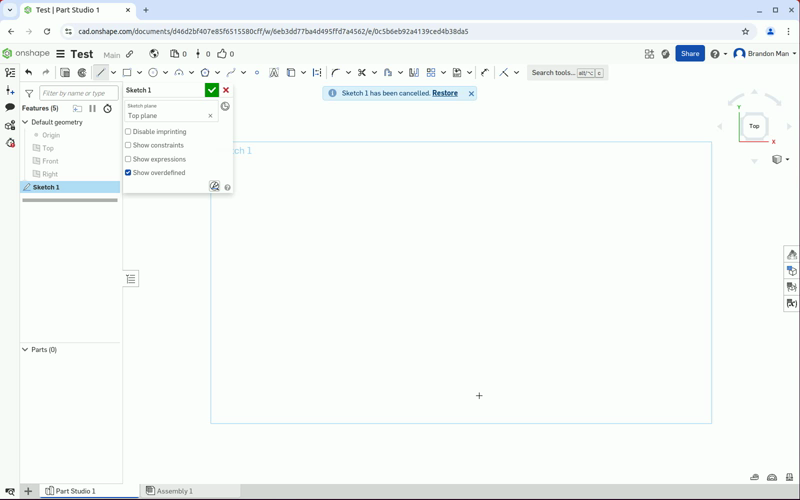
key_up(shift)
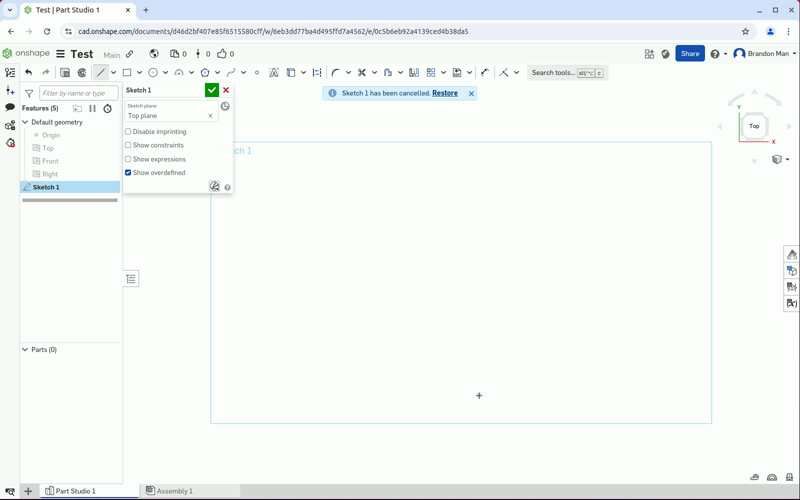
key_down(shift)
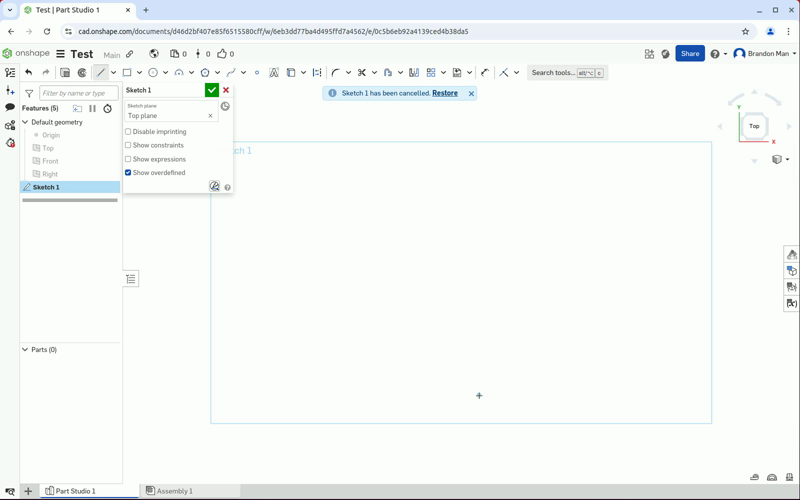
mouse_move(509, 395)
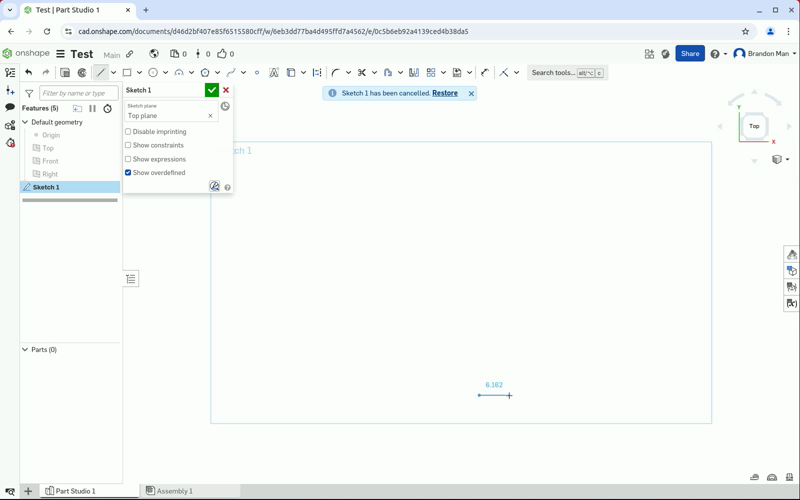
mouse_move(530, 395)
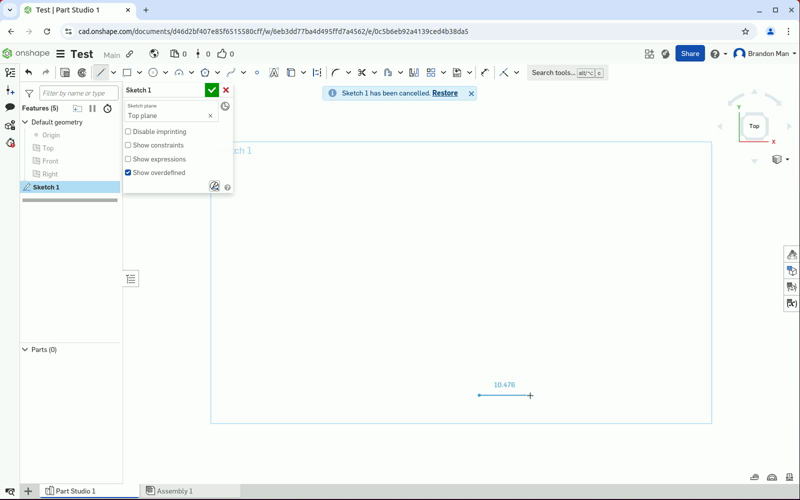
click(530, 395)
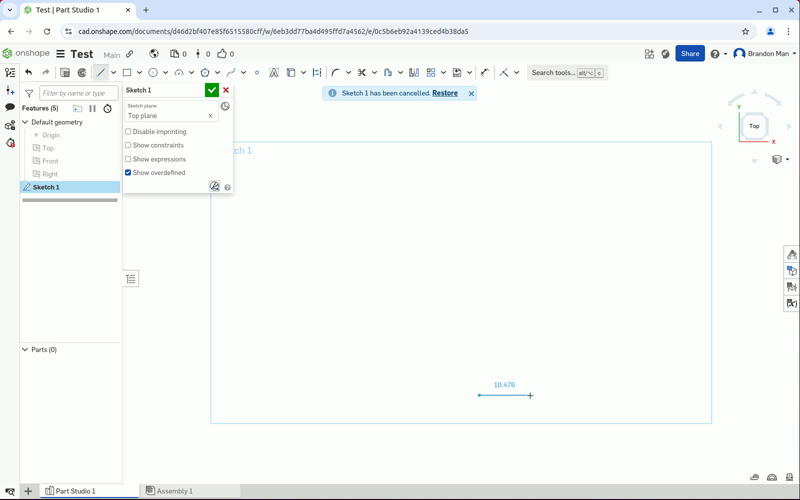
key_up(shift)
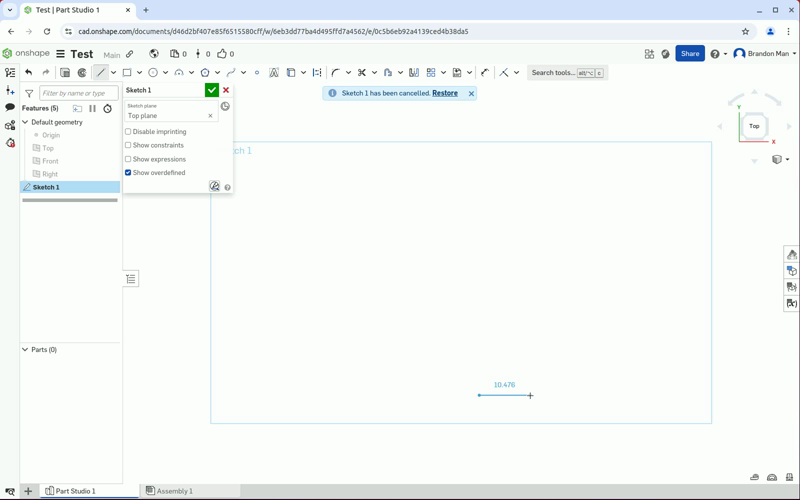
key_down(shift)
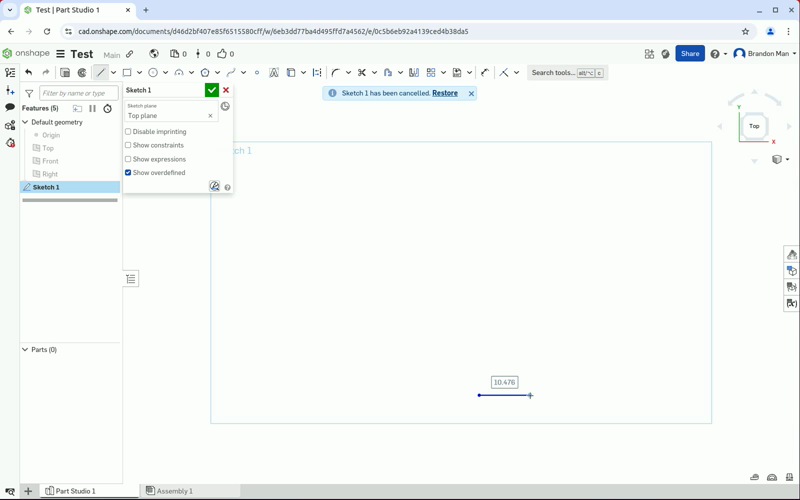
mouse_move(530, 194)
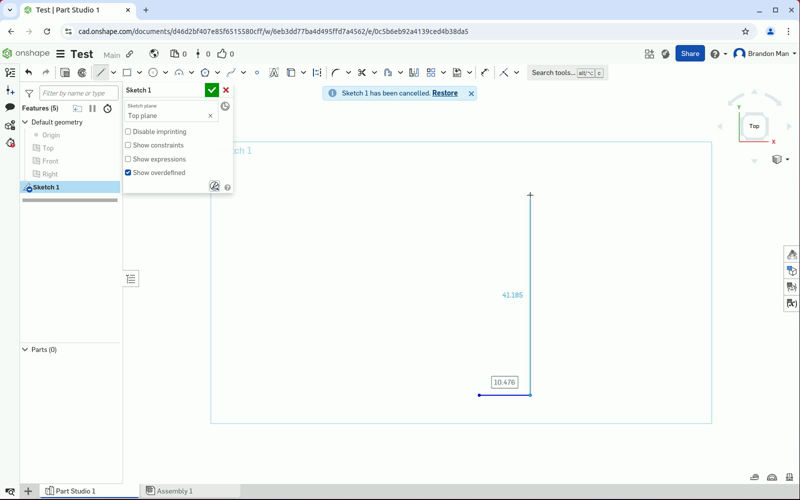
click(530, 194)
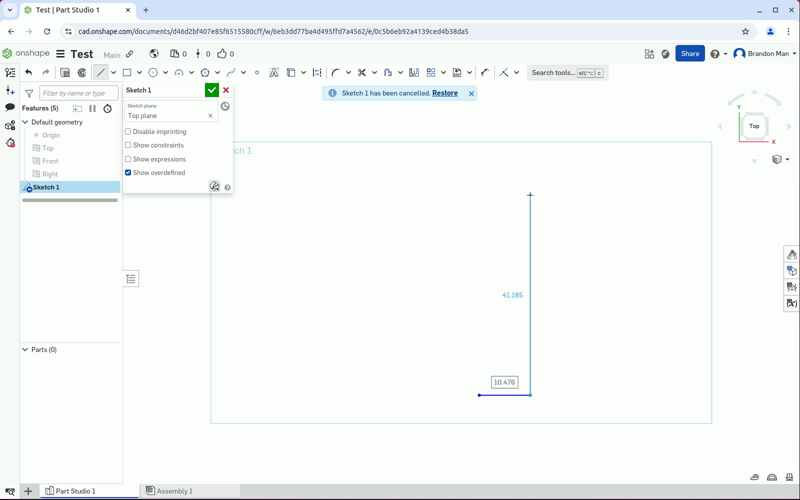
key_up(shift)
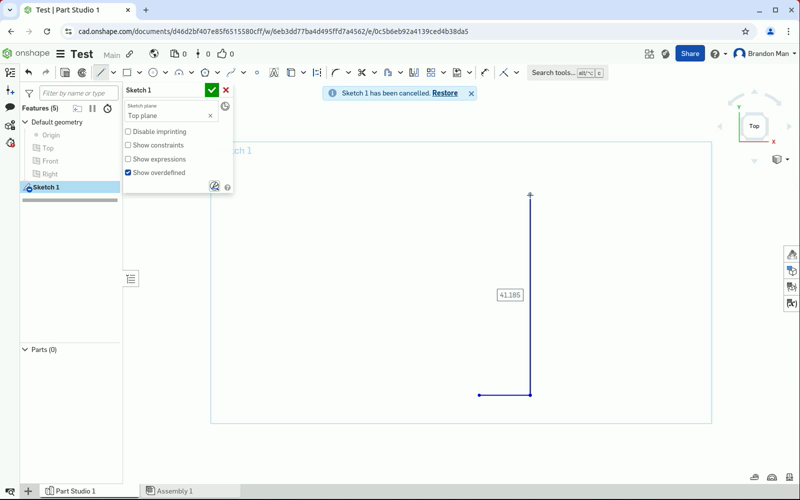
key_down(shift)
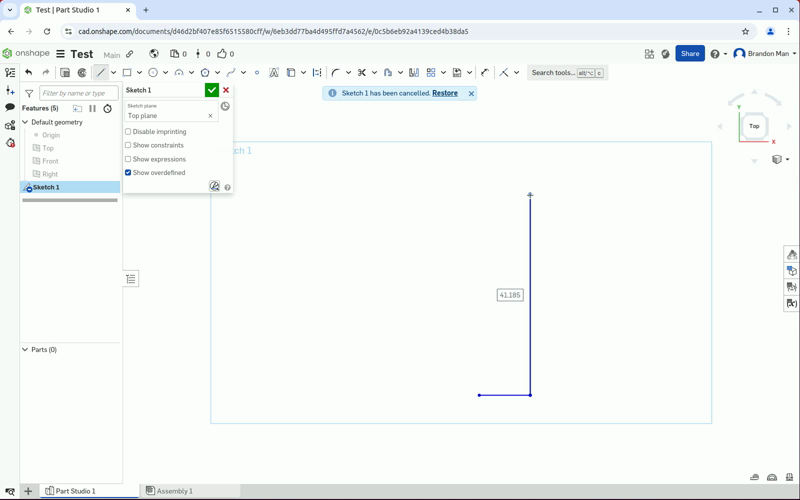
mouse_move(560, 194)
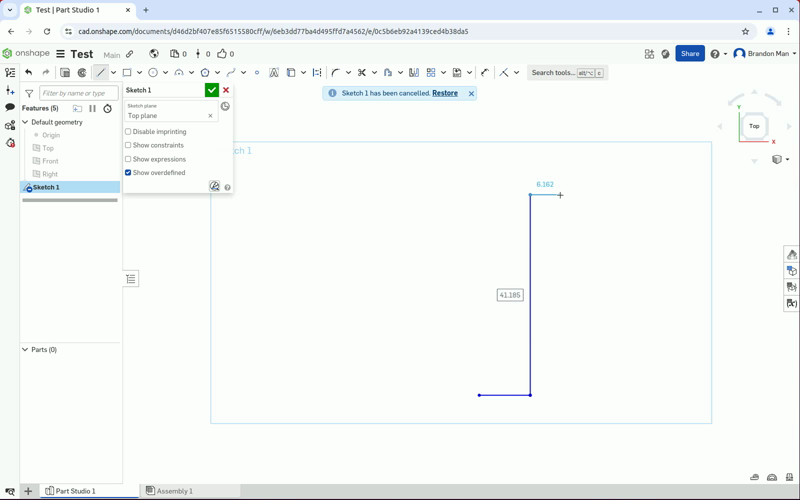
mouse_move(479, 194)
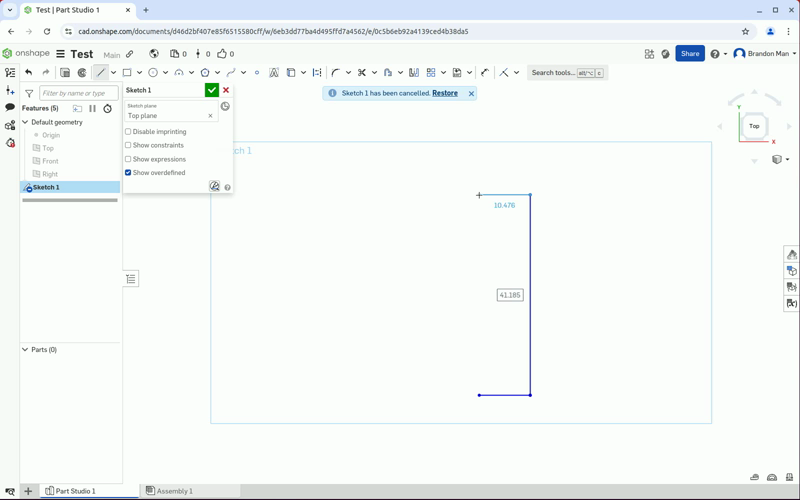
click(479, 194)
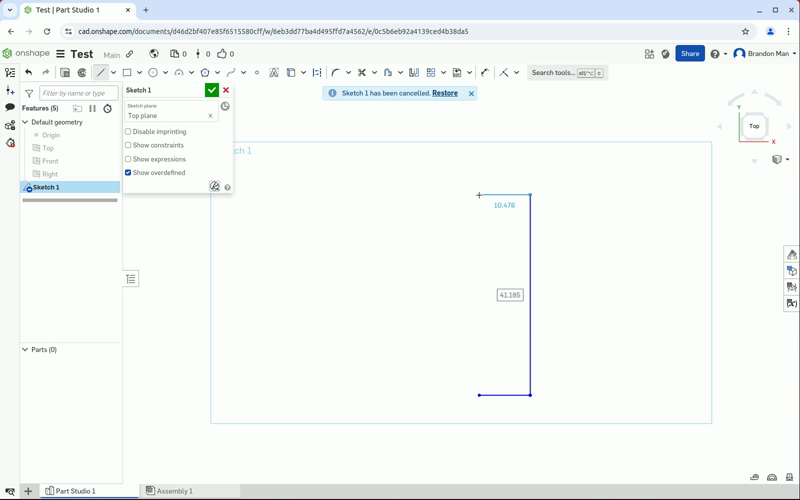
key_up(shift)
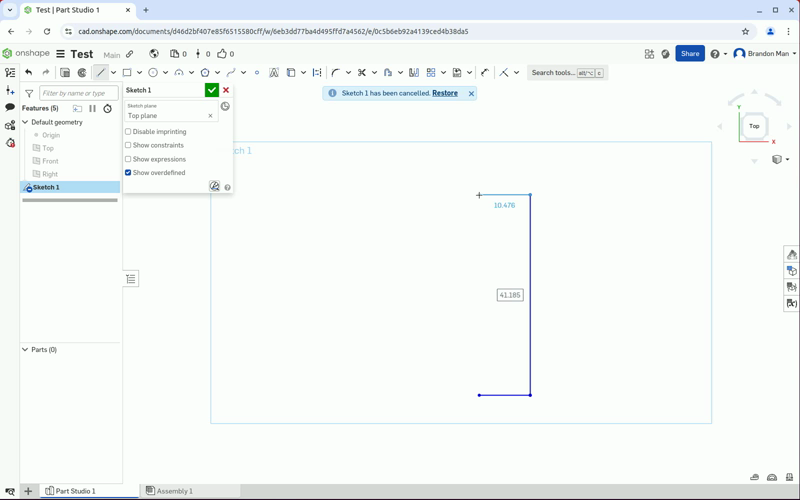
key_down(shift)
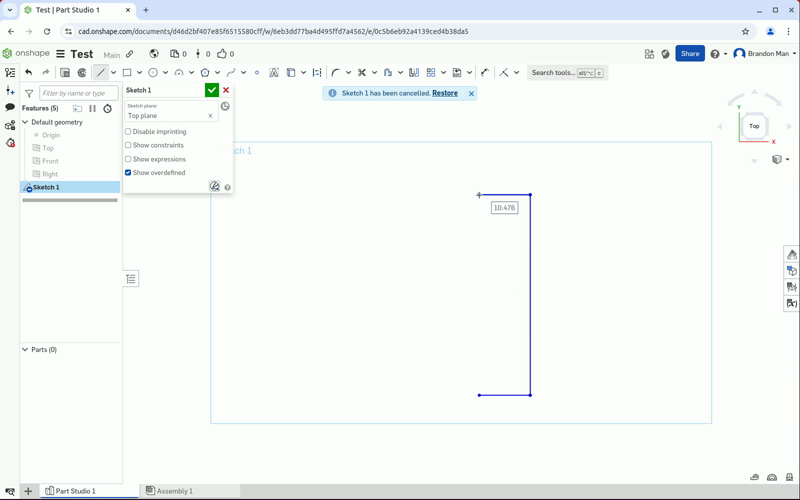
mouse_move(509, 194)
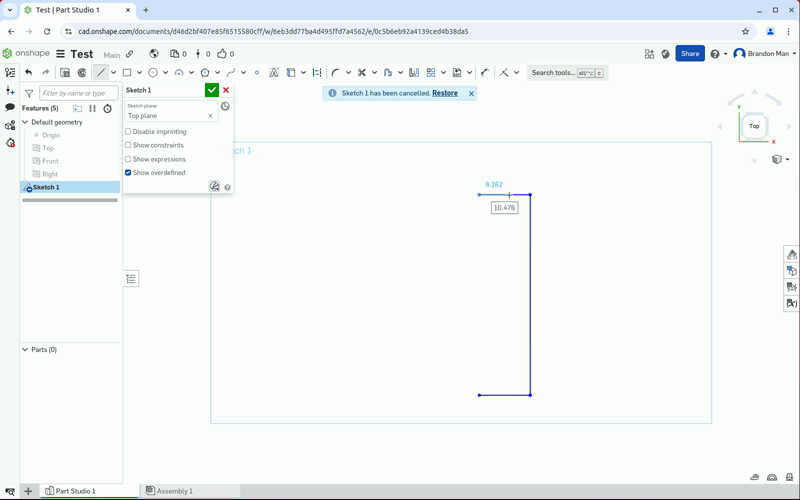
mouse_move(479, 220)
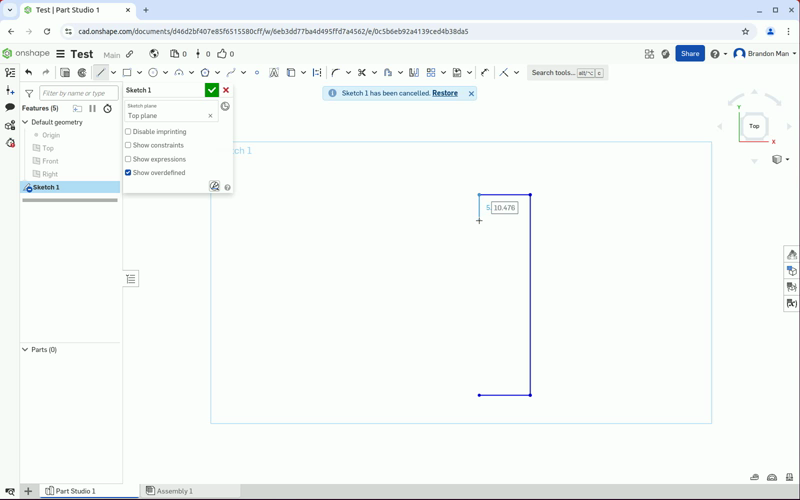
click(479, 220)
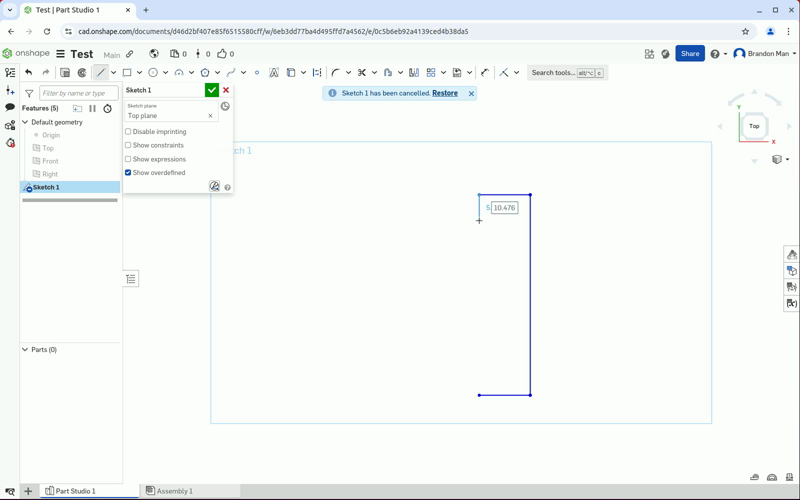
key_up(shift)
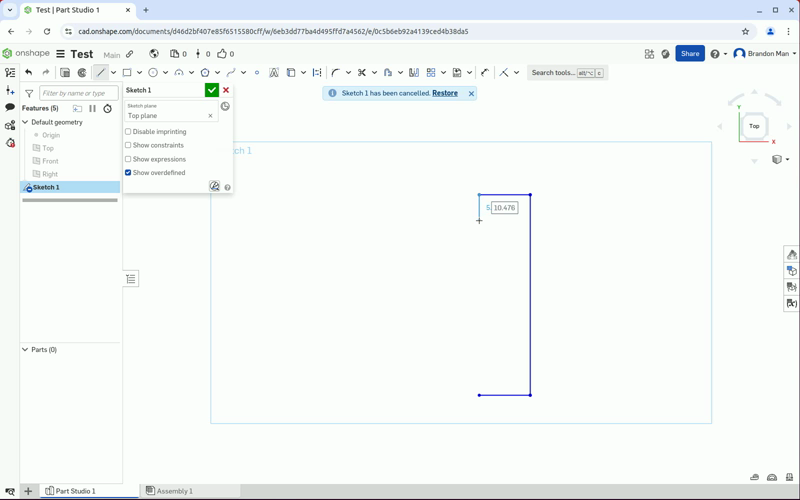
key_down(shift)
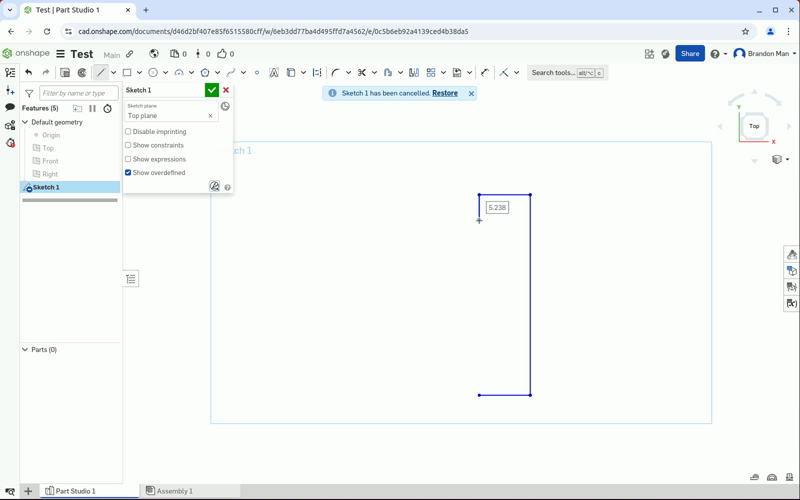
mouse_move(509, 220)
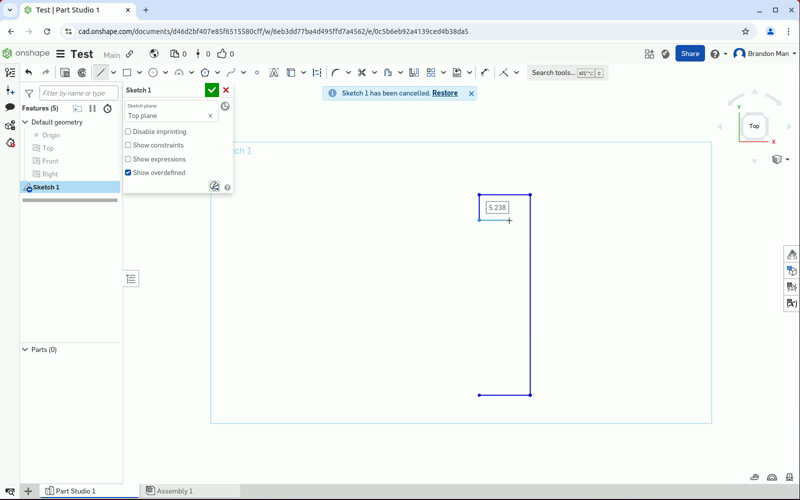
mouse_move(479, 270)
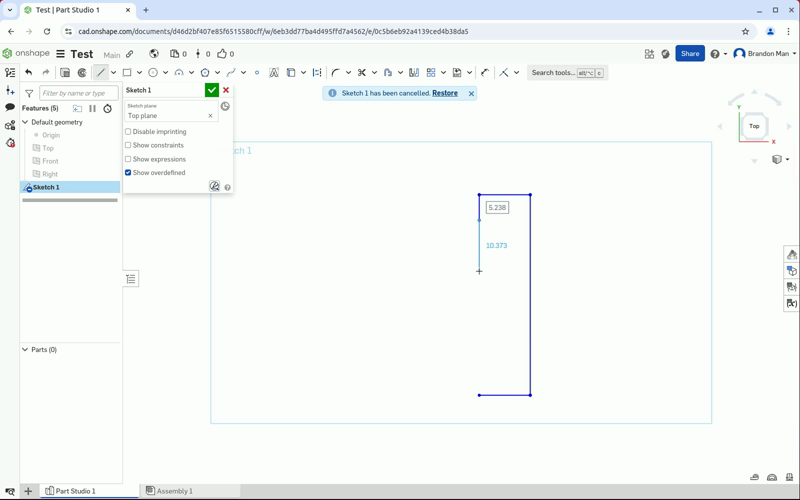
click(479, 270)
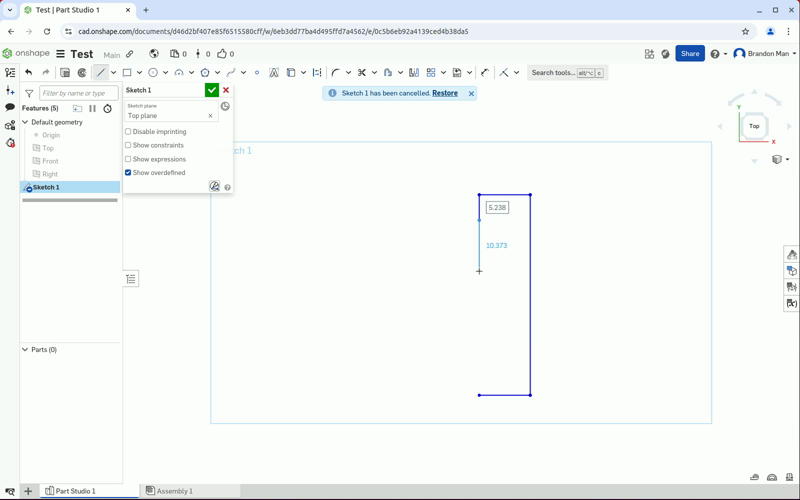
key_up(shift)
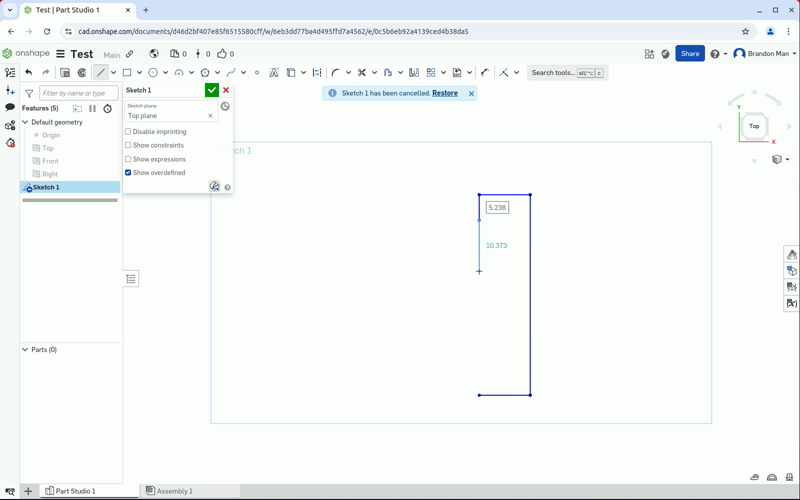
key_down(shift)
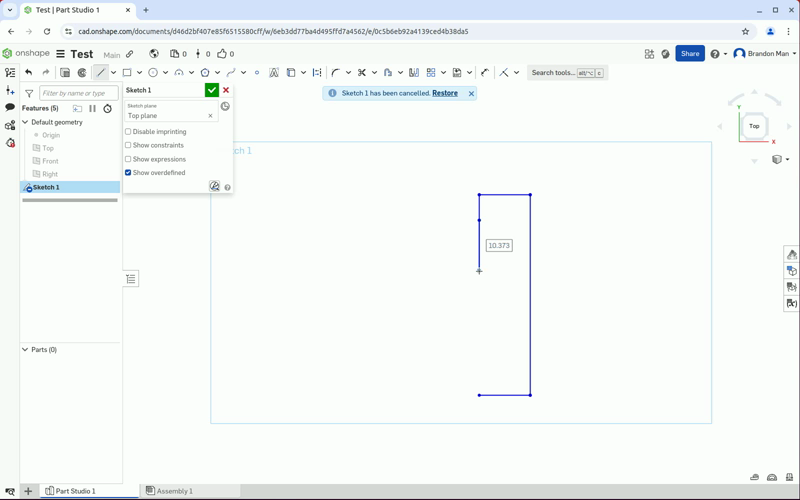
mouse_move(509, 270)
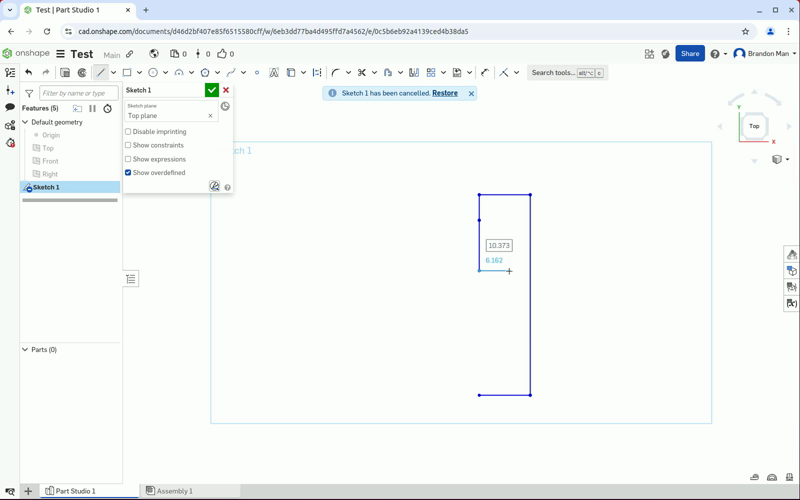
mouse_move(479, 319)
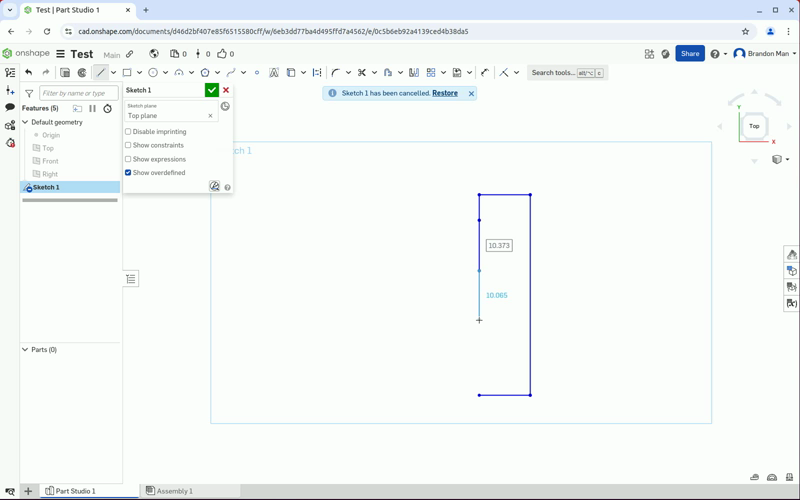
click(479, 319)
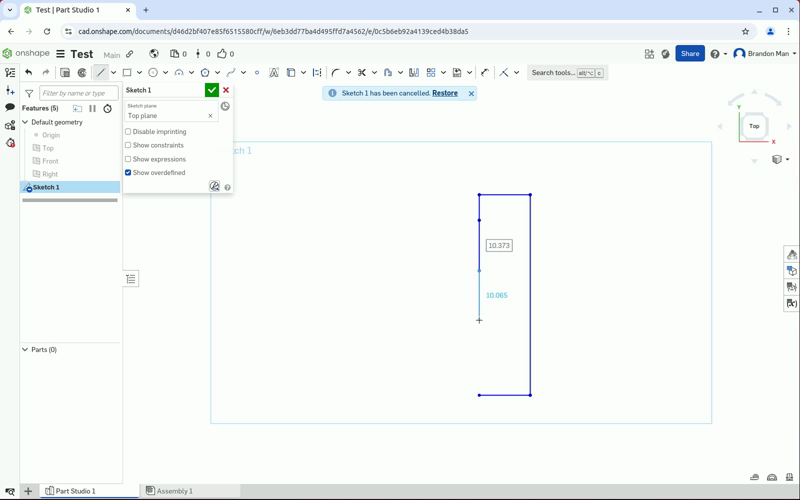
key_up(shift)
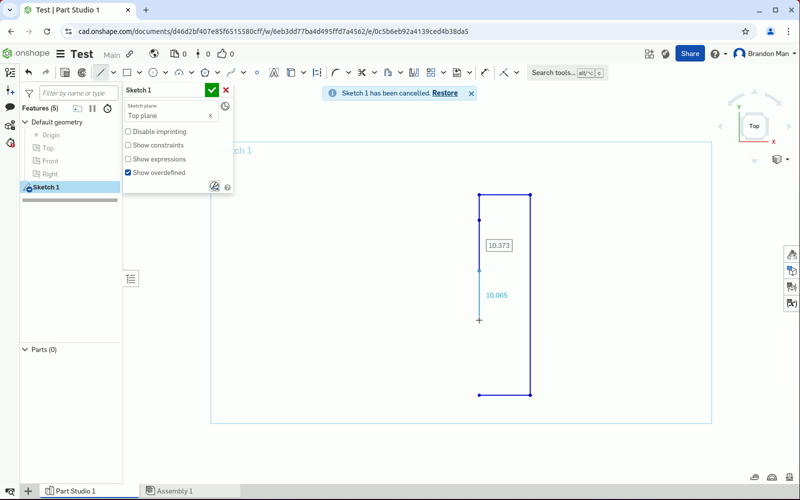
key_down(shift)
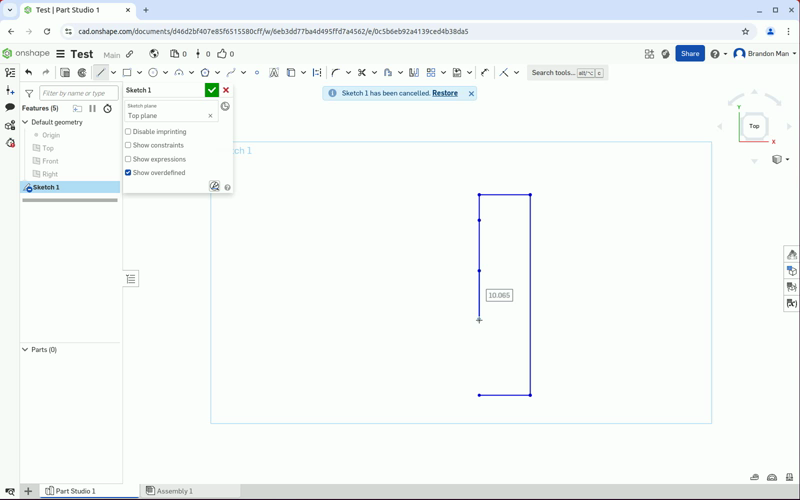
mouse_move(509, 319)
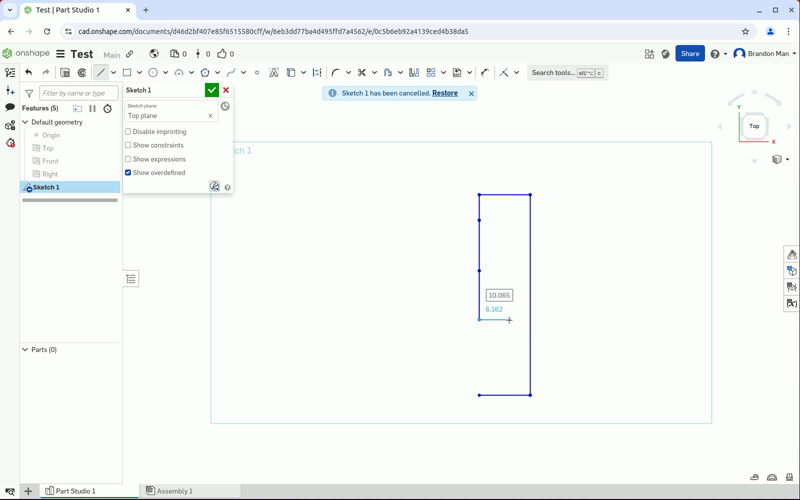
mouse_move(479, 370)
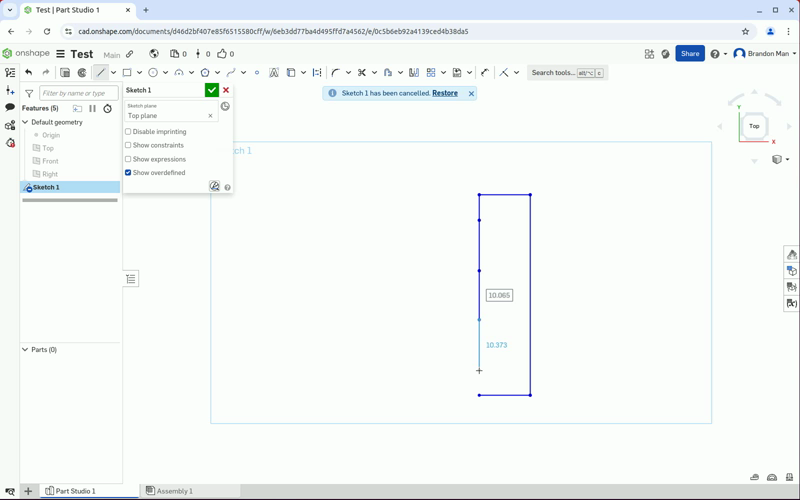
click(479, 370)
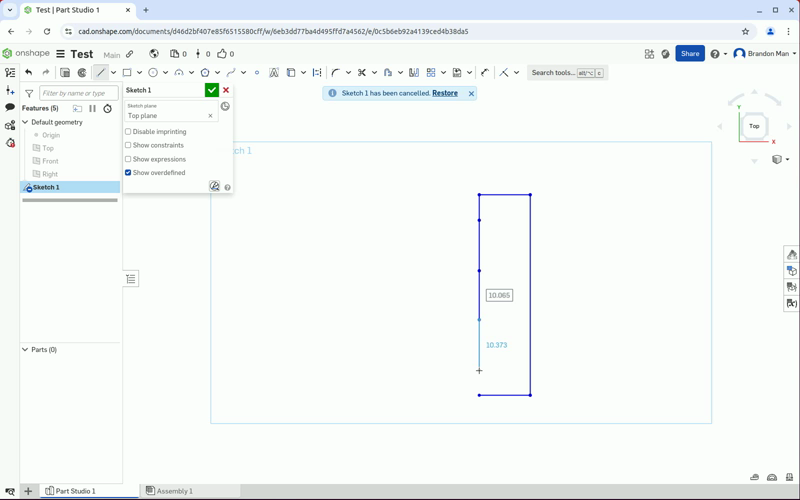
key_up(shift)
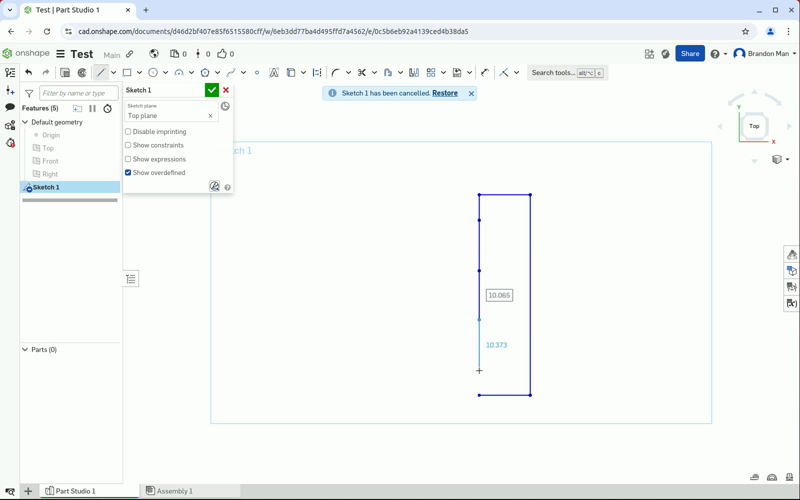
mouse_move(509, 370)
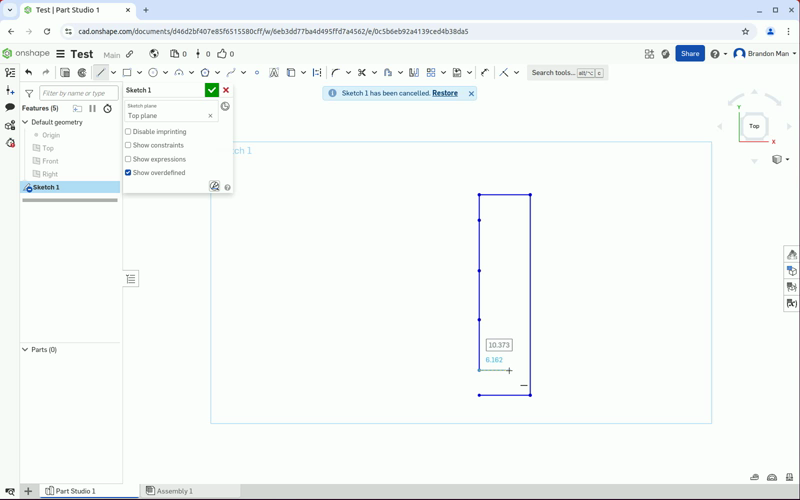
key_down(shift)
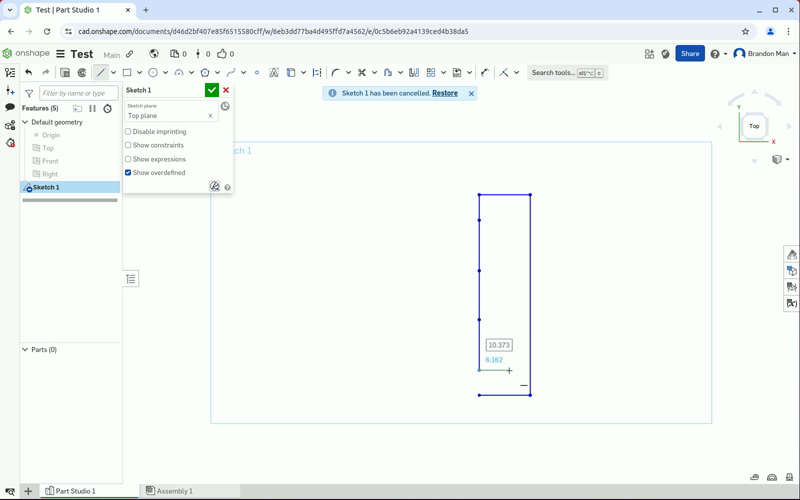
mouse_move(479, 395)
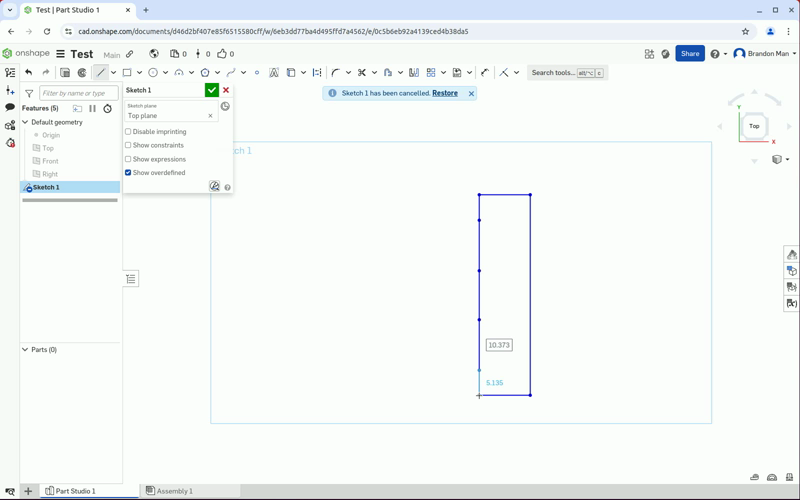
key_up(shift)
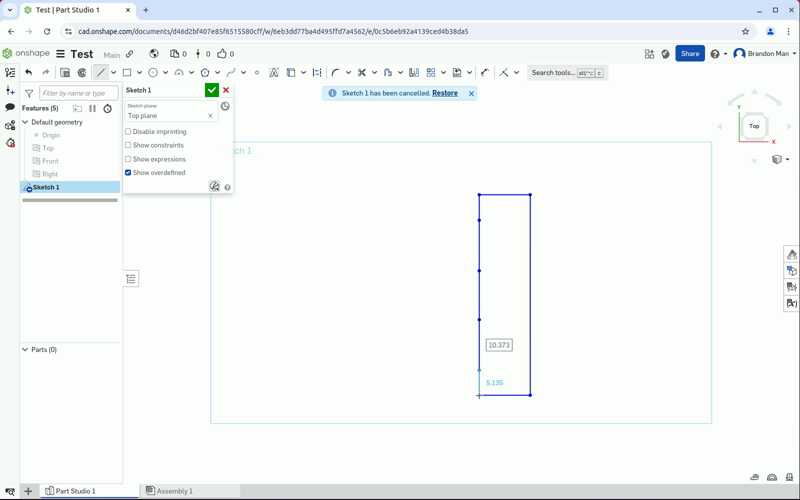
click(479, 395)
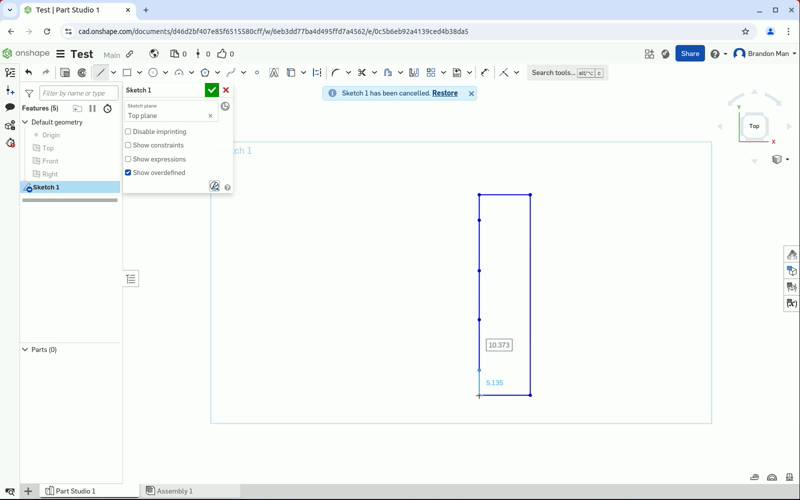
key(esc)
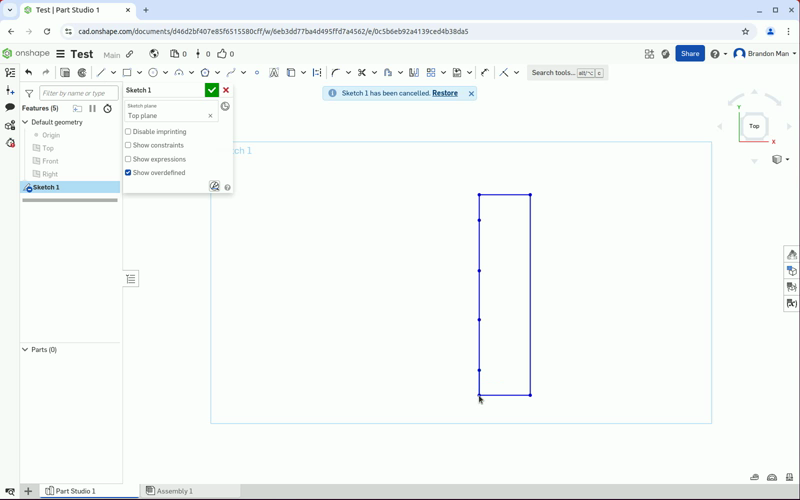
key(c)
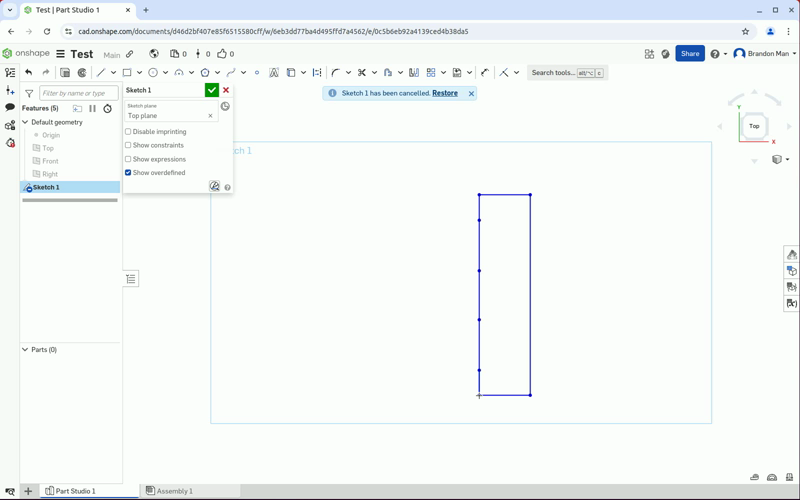
key_down(shift)
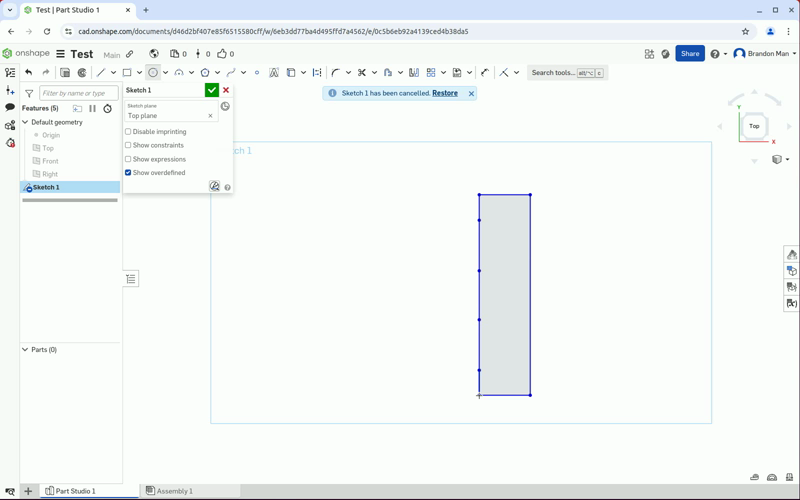
mouse_move(504, 370)
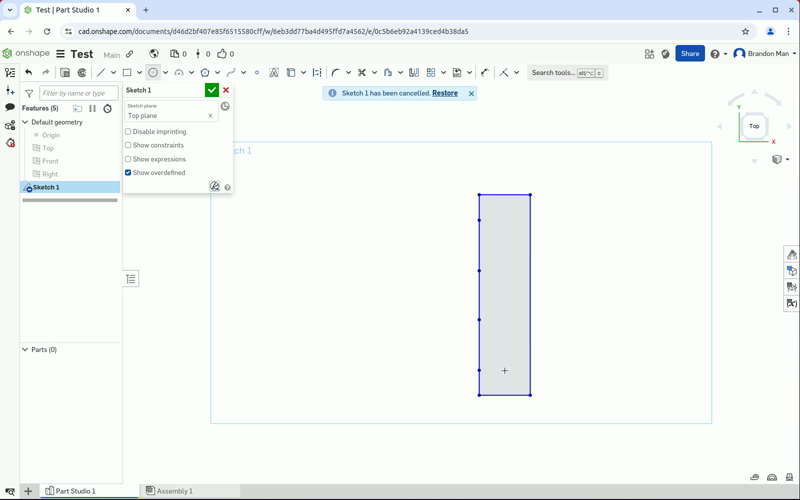
click(504, 370)
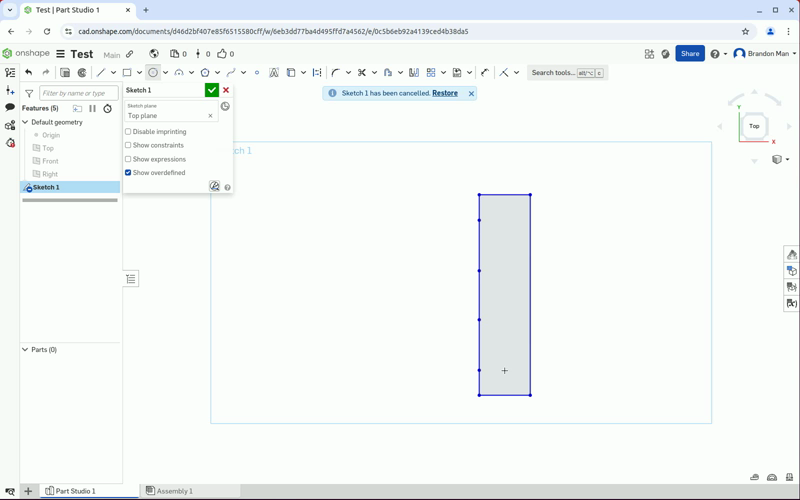
key_up(shift)
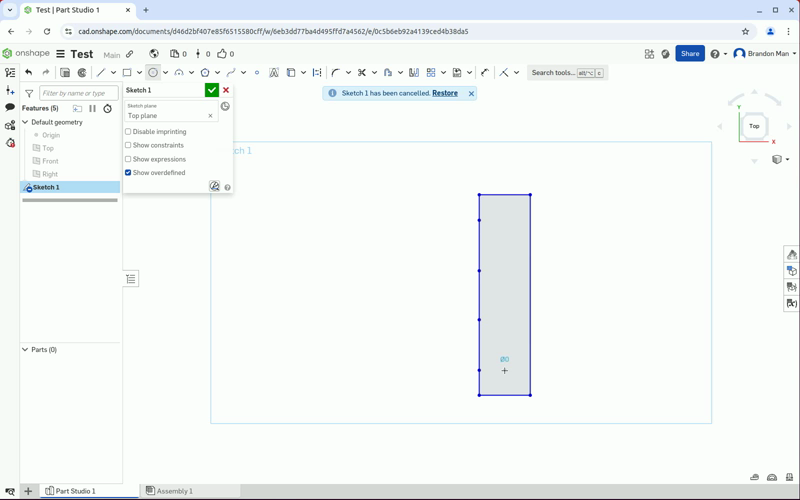
mouse_move(517, 370)
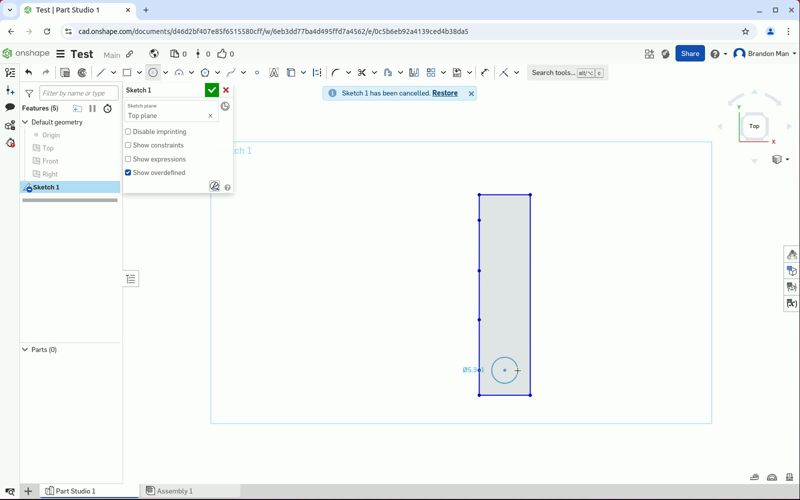
click(517, 370)
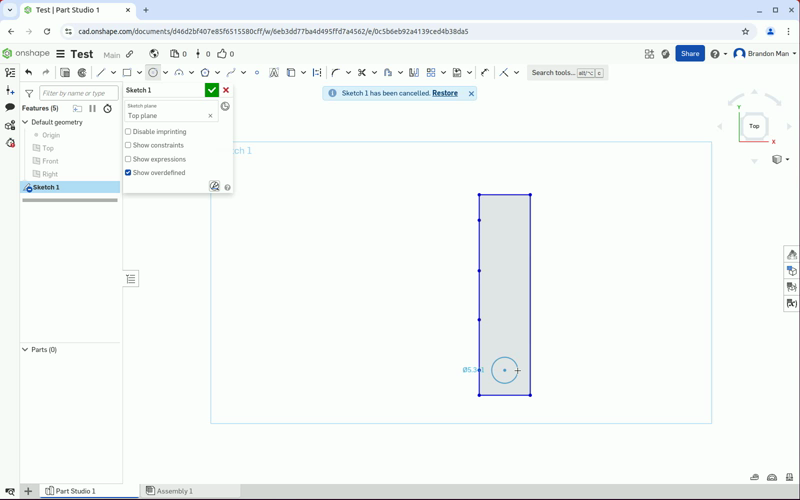
key(esc)
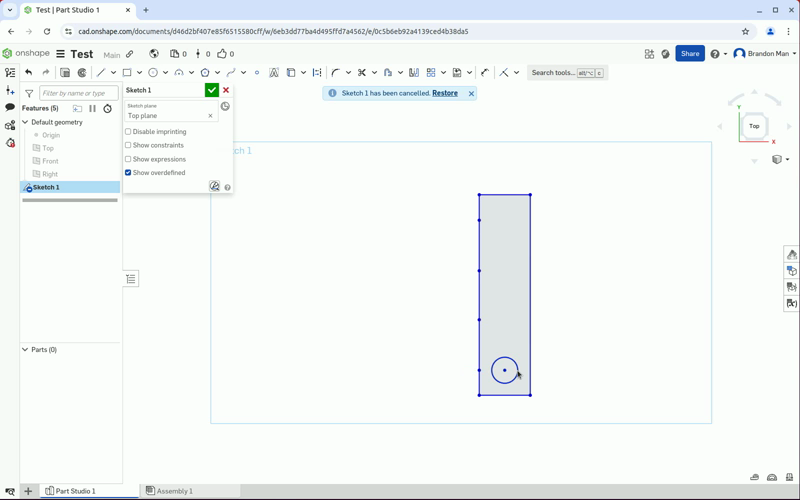
key(c)
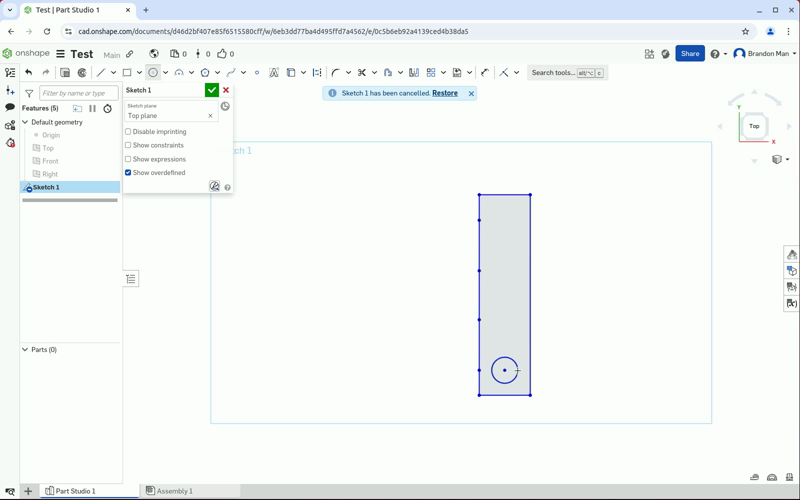
key_down(shift)
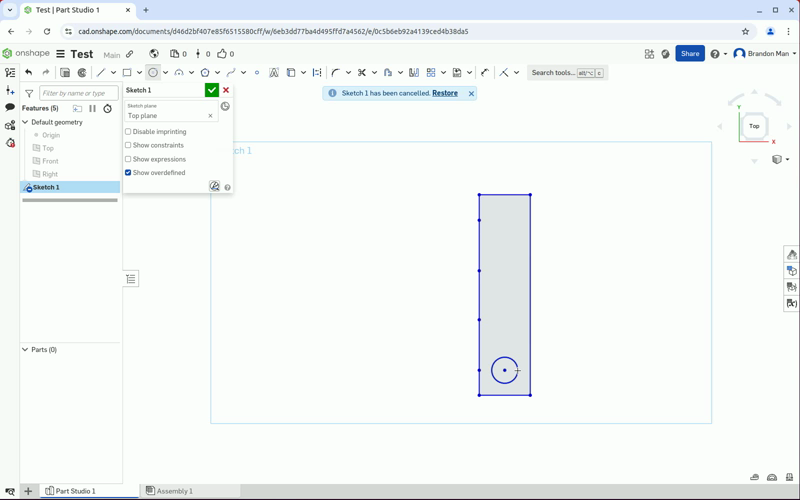
mouse_move(504, 319)
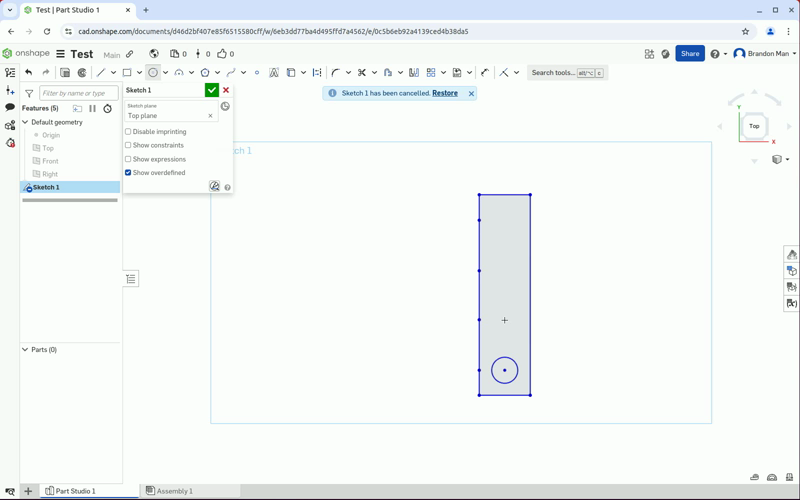
click(504, 319)
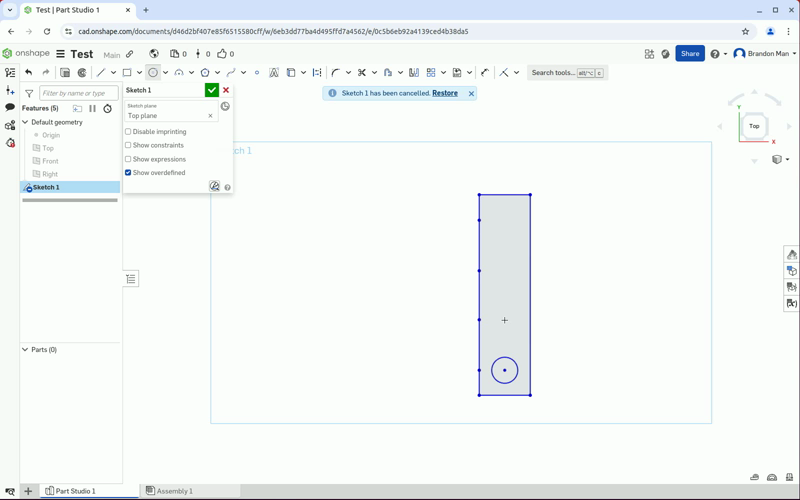
key_up(shift)
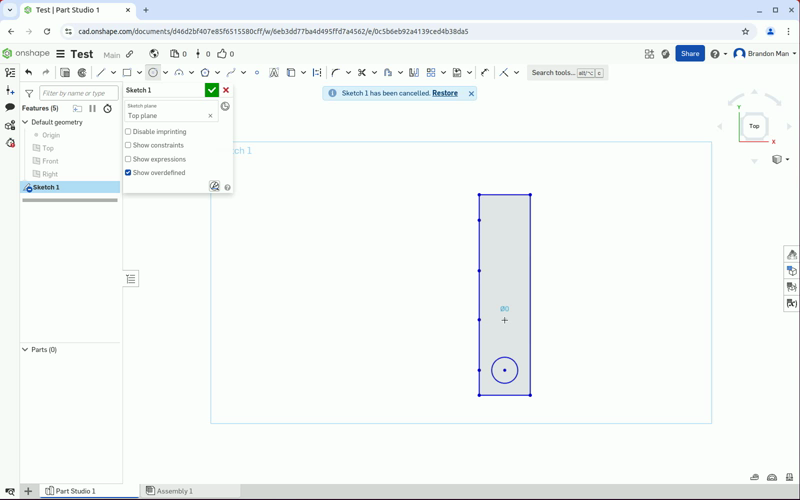
mouse_move(517, 319)
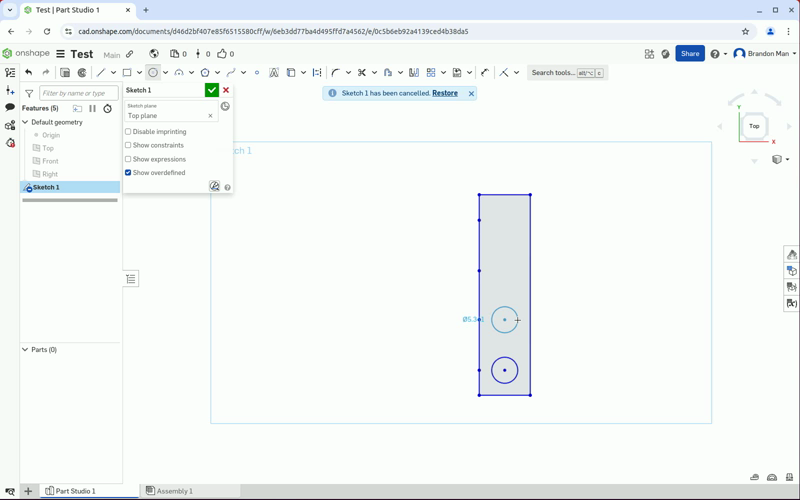
click(517, 319)
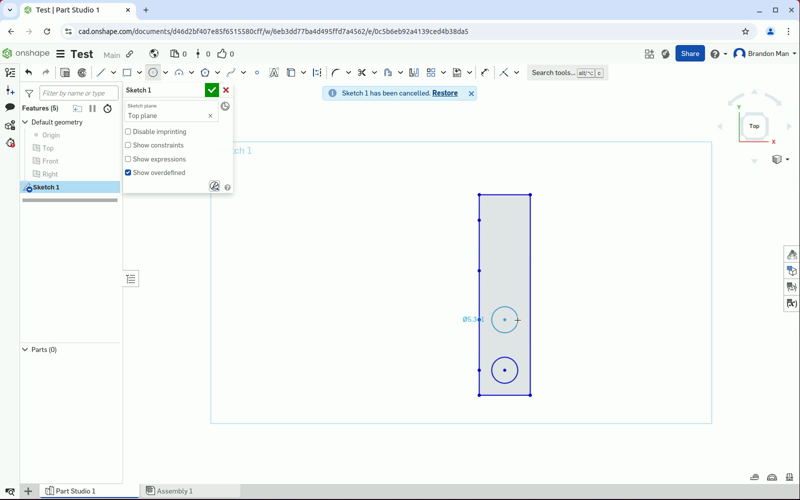
key(esc)
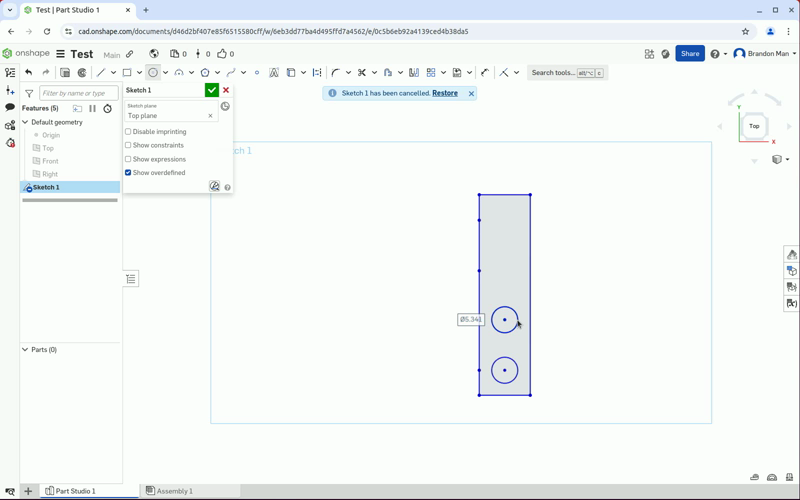
key(c)
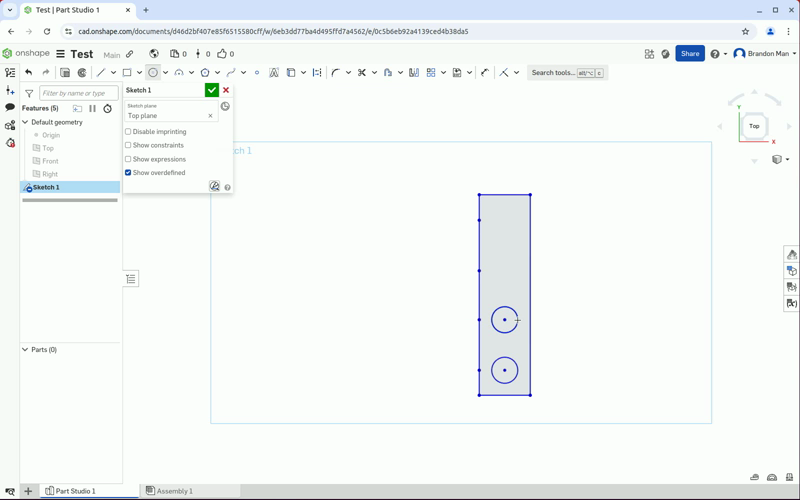
key_down(shift)
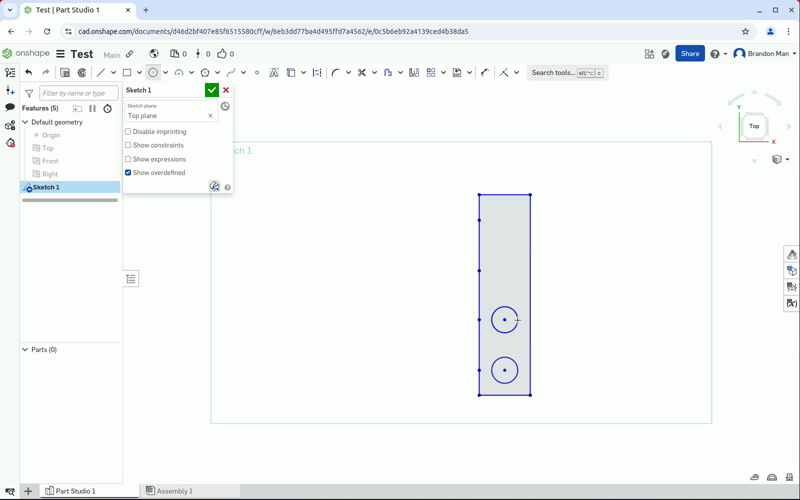
mouse_move(504, 270)
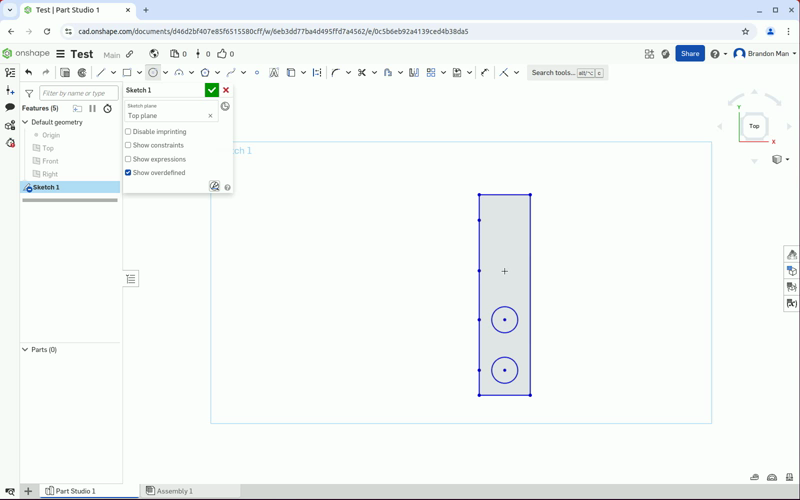
click(504, 270)
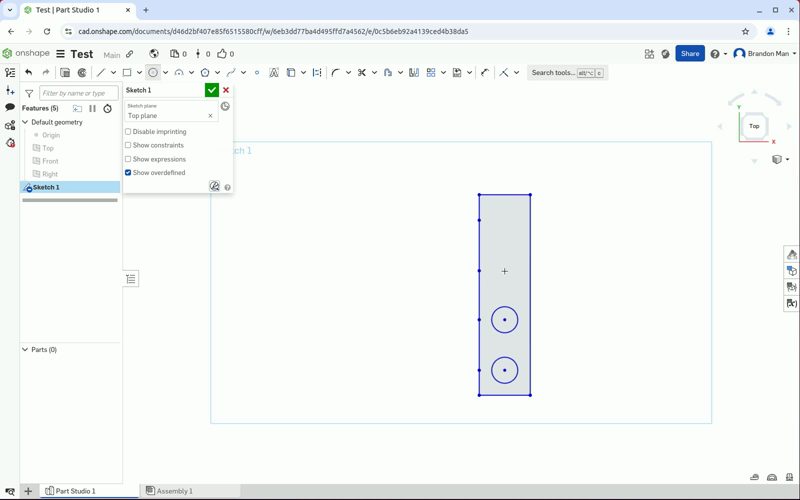
key_up(shift)
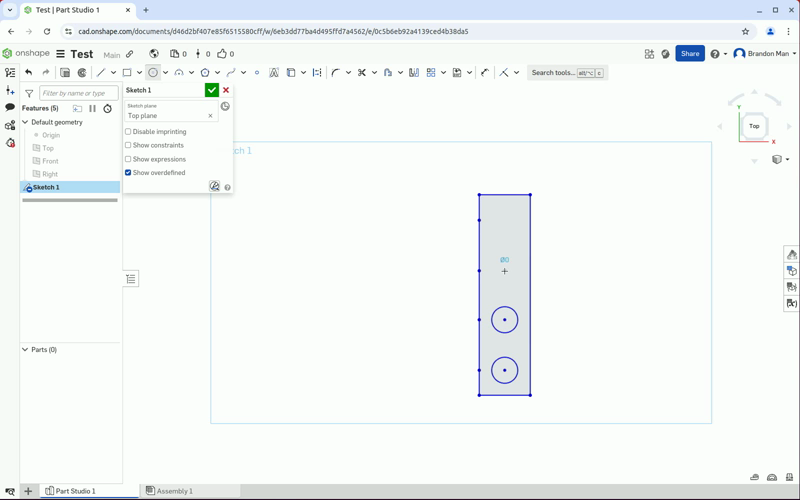
mouse_move(517, 270)
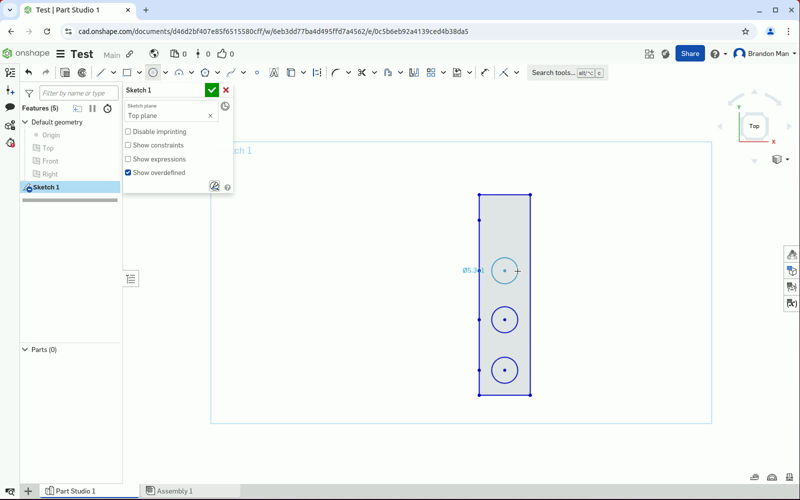
click(517, 270)
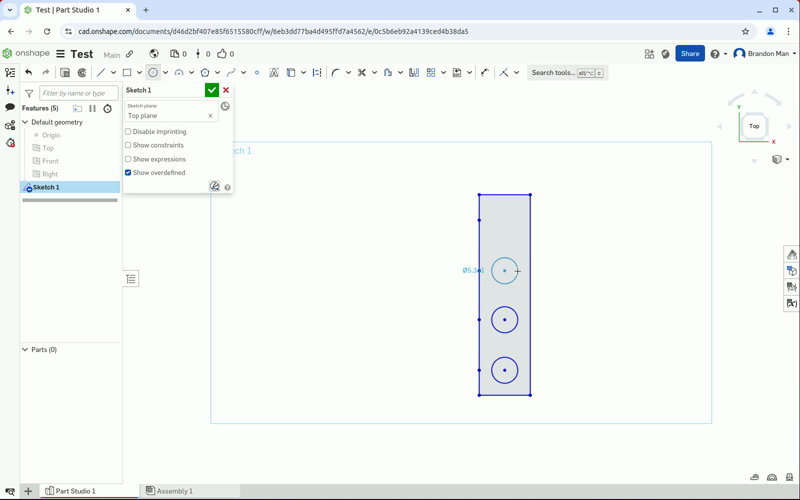
key(esc)
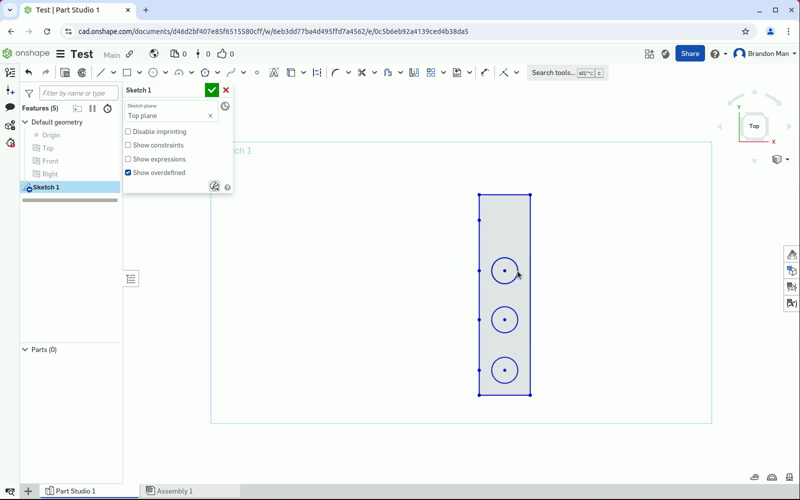
key(c)
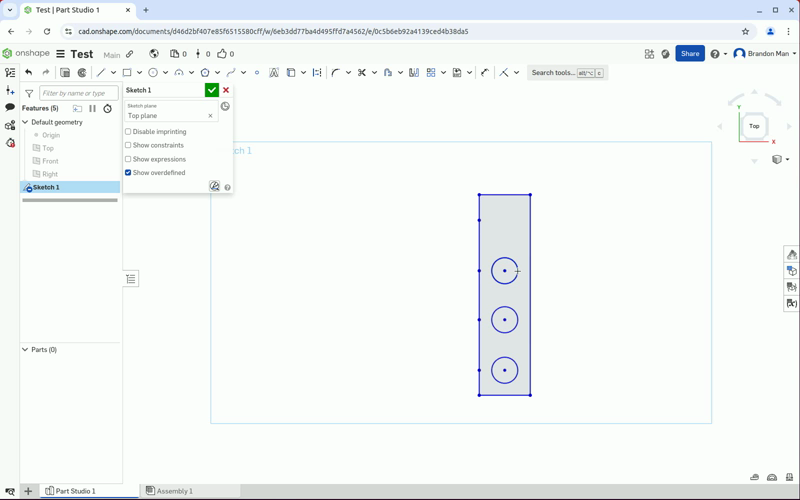
key_down(shift)
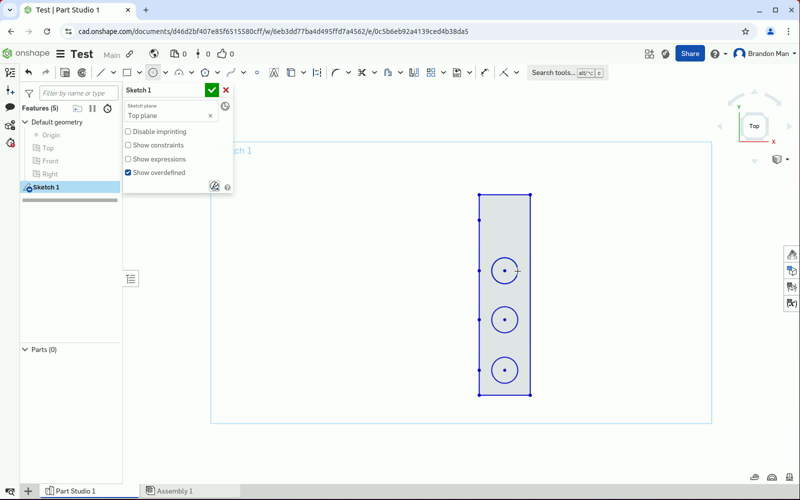
mouse_move(504, 220)
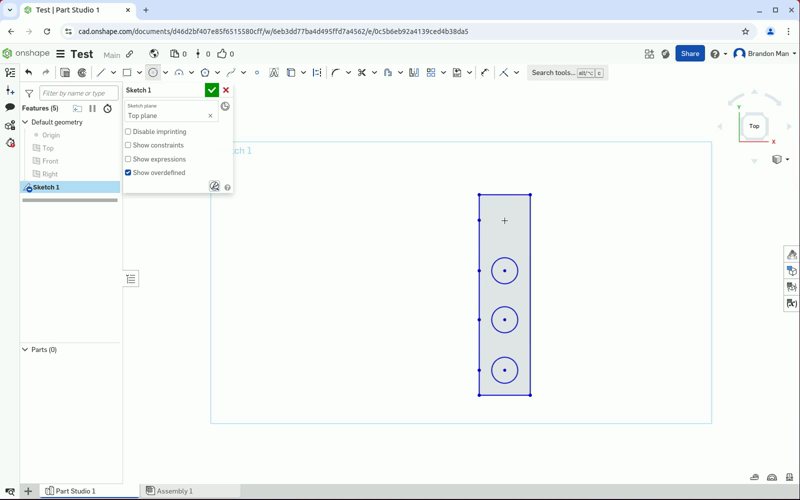
click(504, 220)
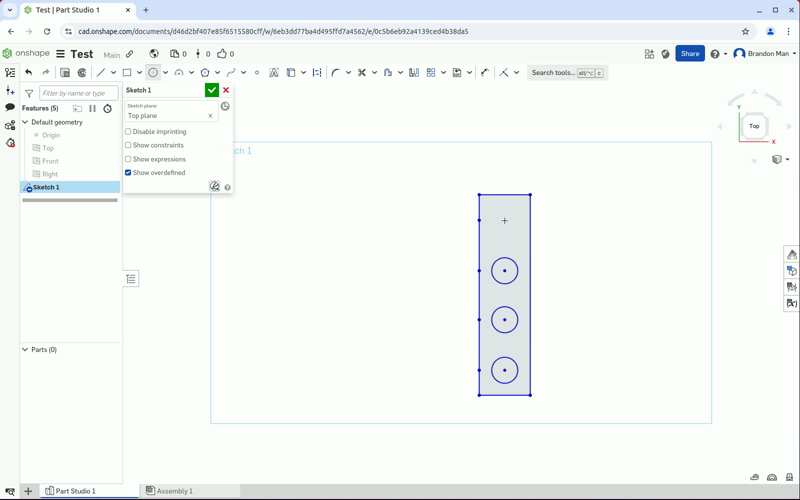
key_up(shift)
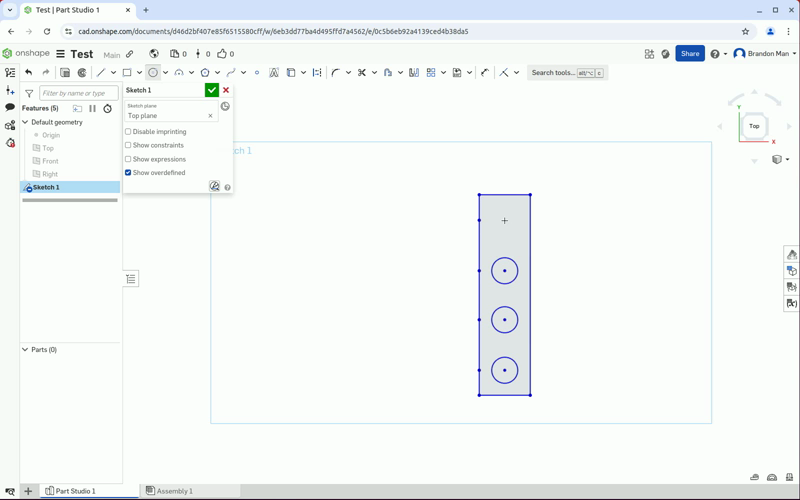
mouse_move(517, 220)
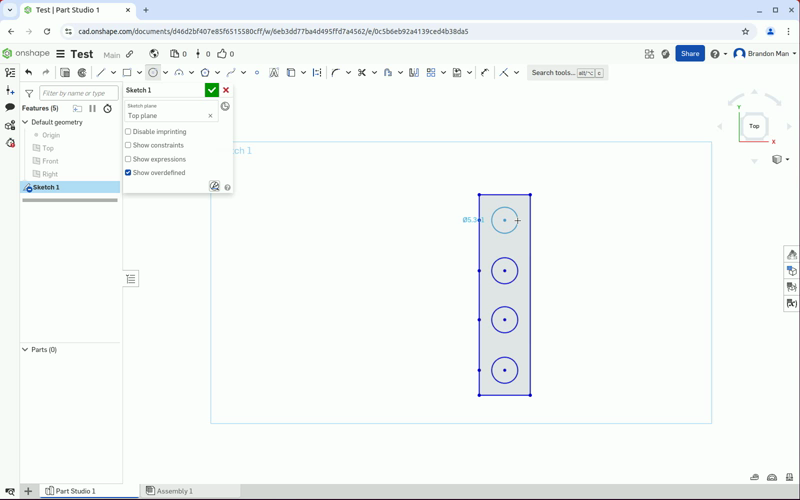
click(517, 220)
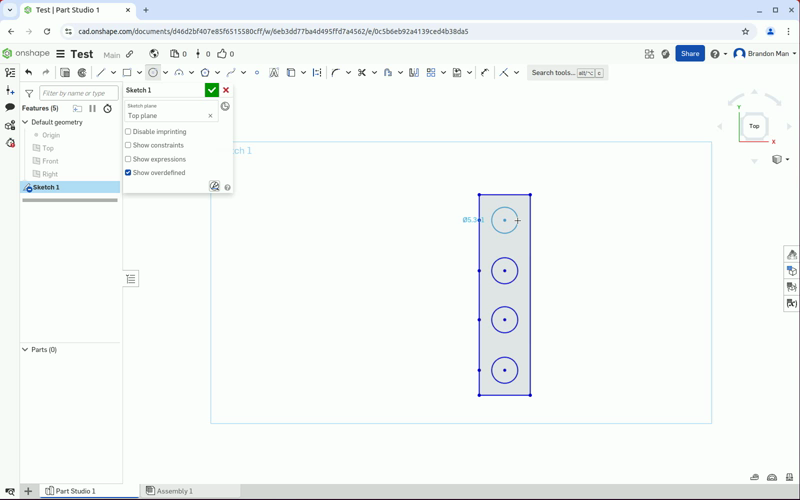
key(esc)
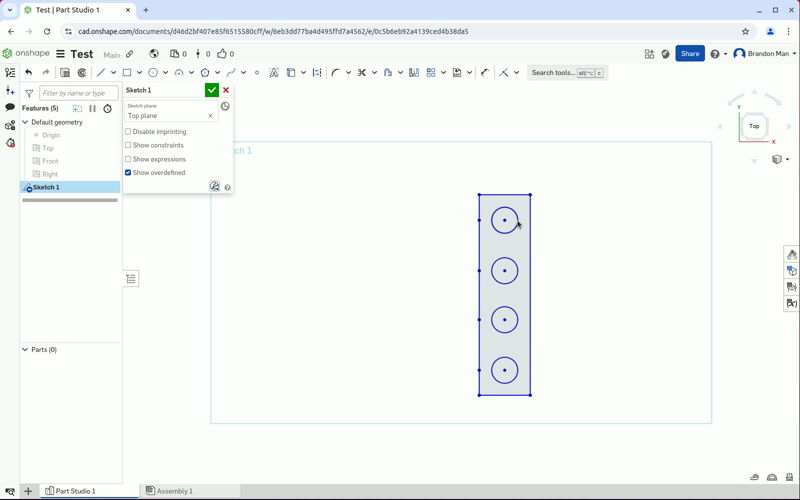
mouse_move(493, 385)
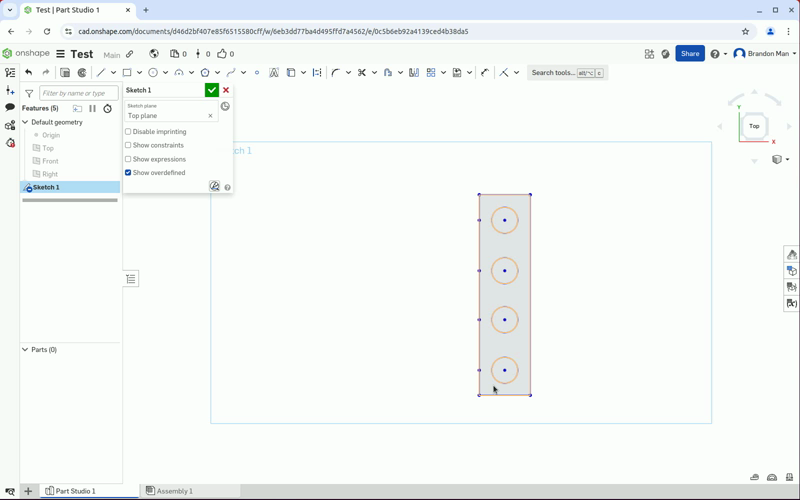
click(493, 385)
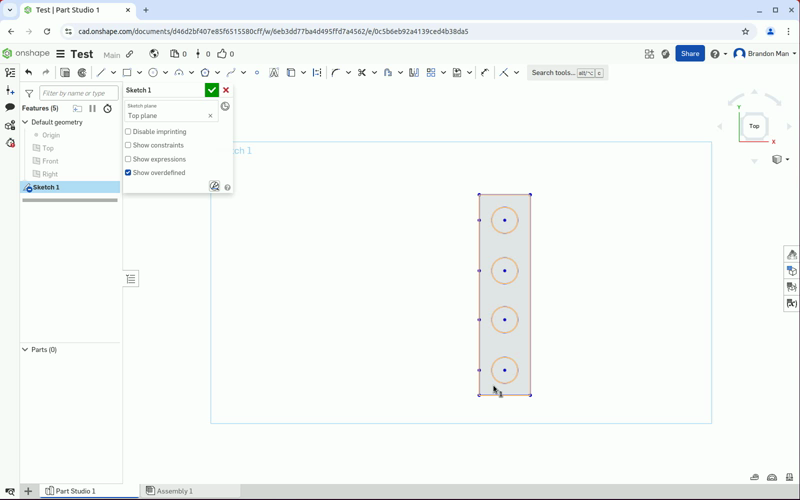
mouse_move(73, 352)
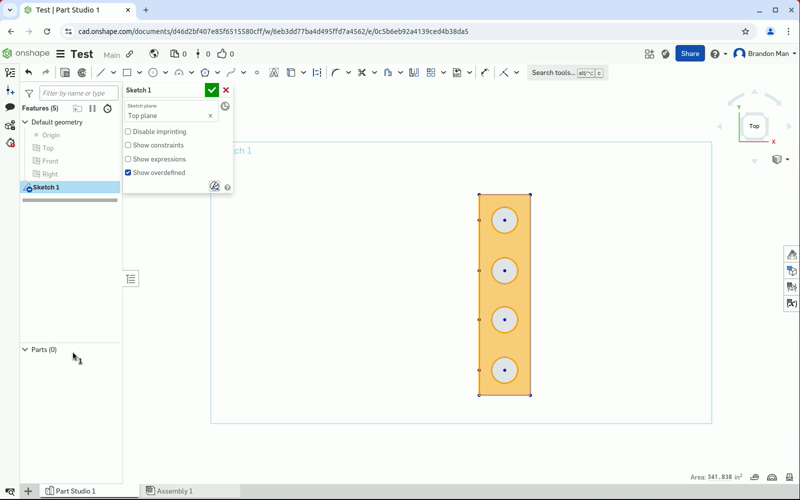
key(shift+y)
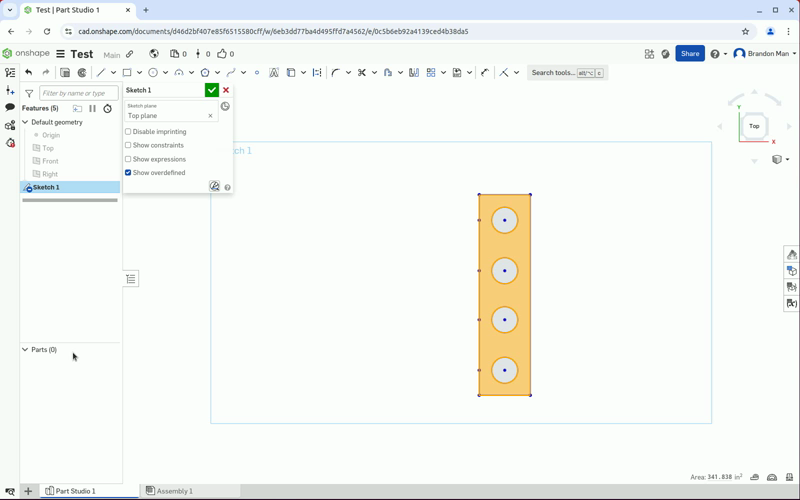
key(shift+e)
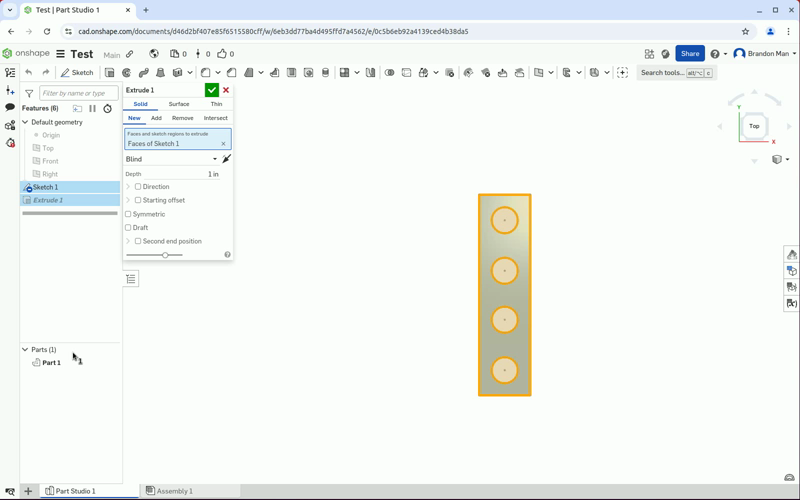
mouse_move(143, 106)
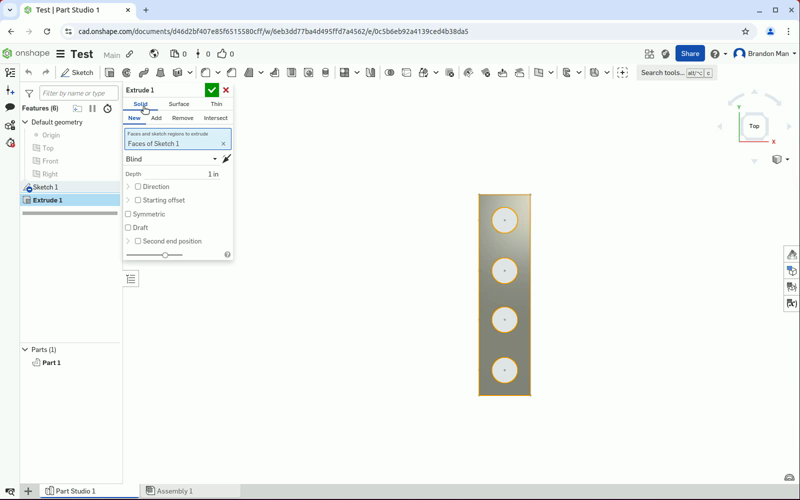
click(143, 106)
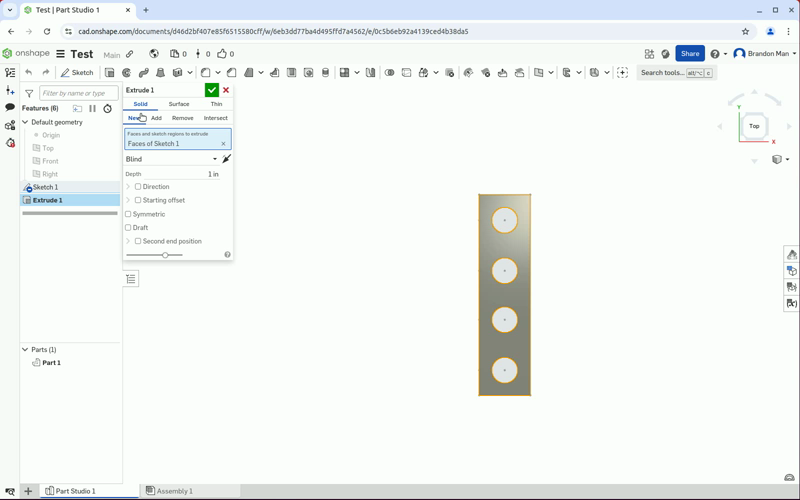
mouse_move(137, 120)
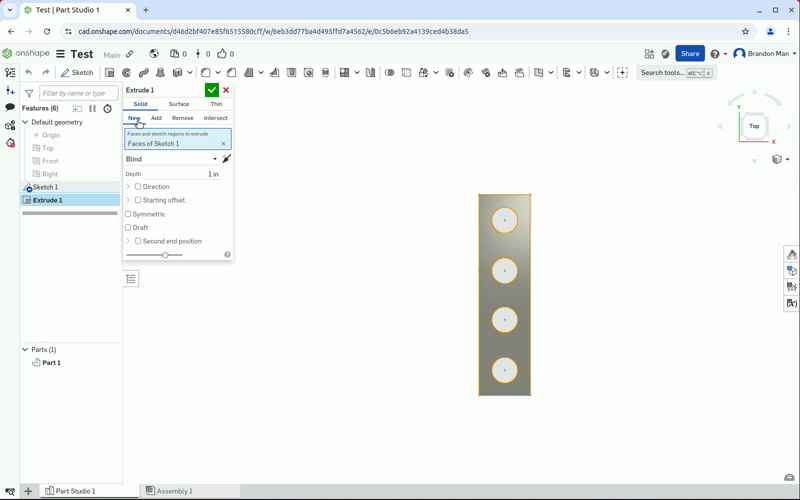
click(137, 120)
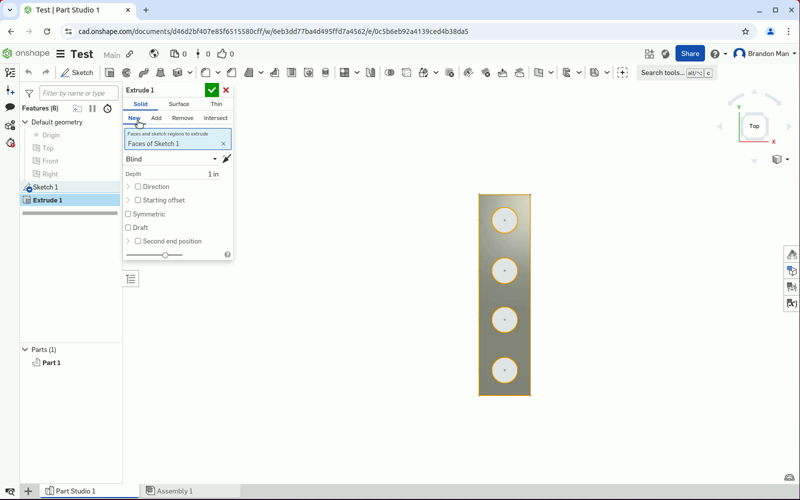
key(tab, 4)
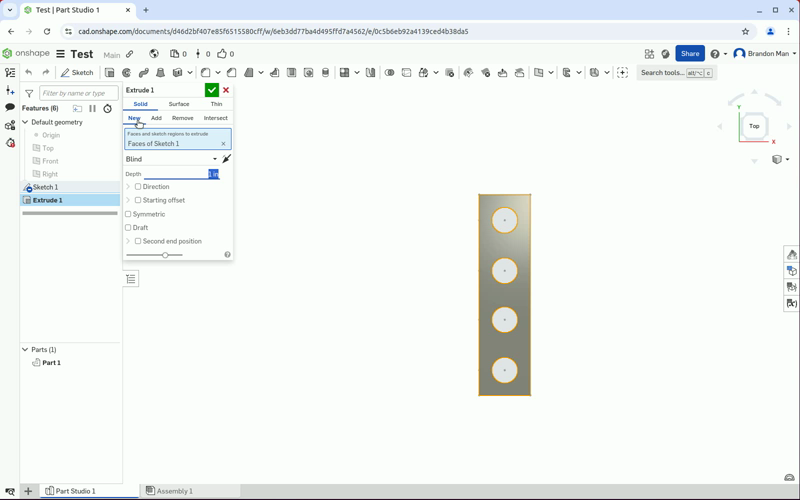
text(2.648)
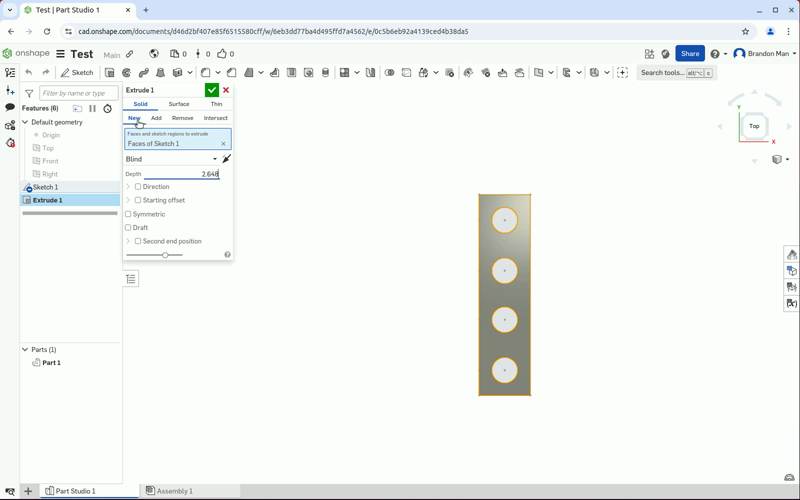
key(enter)
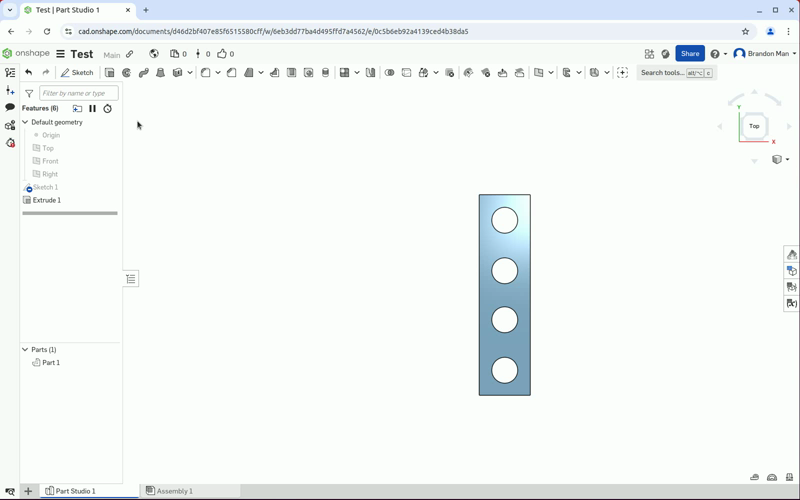
key(shift+h)
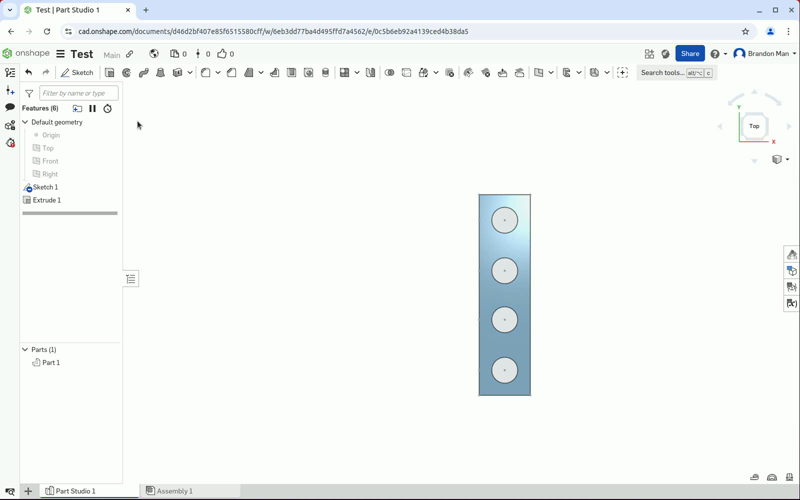
key(shift+h)
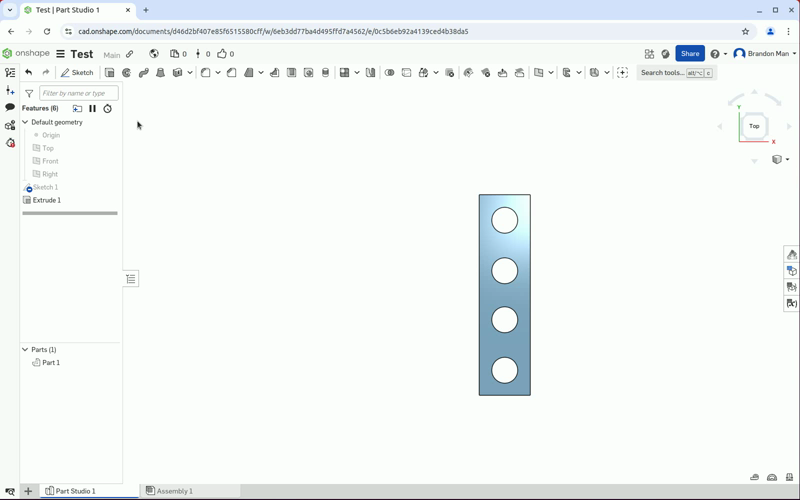
mouse_move(73, 189)
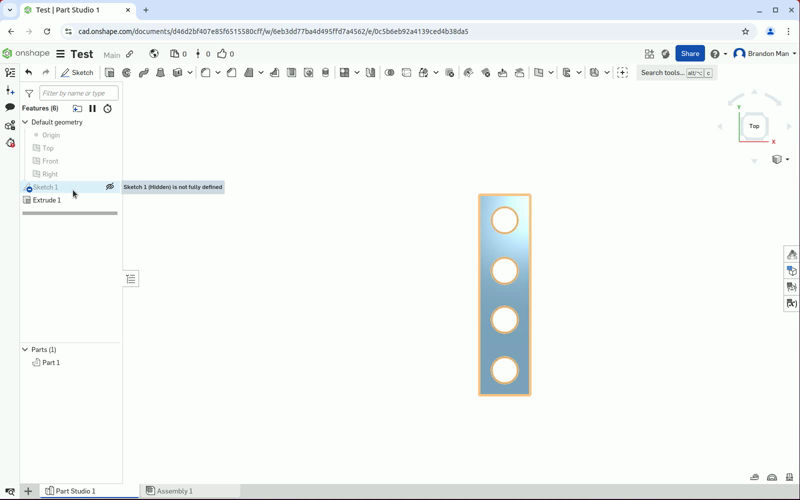
click(73, 189)
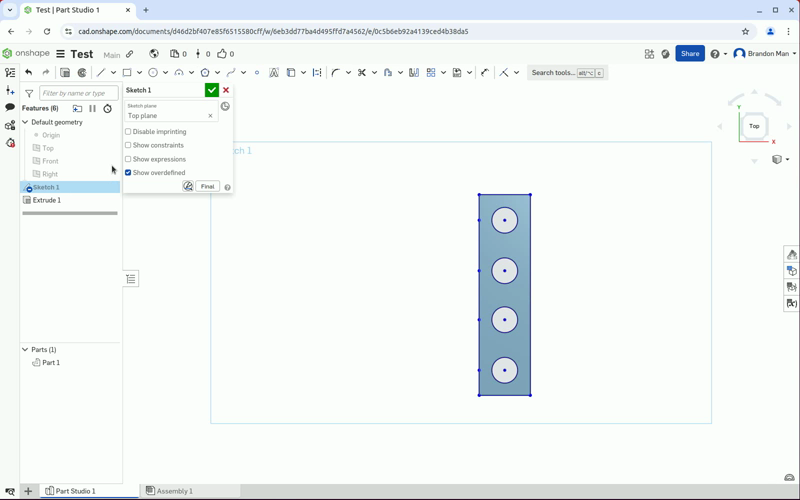
mouse_move(229, 92)
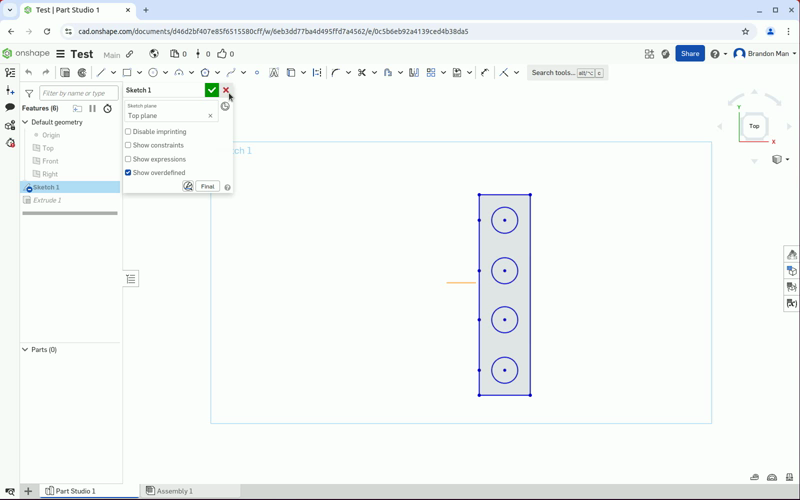
click(229, 92)
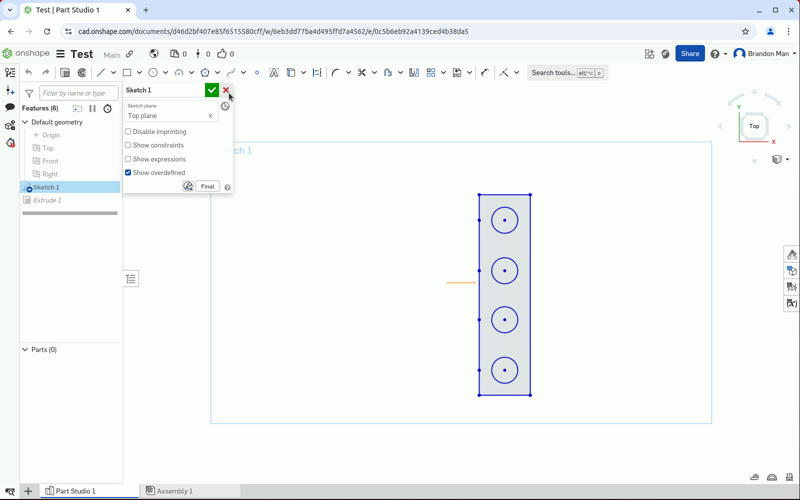
key(shift+s)
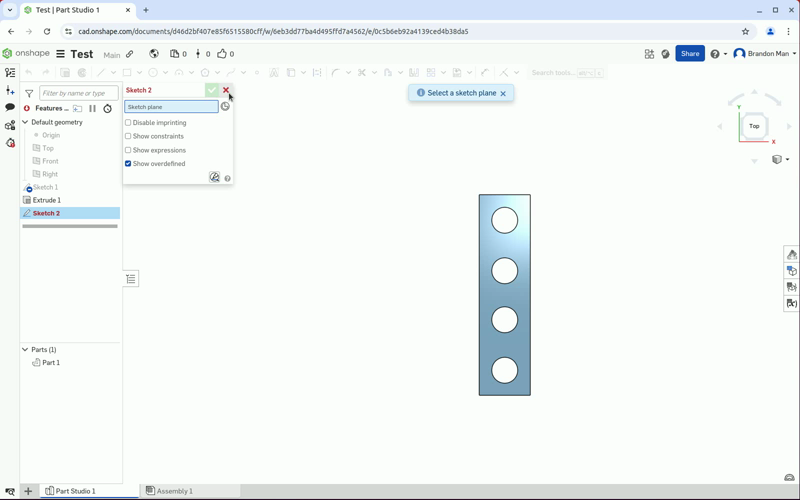
mouse_move(73, 150)
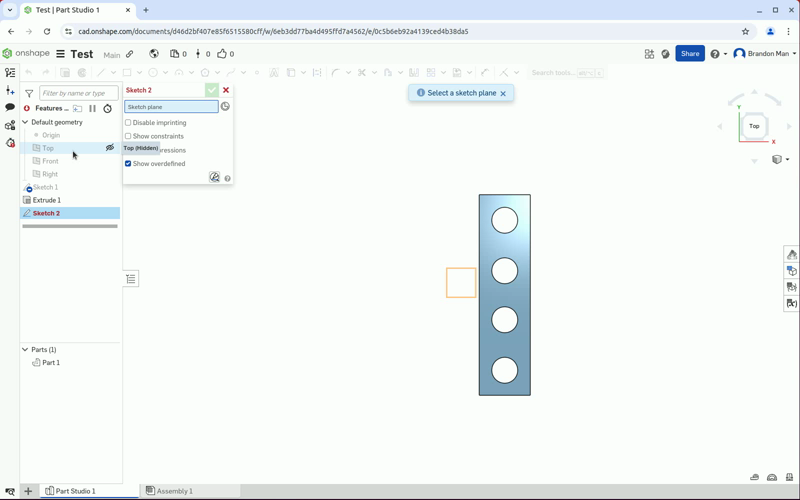
click(73, 150)
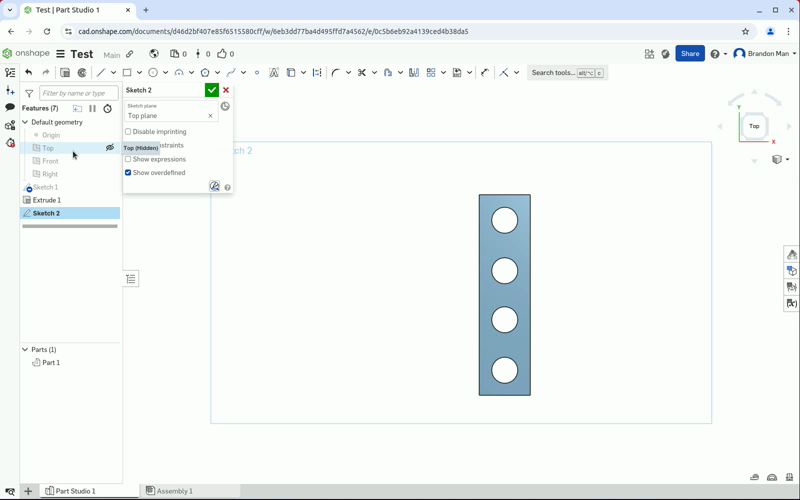
mouse_move(73, 352)
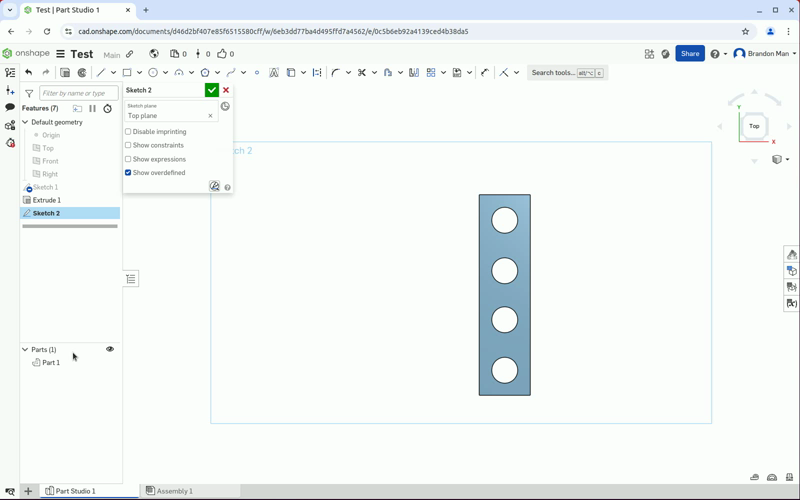
key(y)
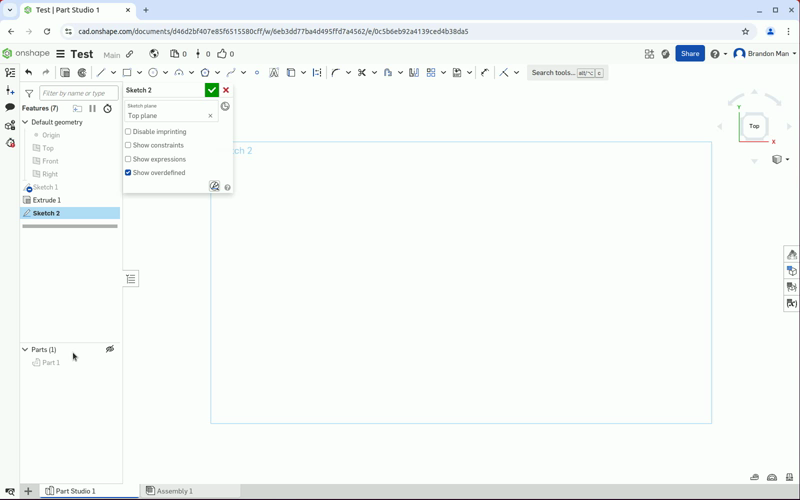
key(c)
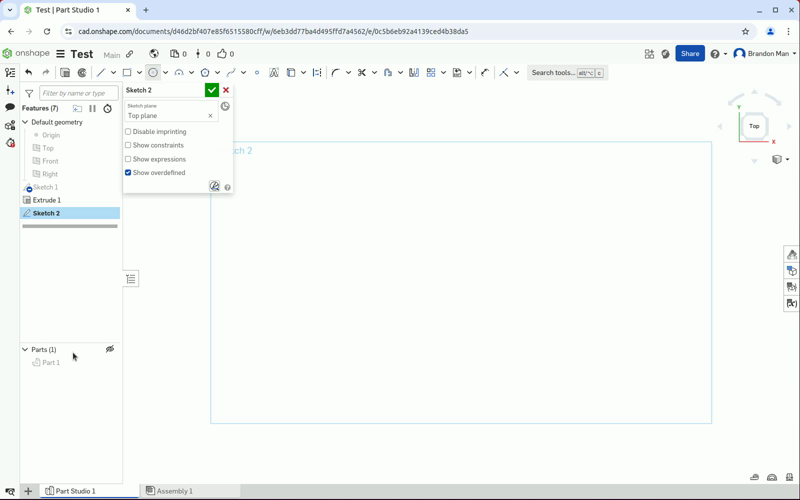
key_down(shift)
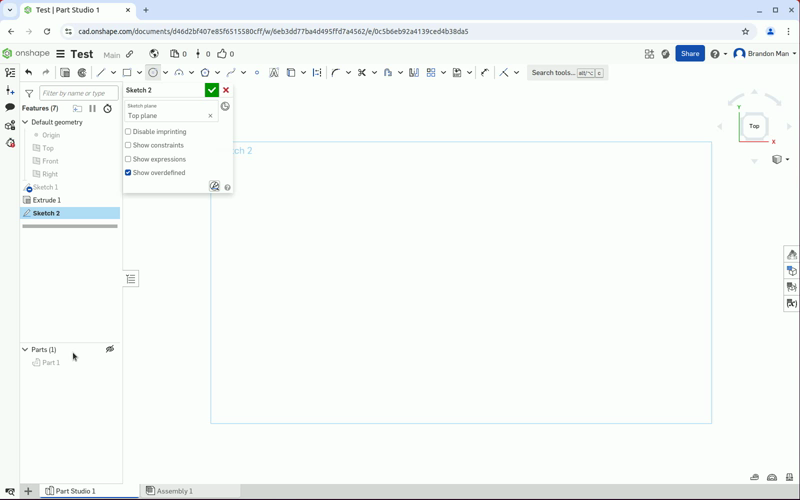
mouse_move(505, 319)
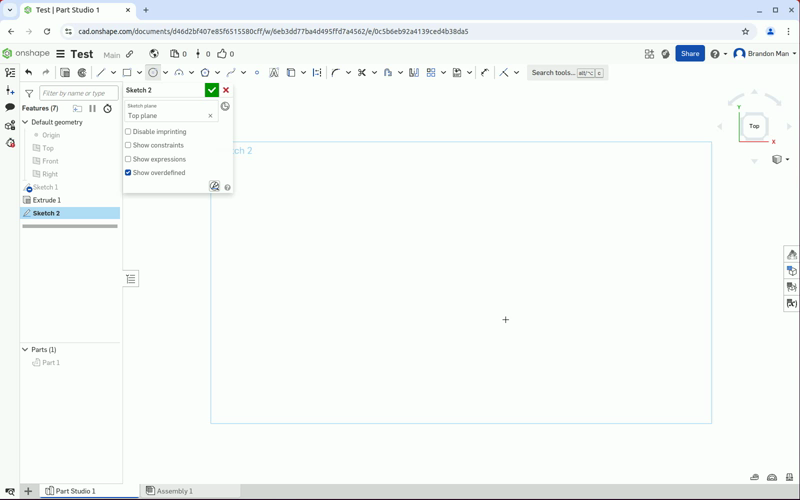
click(505, 319)
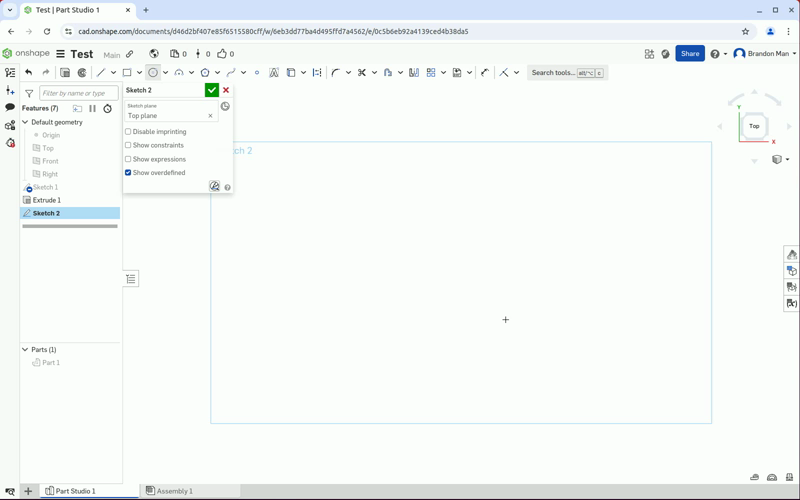
key_up(shift)
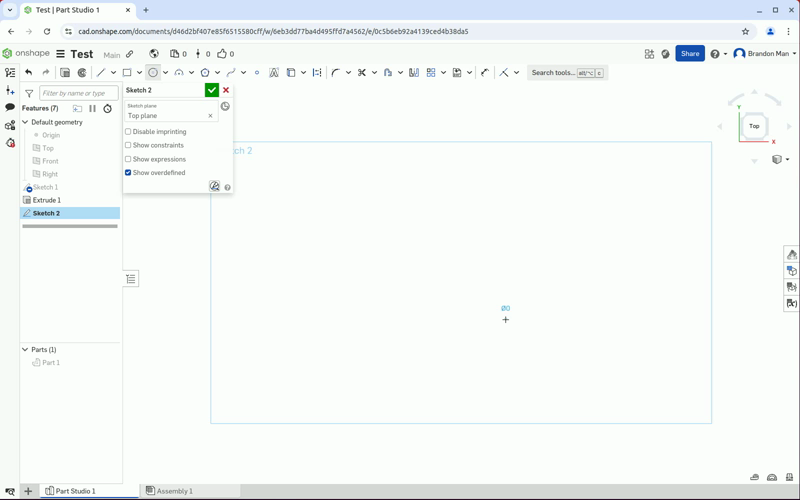
mouse_move(519, 319)
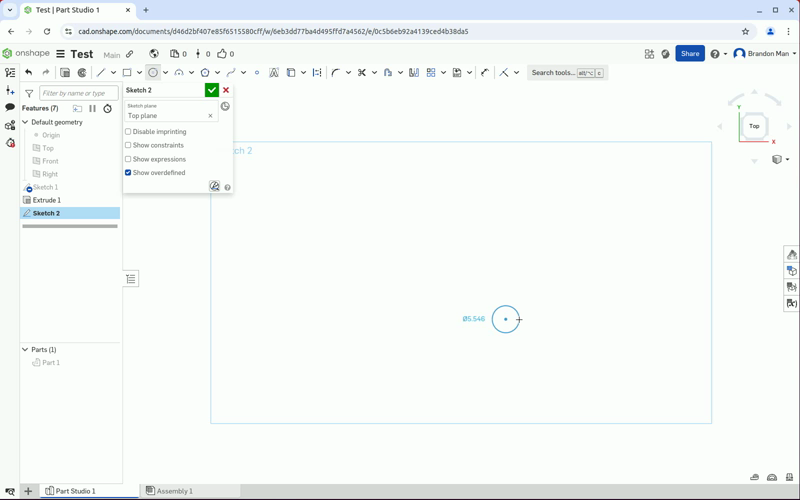
click(519, 319)
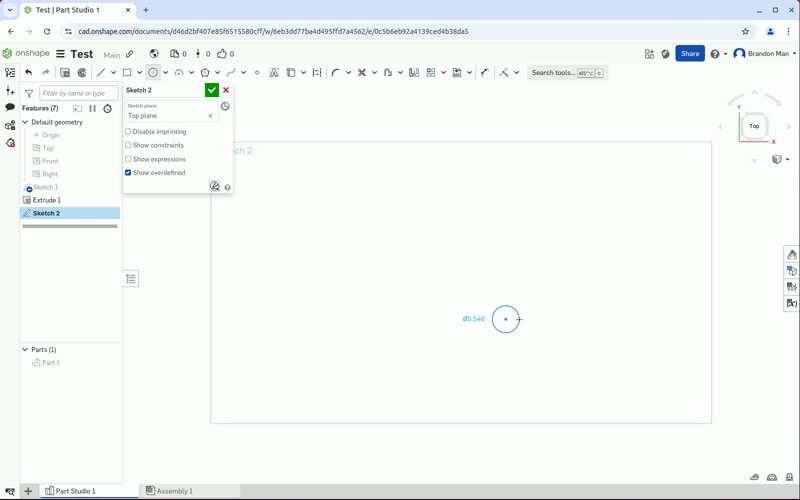
key(esc)
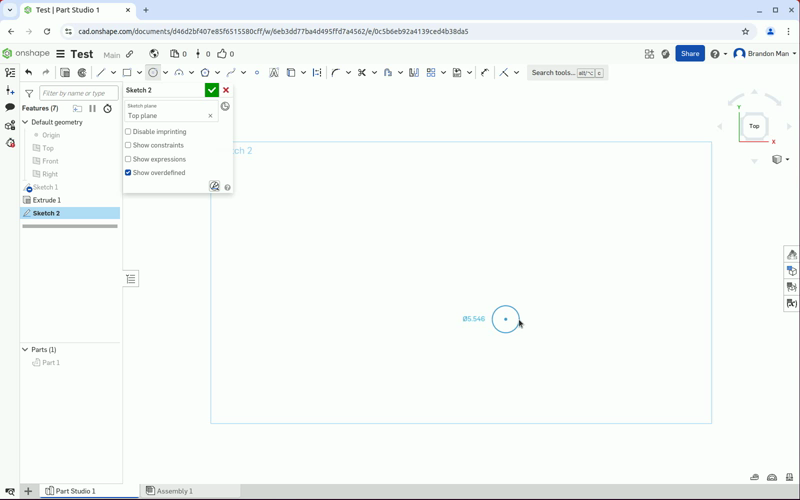
mouse_move(514, 317)
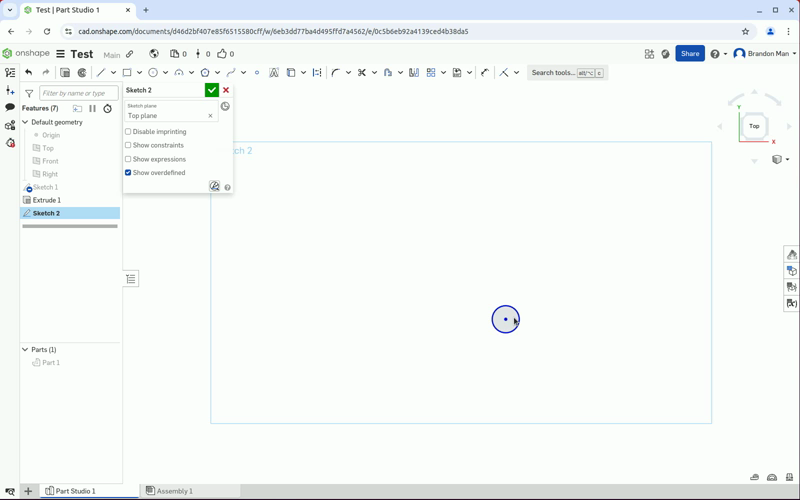
scroll(6)
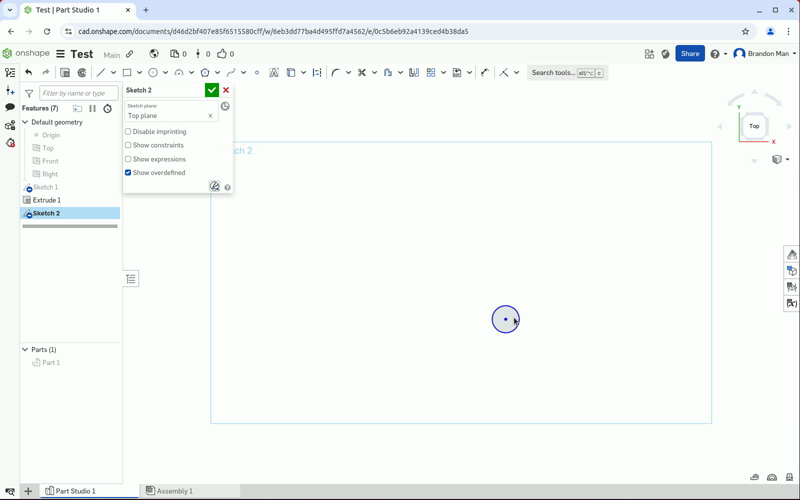
scroll(6)
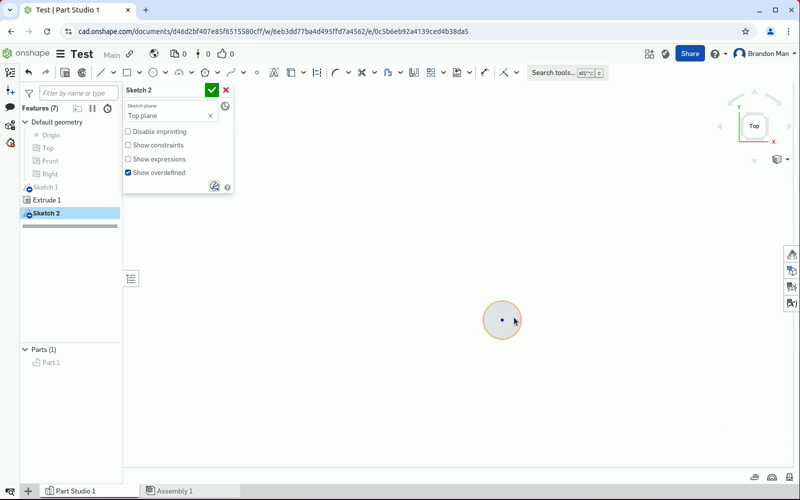
scroll(6)
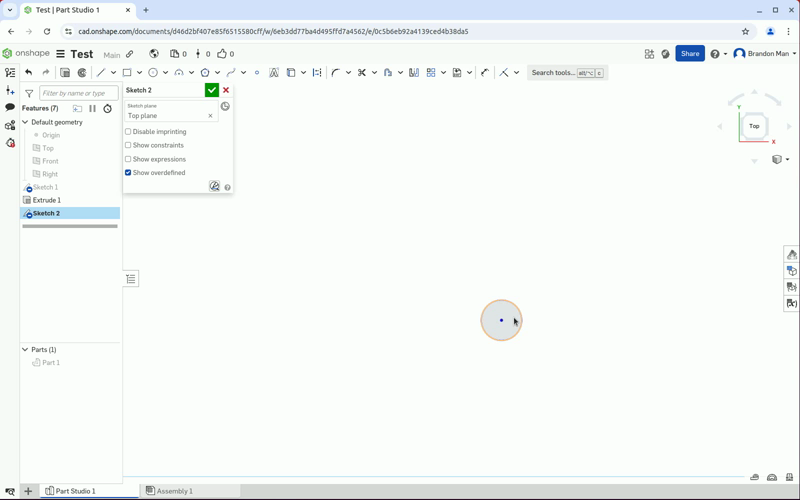
scroll(6)
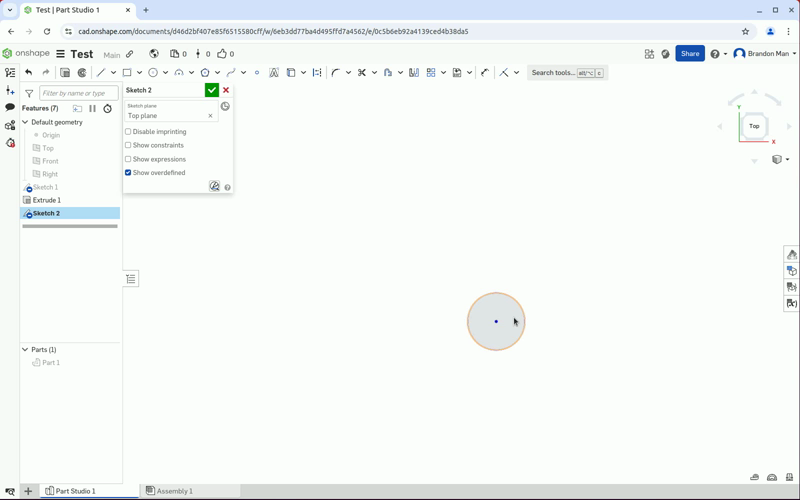
scroll(6)
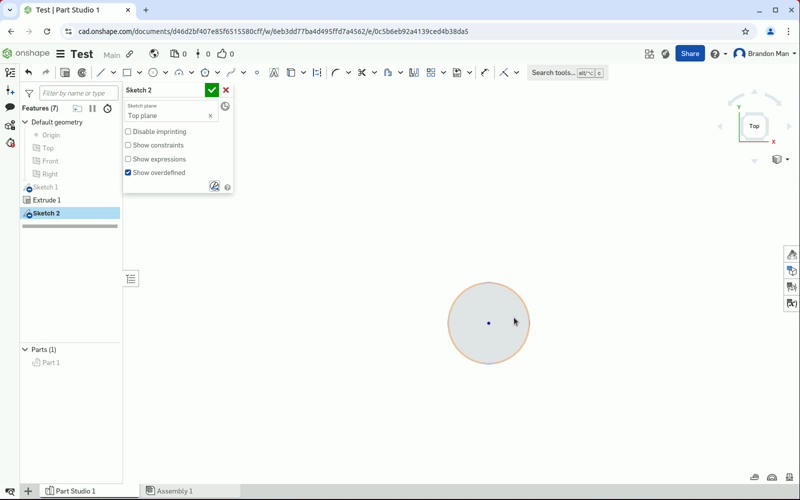
scroll(6)
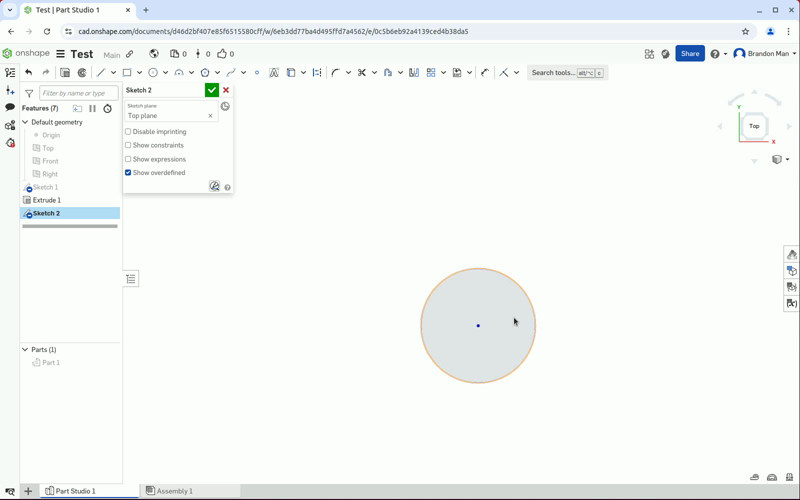
scroll(6)
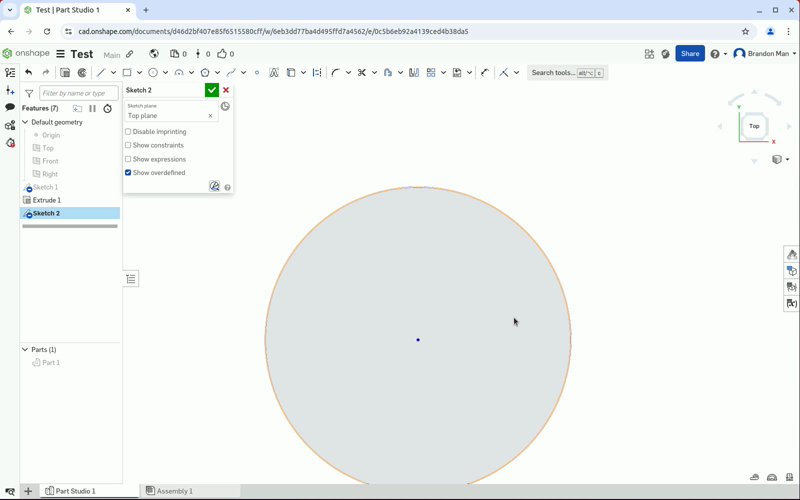
click(514, 317)
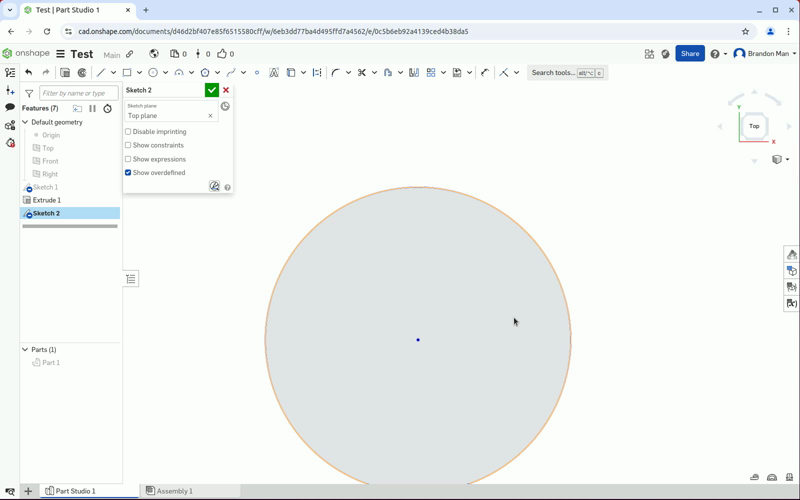
scroll(-6)
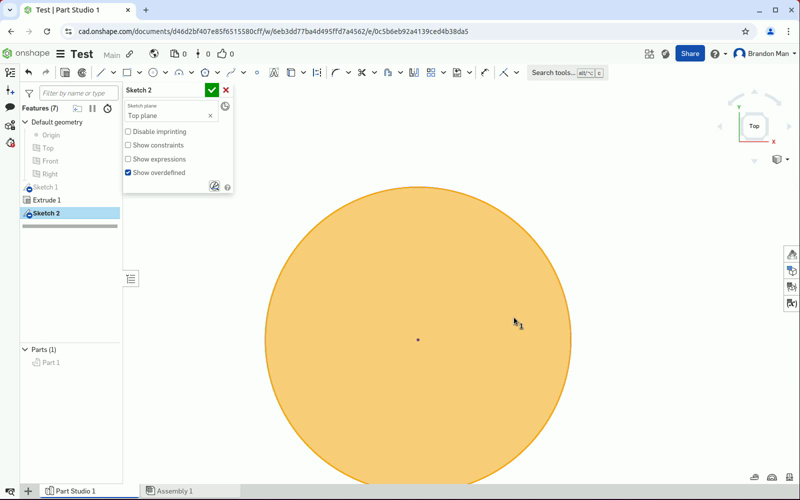
scroll(-6)
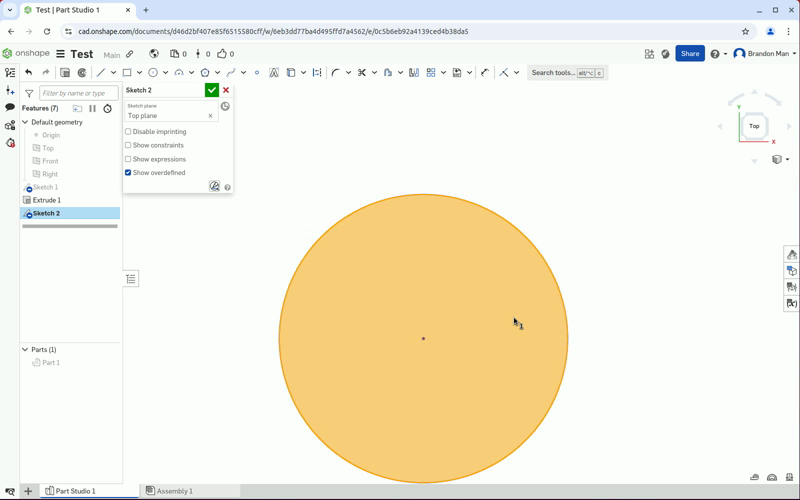
scroll(-6)
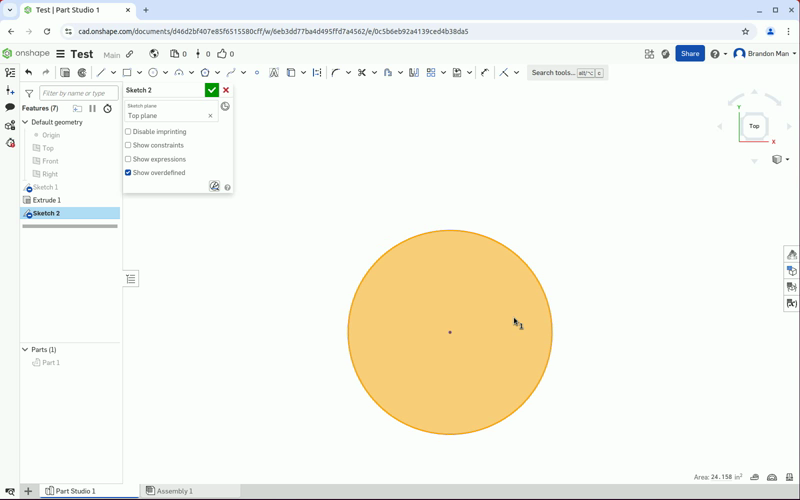
scroll(-6)
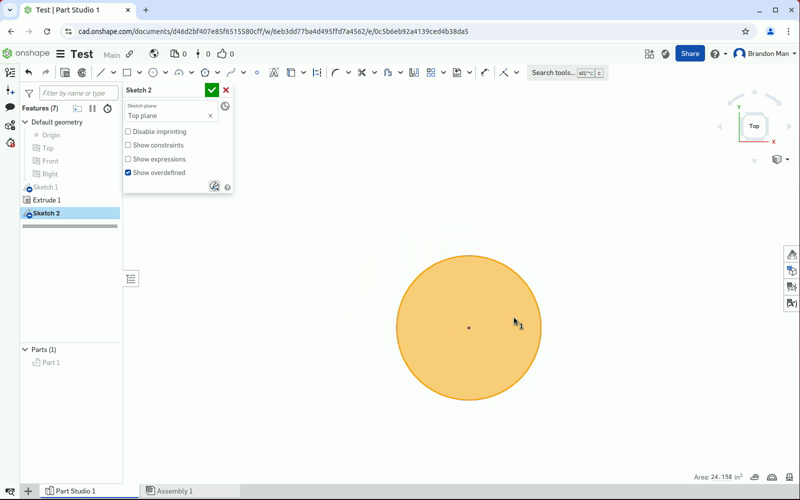
scroll(-6)
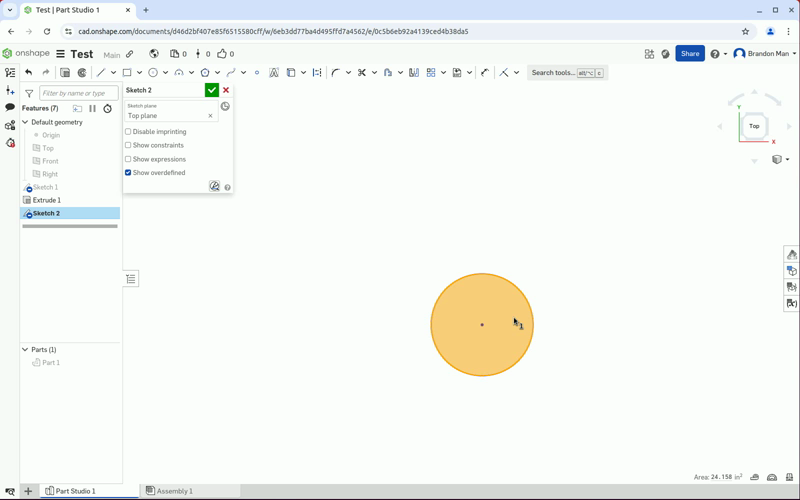
scroll(-6)
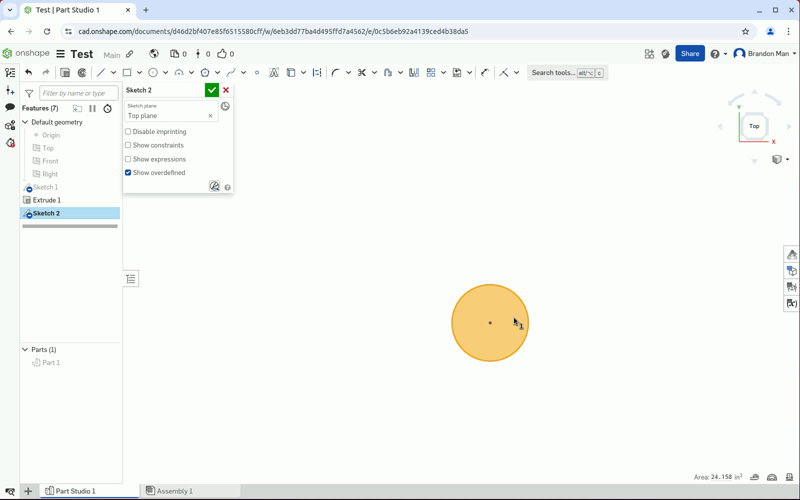
scroll(-6)
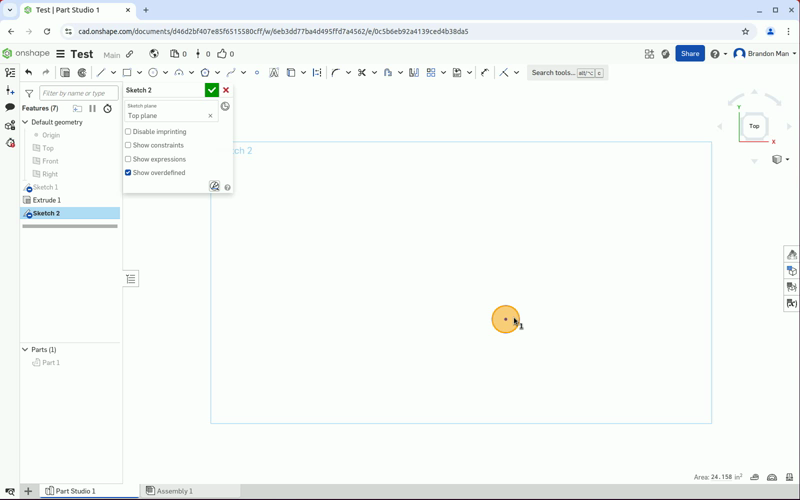
mouse_move(73, 352)
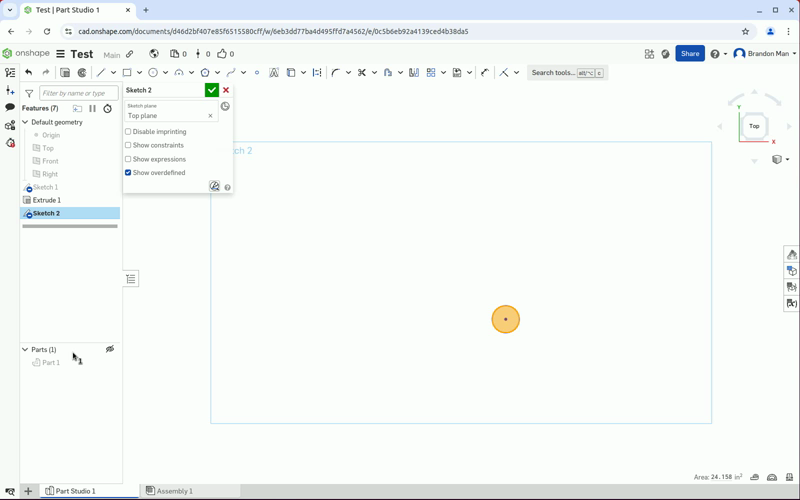
key(shift+y)
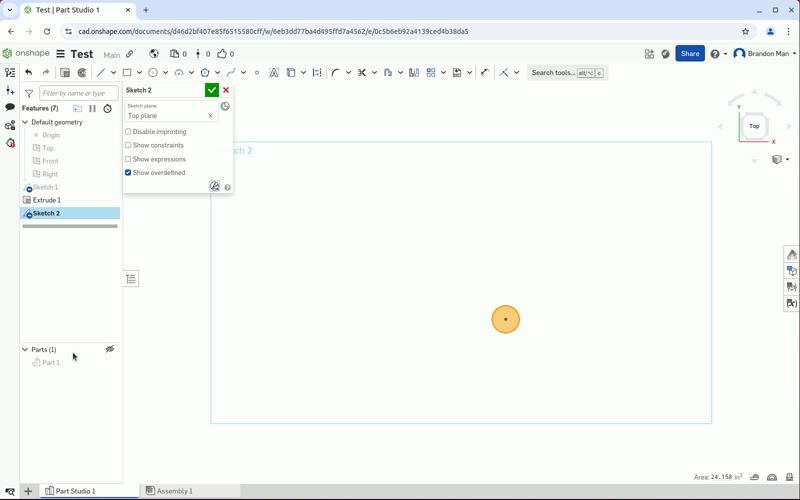
key(shift+e)
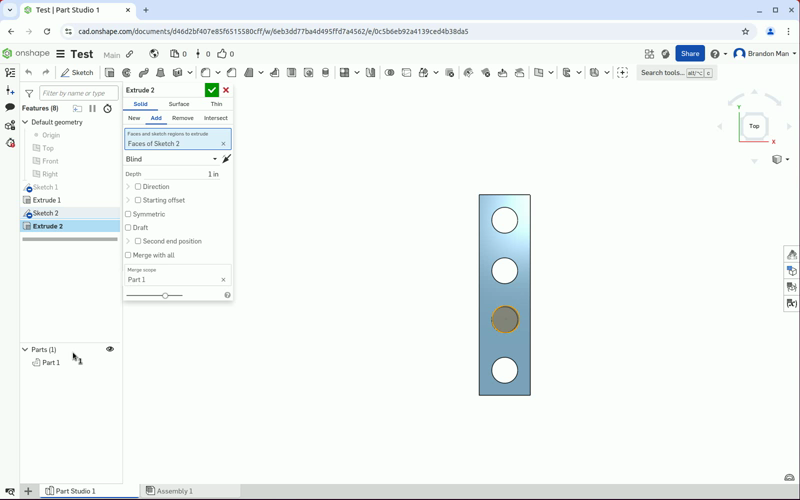
mouse_move(143, 106)
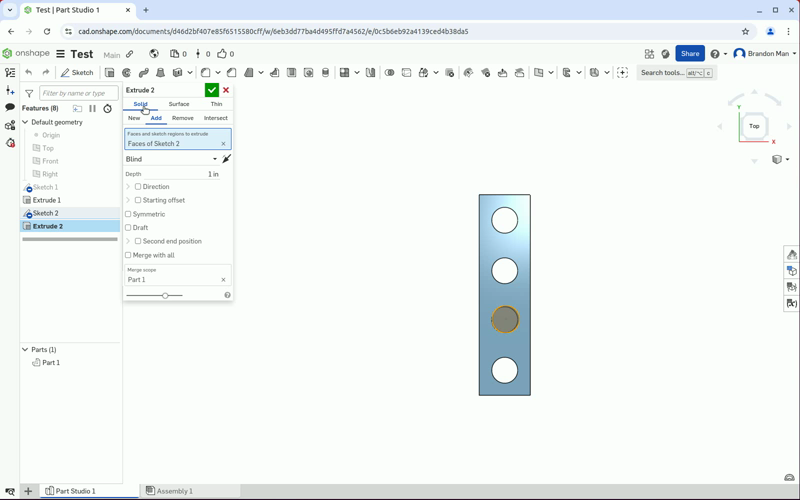
click(143, 106)
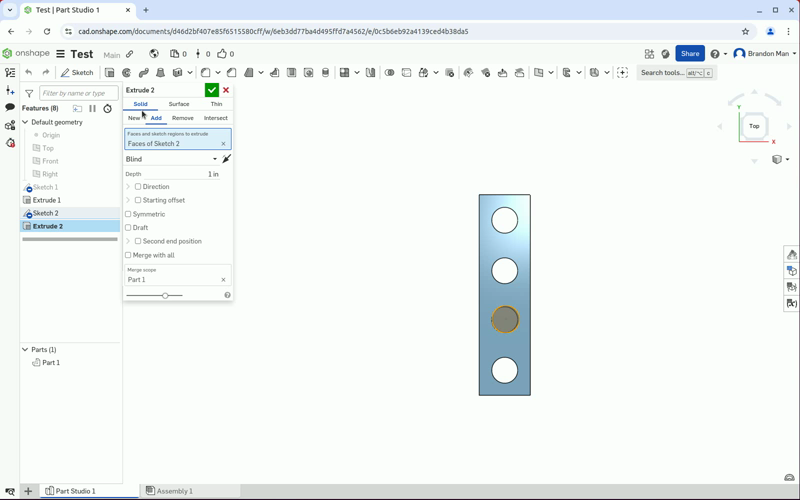
mouse_move(137, 120)
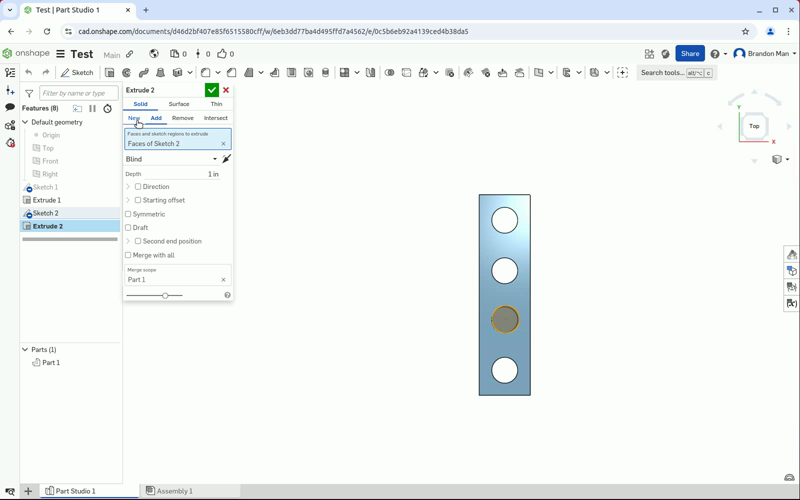
click(137, 120)
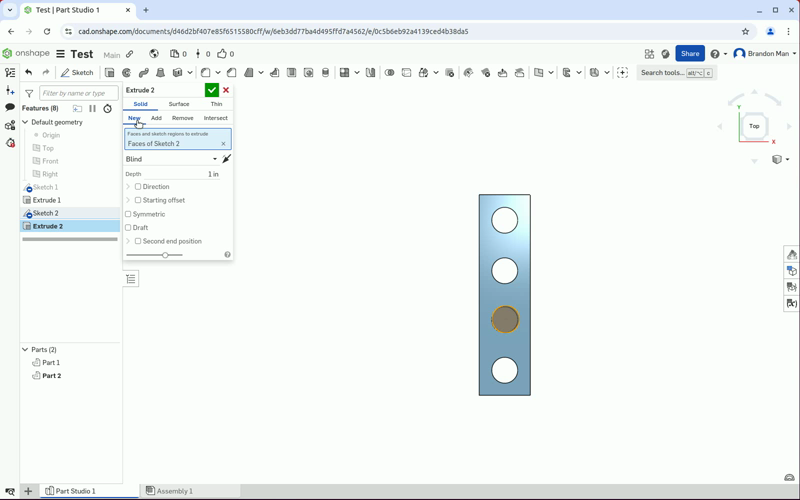
key(tab, 4)
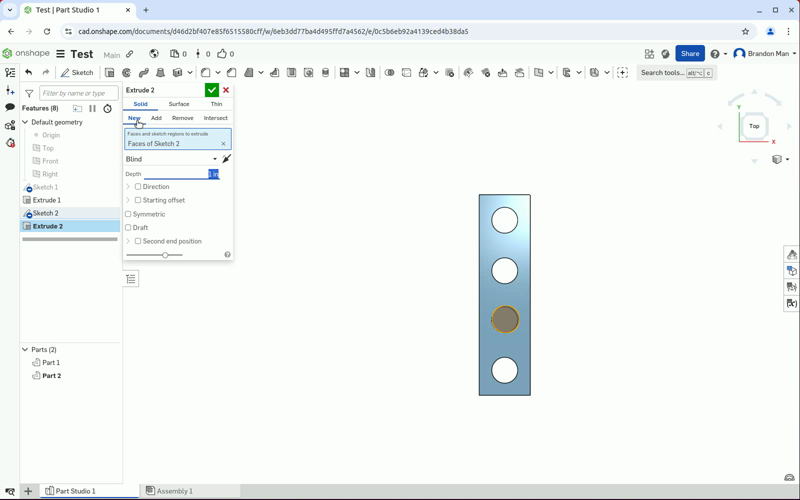
text(3.129)
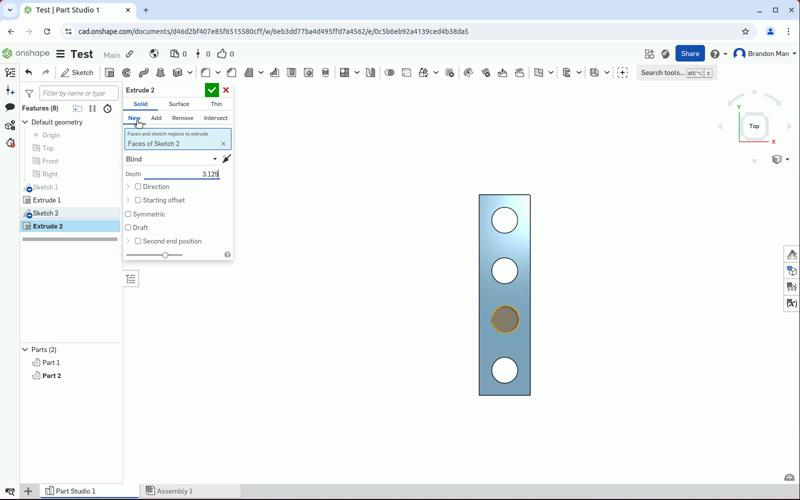
key(enter)
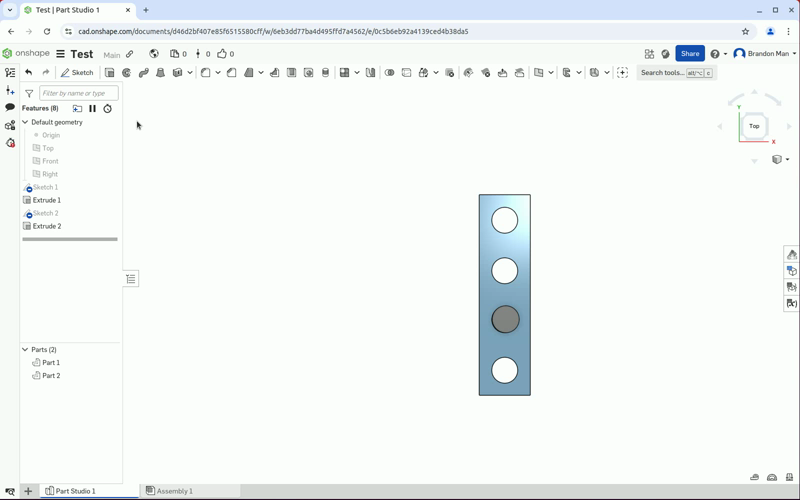
key(shift+h)
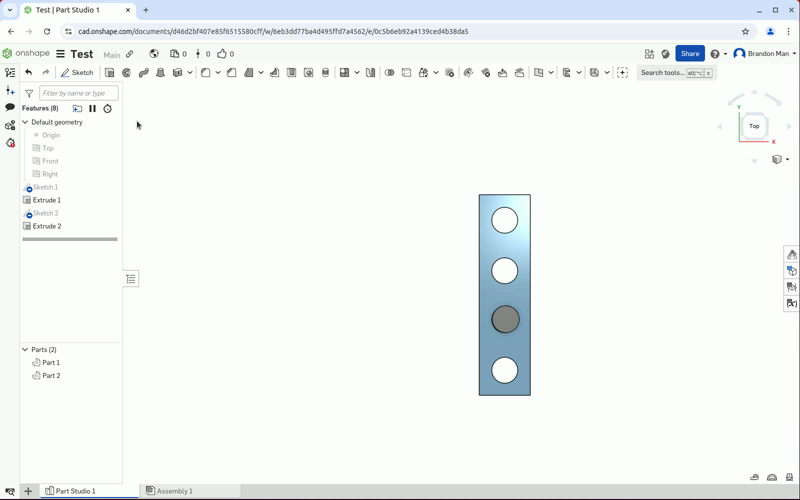
key(shift+h)
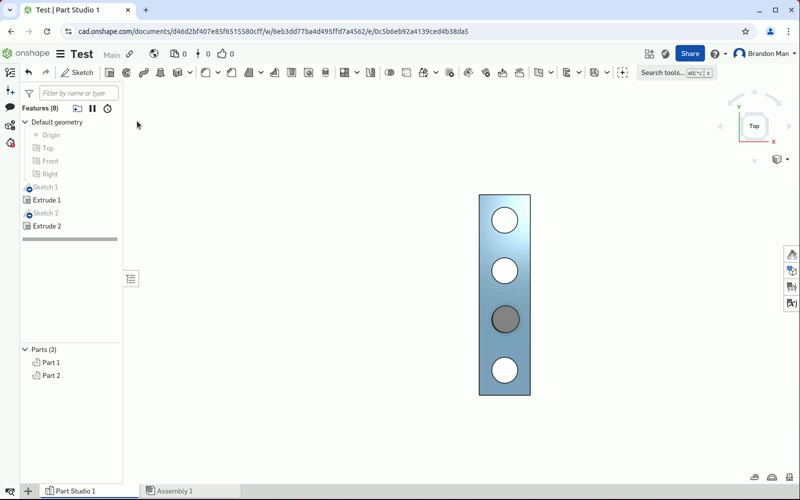
mouse_move(73, 189)
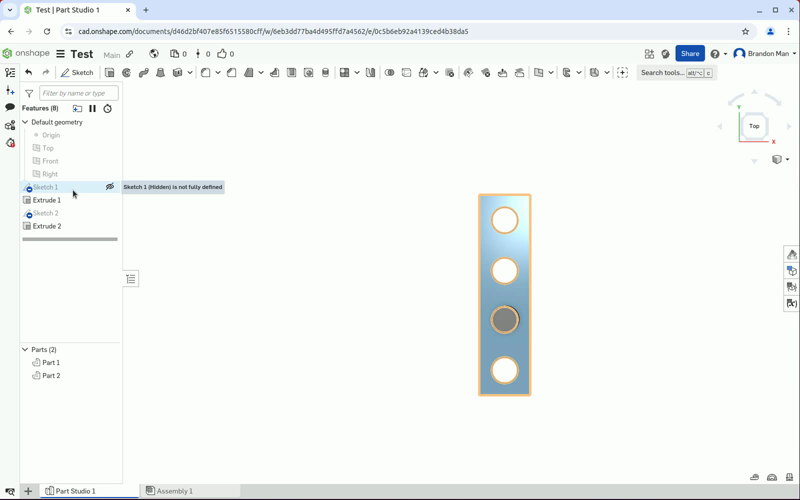
click(73, 189)
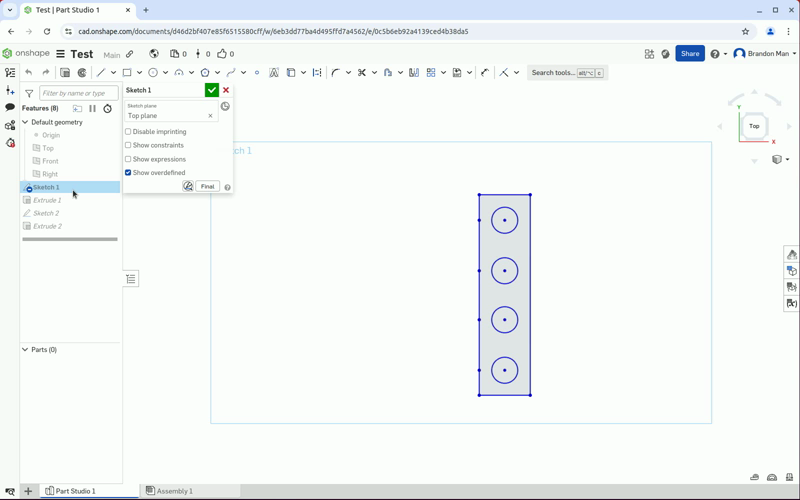
mouse_move(229, 92)
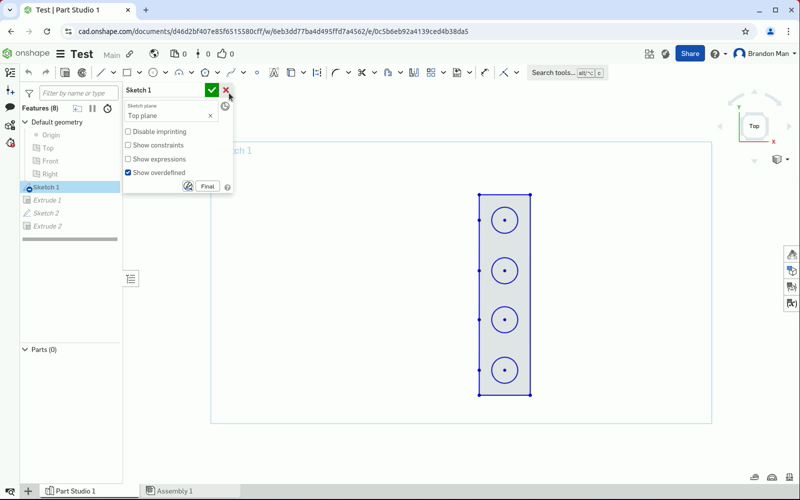
click(229, 92)
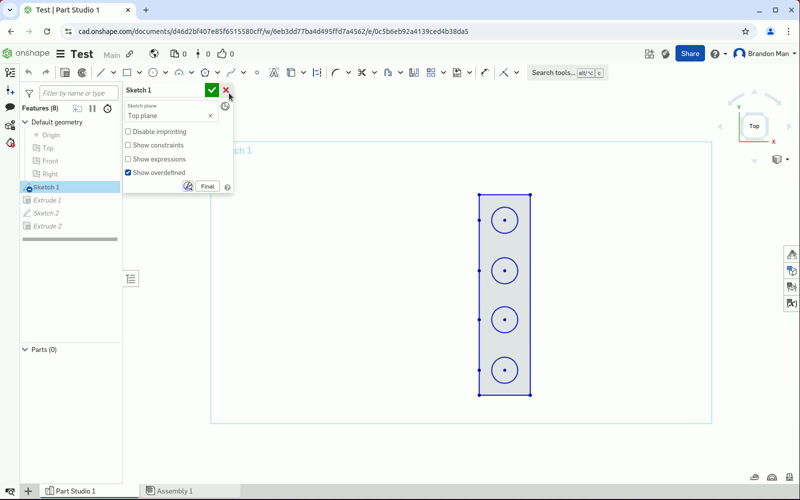
key(shift+s)
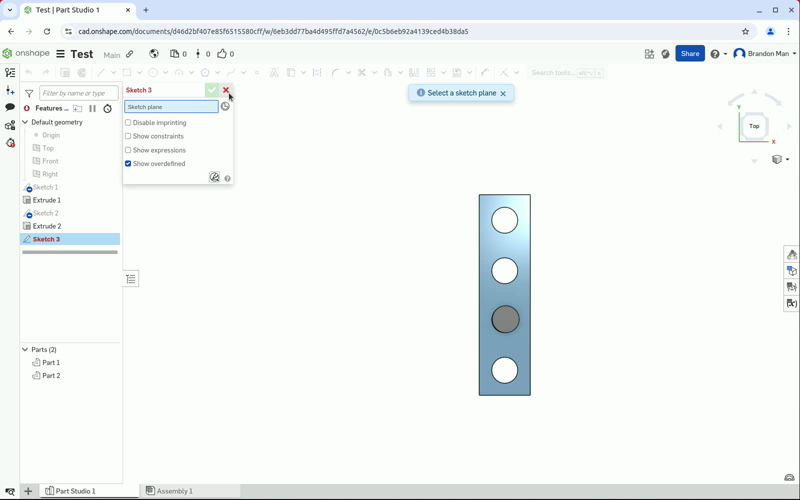
mouse_move(73, 150)
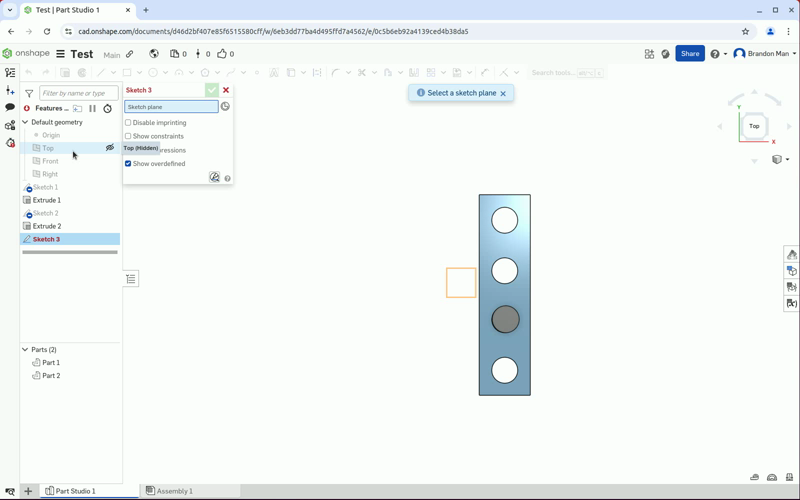
click(73, 150)
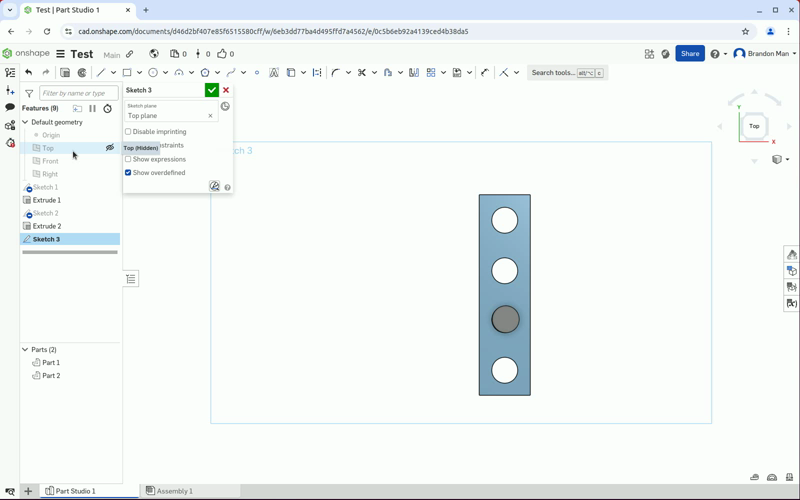
mouse_move(73, 352)
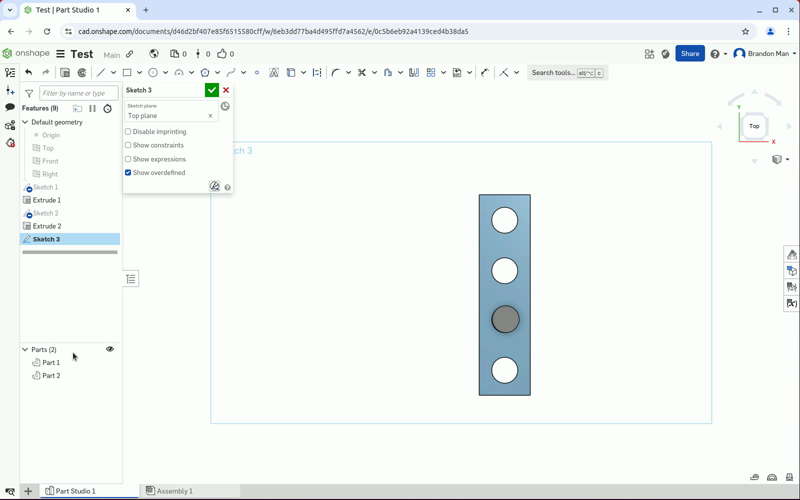
key(y)
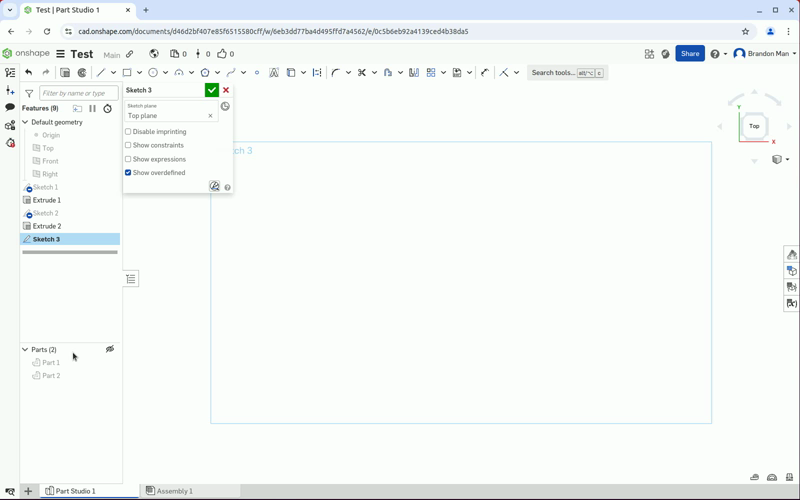
key(c)
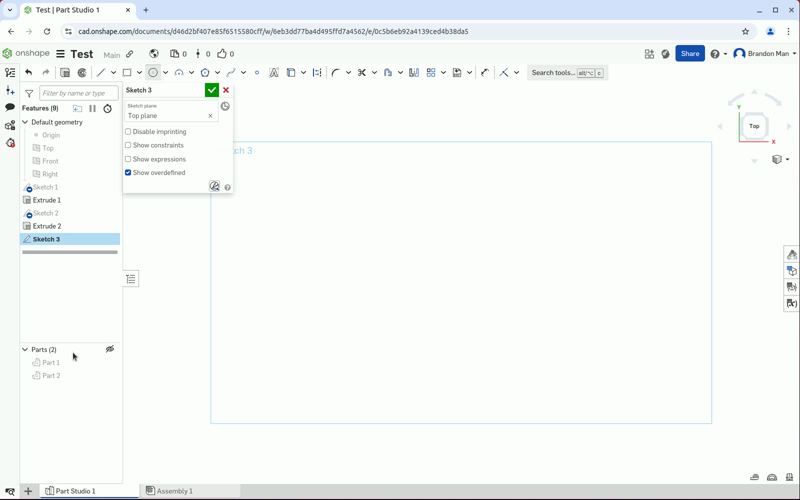
key_down(shift)
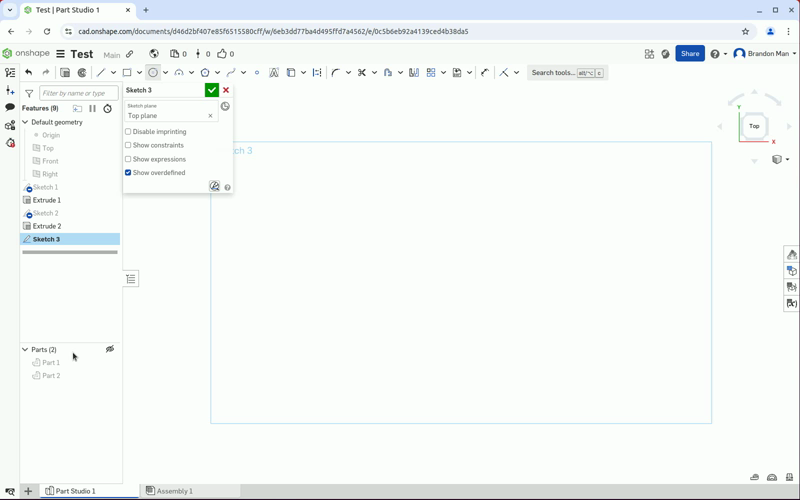
mouse_move(505, 369)
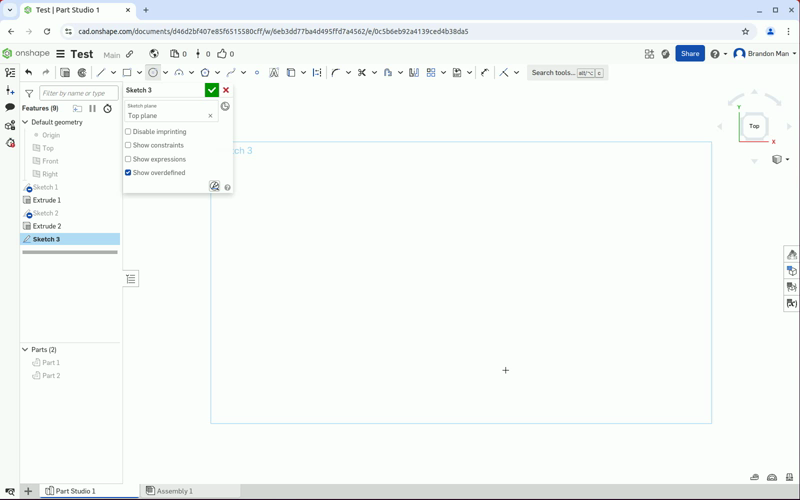
click(505, 369)
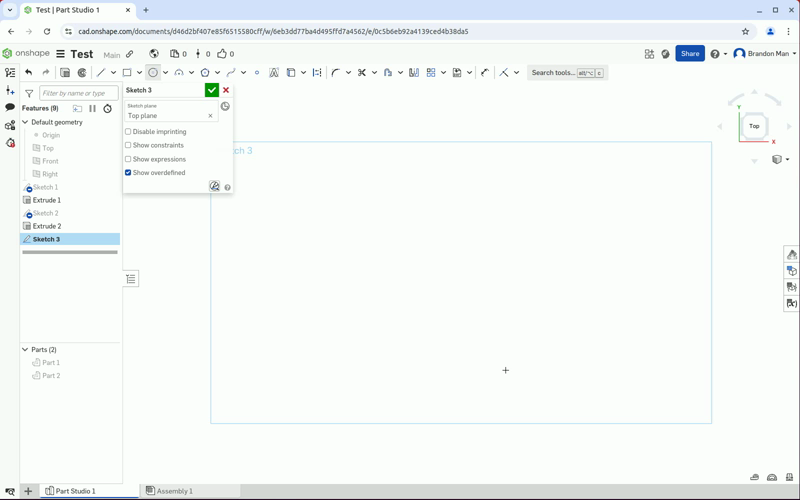
key_up(shift)
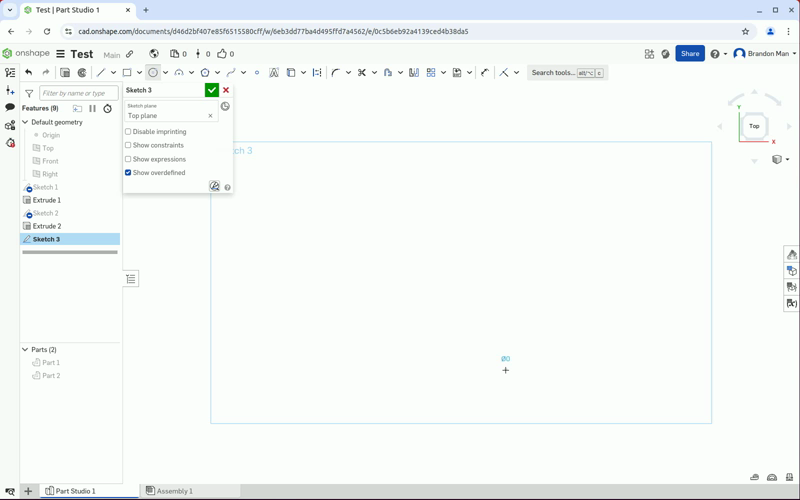
mouse_move(519, 369)
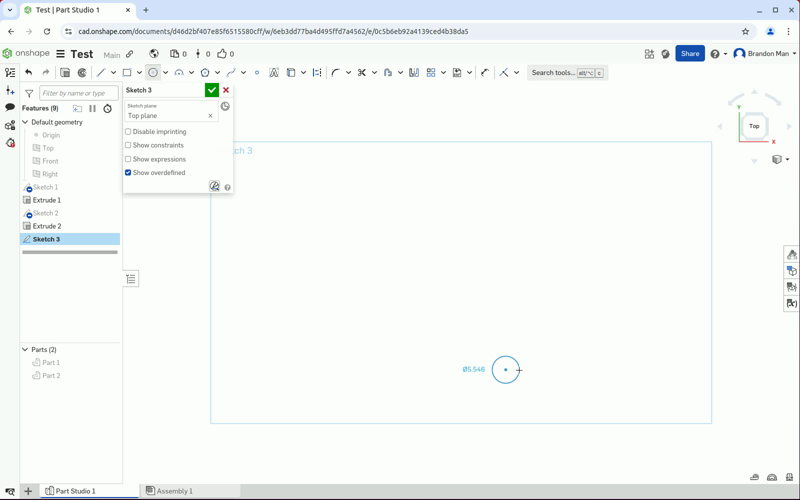
click(519, 369)
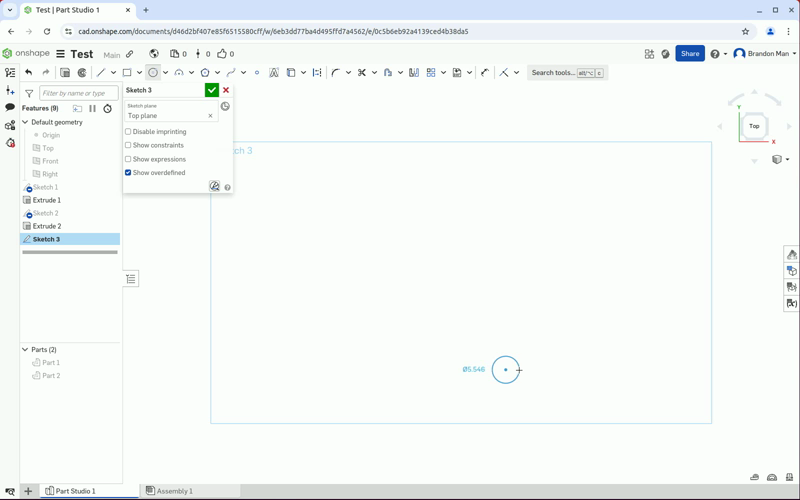
key(esc)
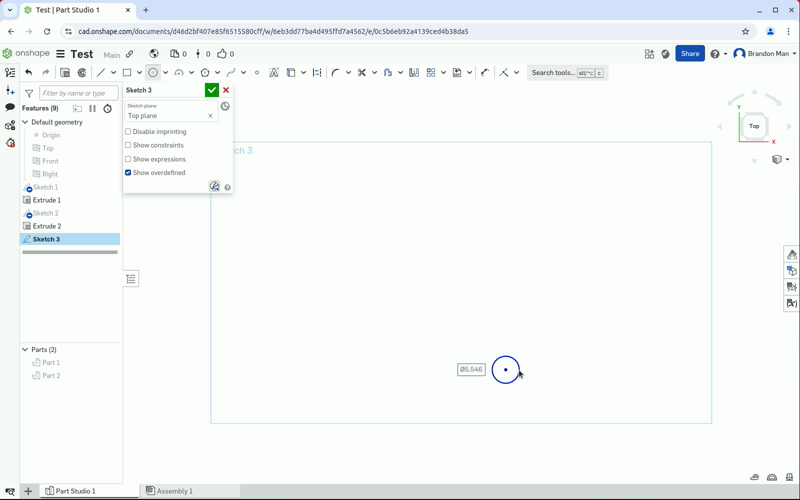
mouse_move(507, 364)
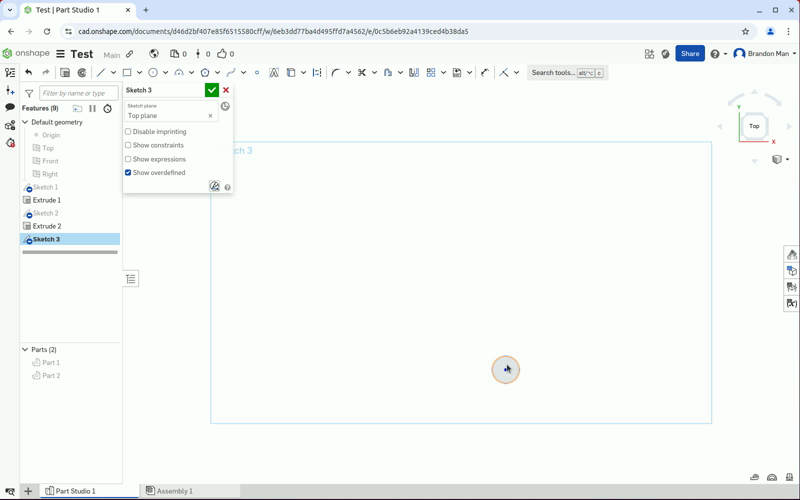
scroll(6)
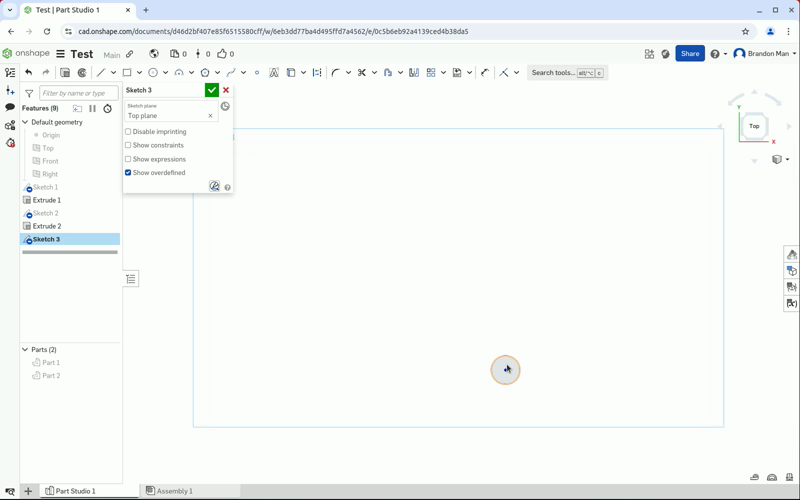
scroll(6)
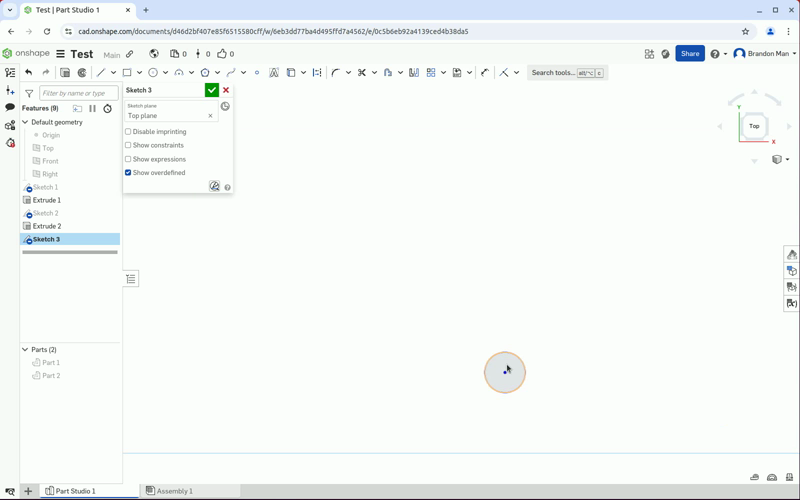
scroll(6)
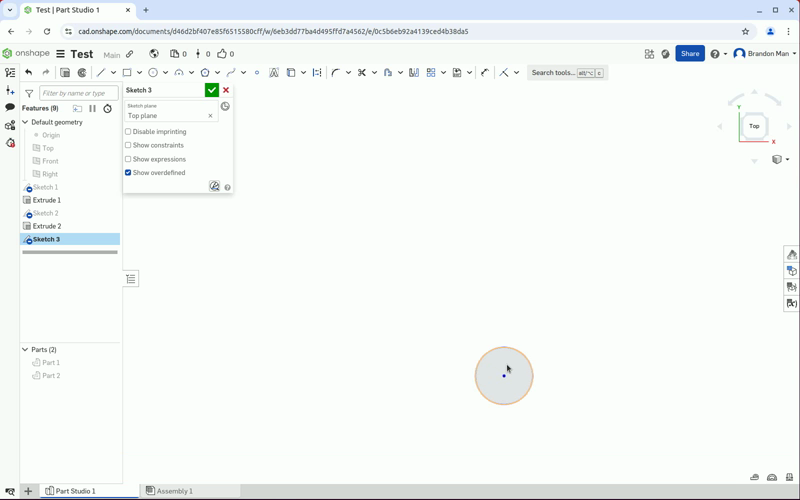
scroll(6)
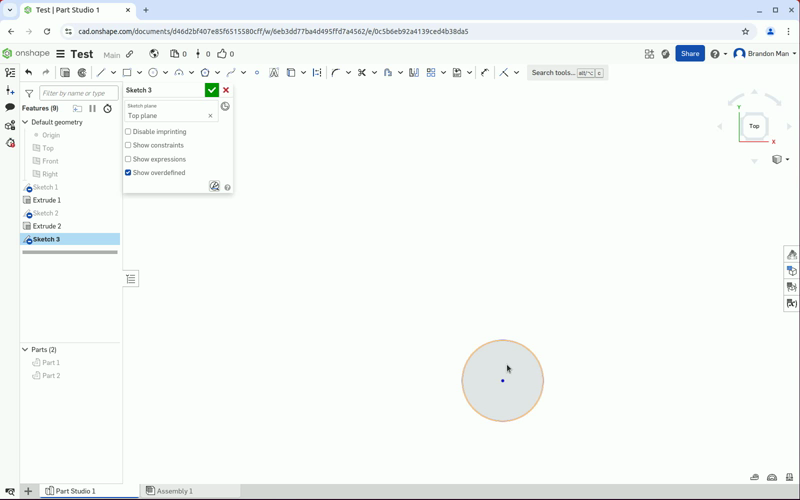
scroll(6)
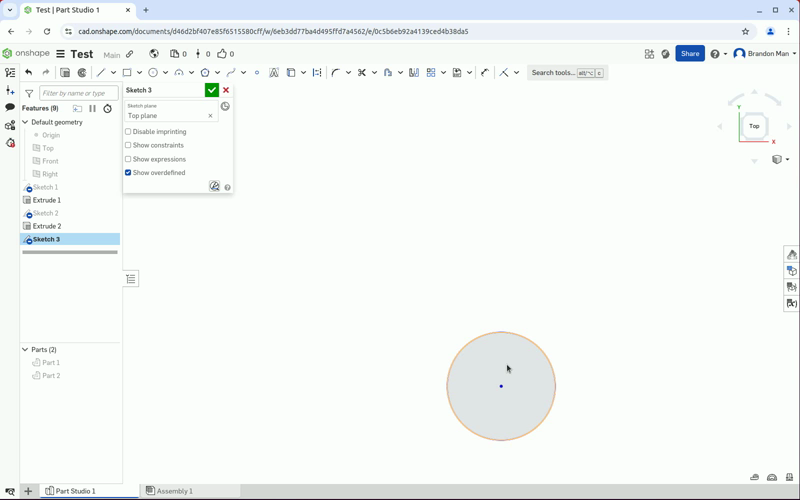
scroll(6)
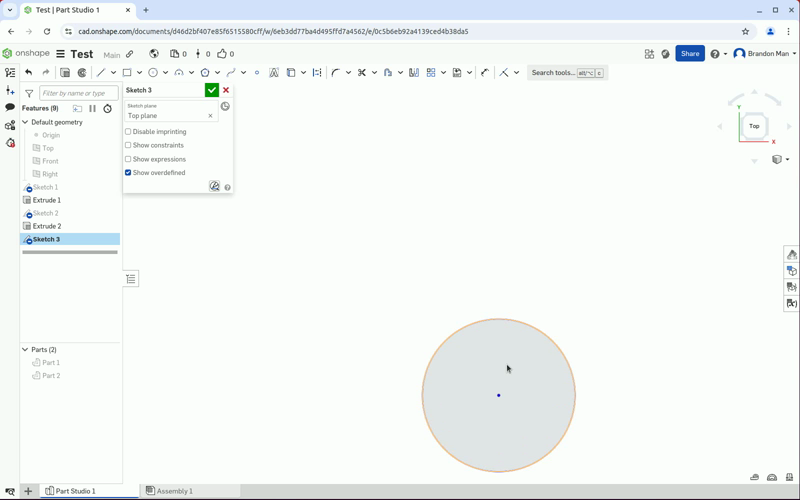
scroll(6)
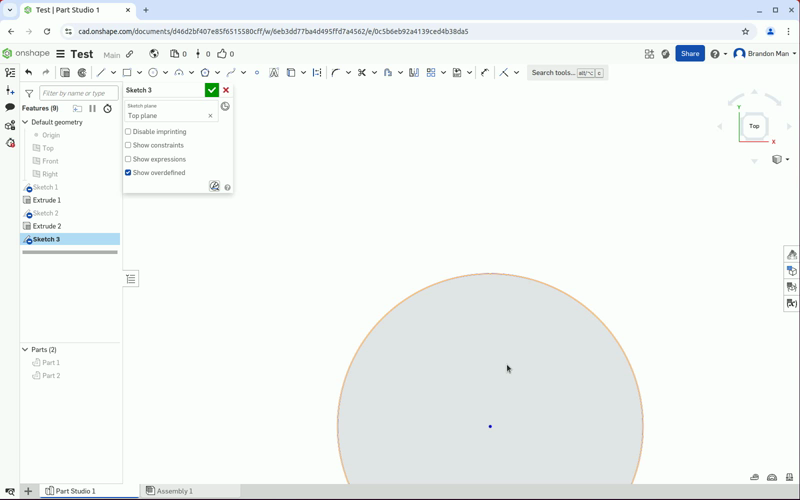
click(507, 364)
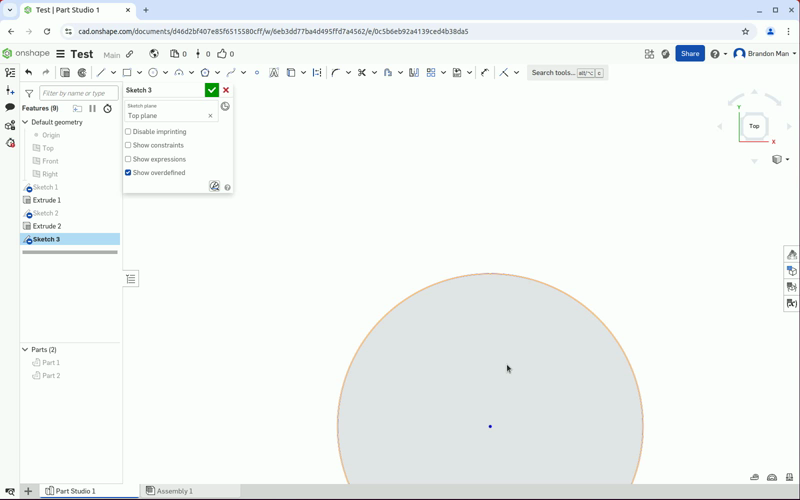
scroll(-6)
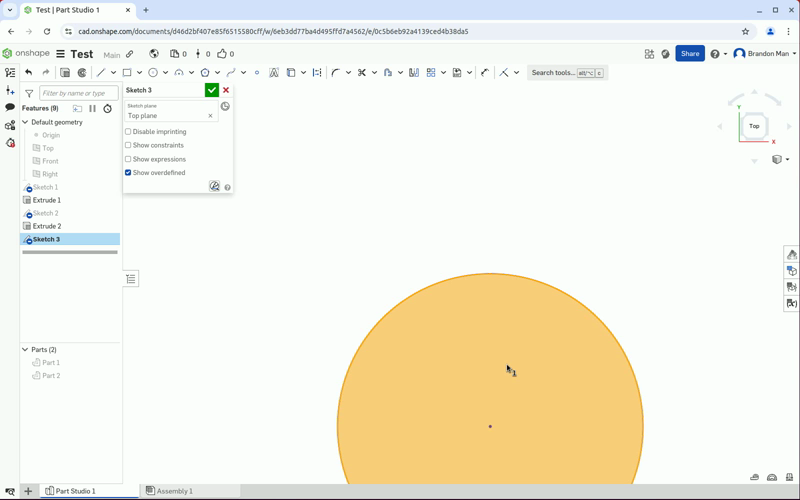
scroll(-6)
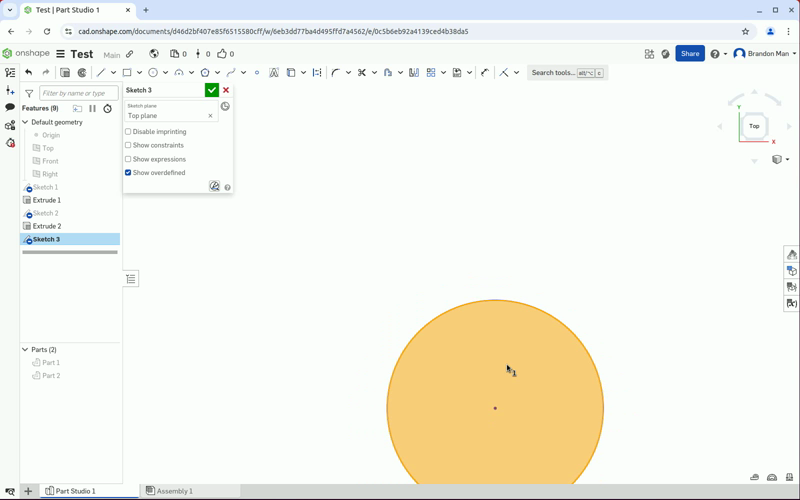
scroll(-6)
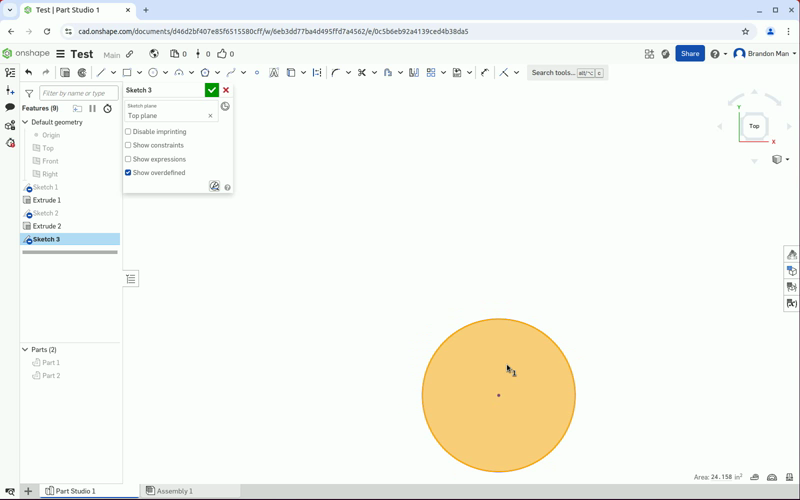
scroll(-6)
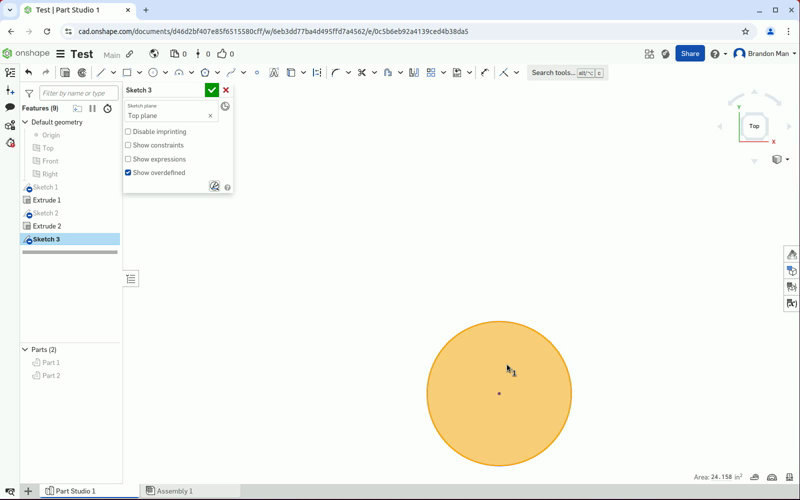
scroll(-6)
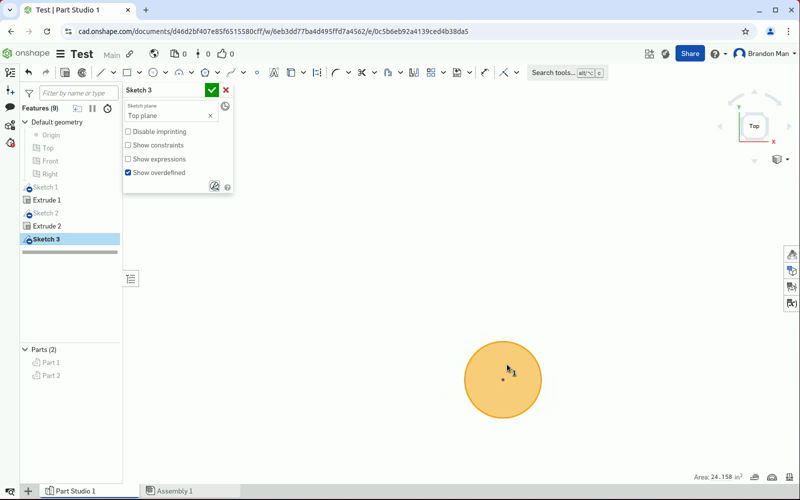
scroll(-6)
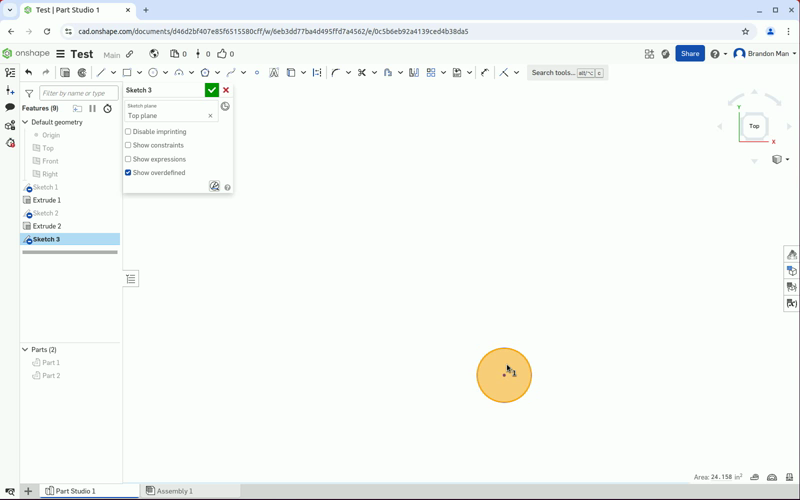
scroll(-6)
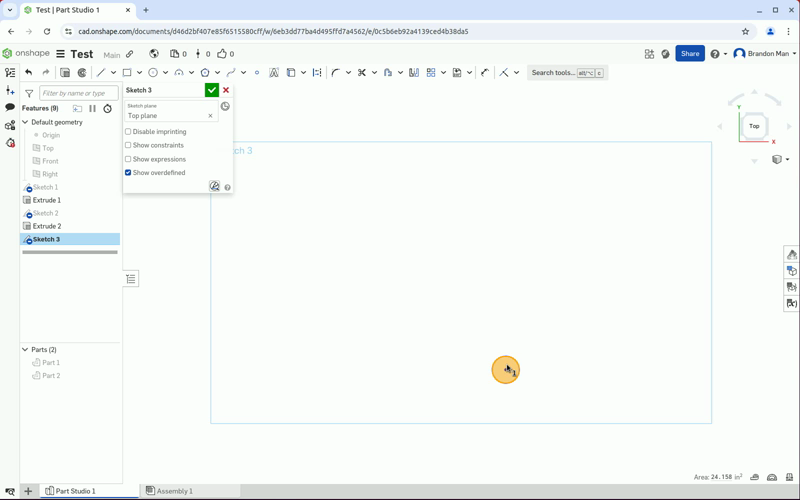
mouse_move(73, 352)
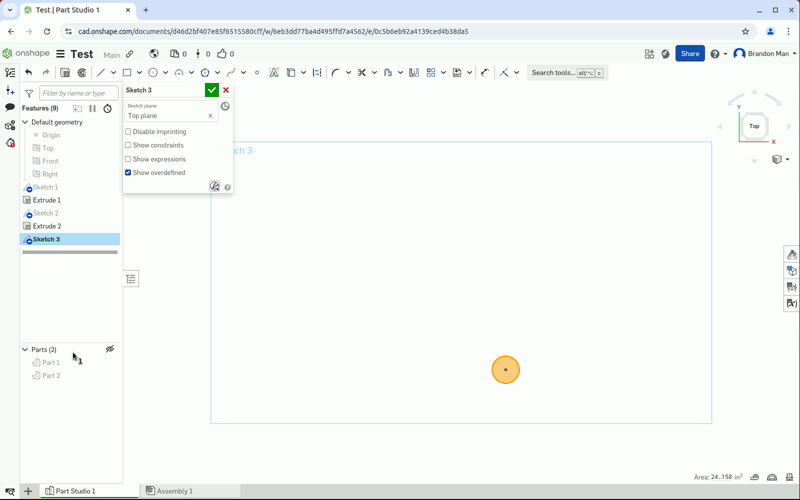
key(shift+y)
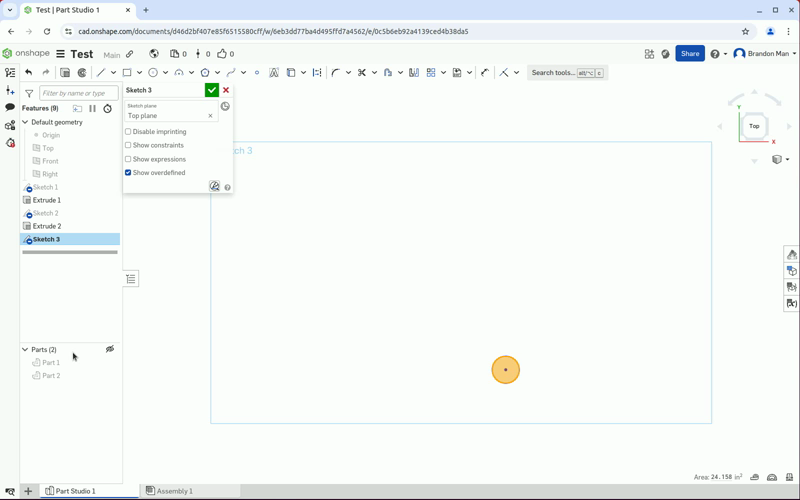
key(shift+e)
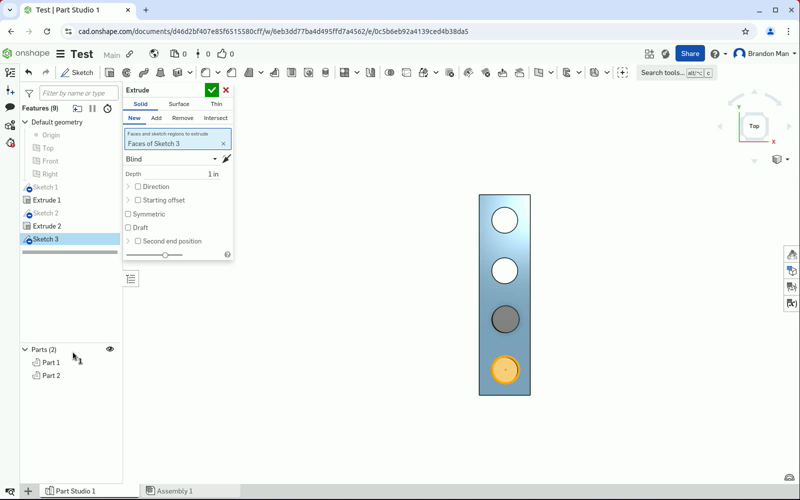
mouse_move(143, 106)
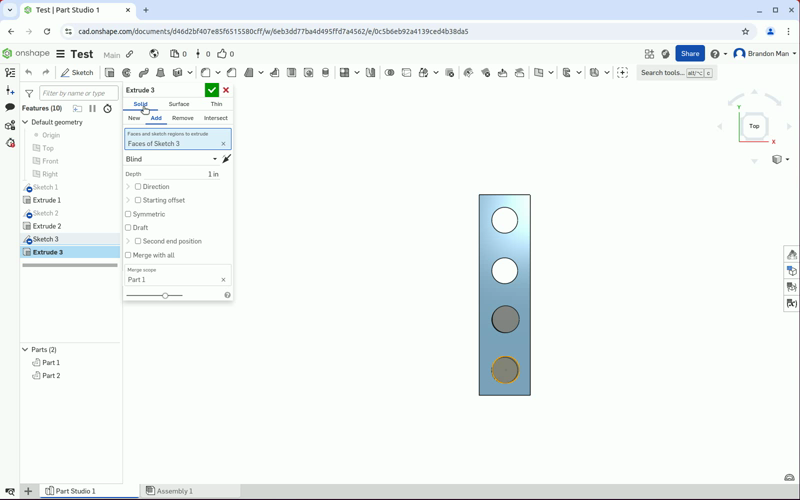
click(143, 106)
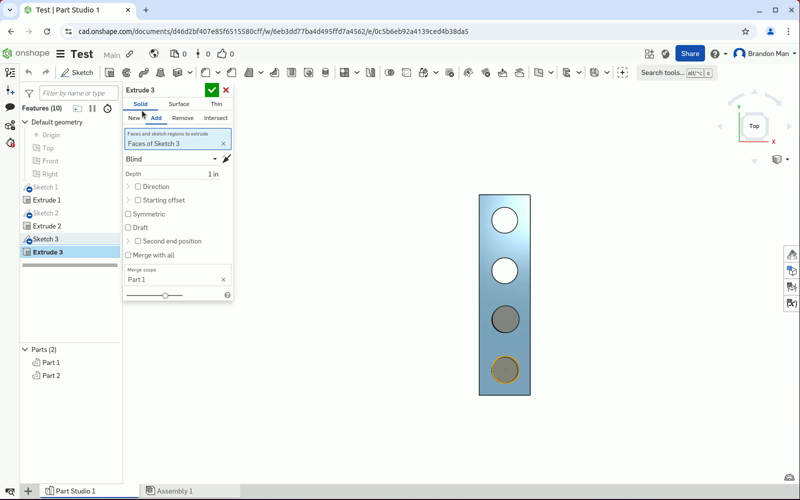
mouse_move(137, 120)
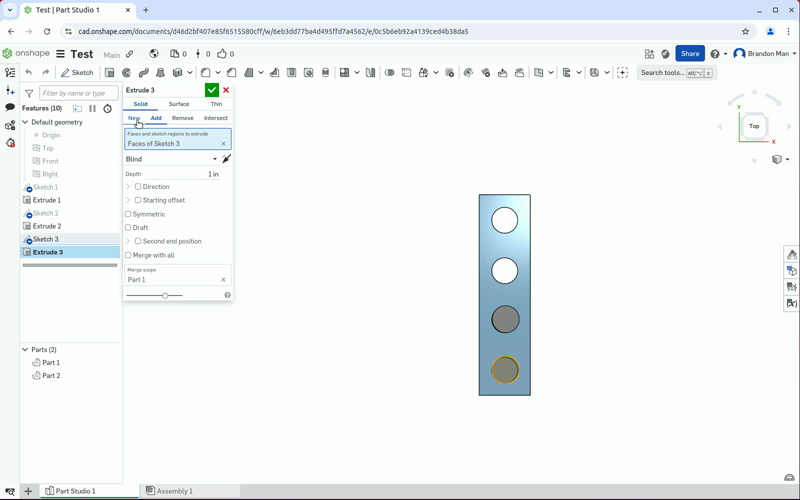
click(137, 120)
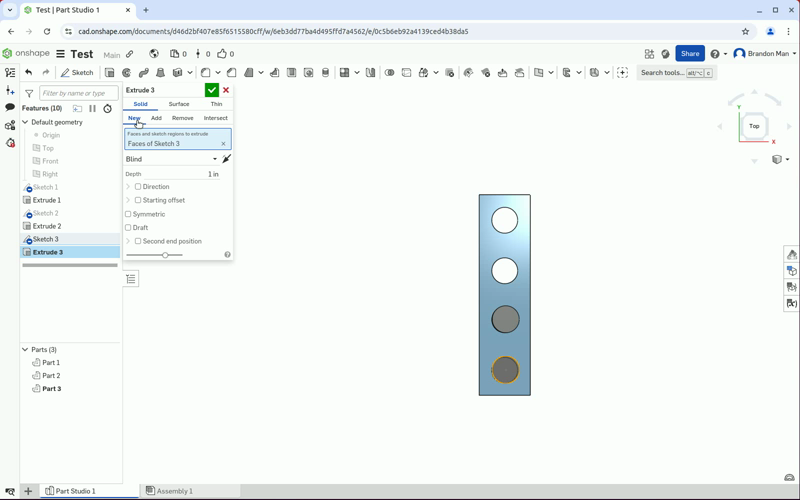
key(tab, 4)
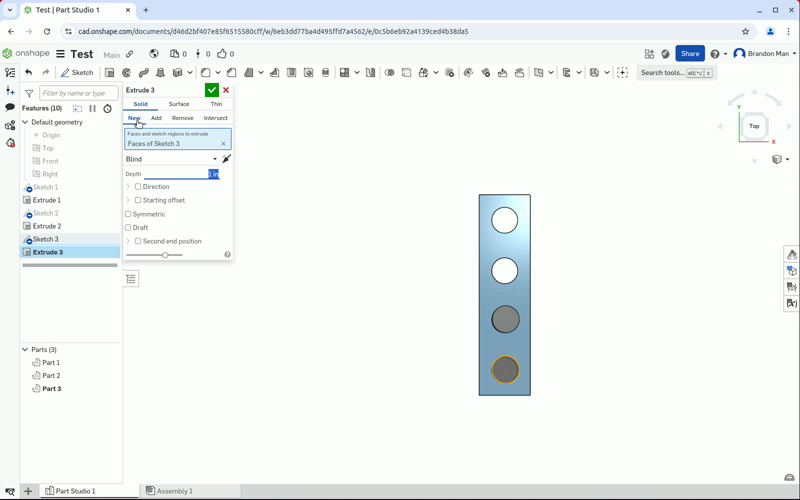
text(3.129)
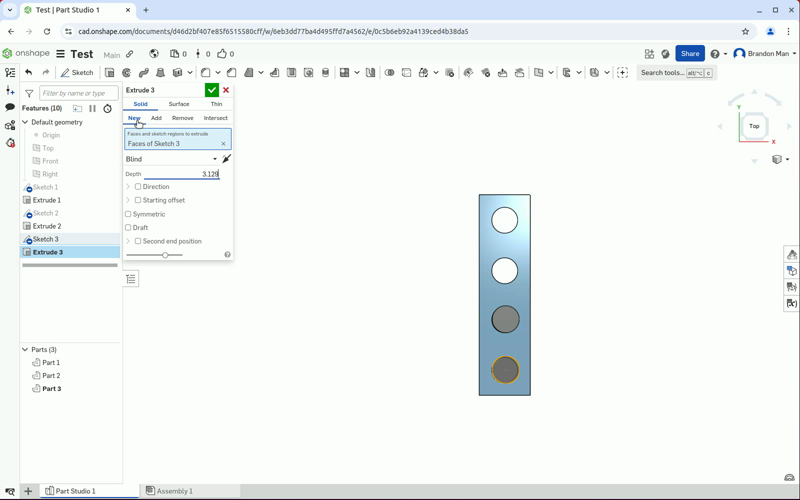
key(enter)
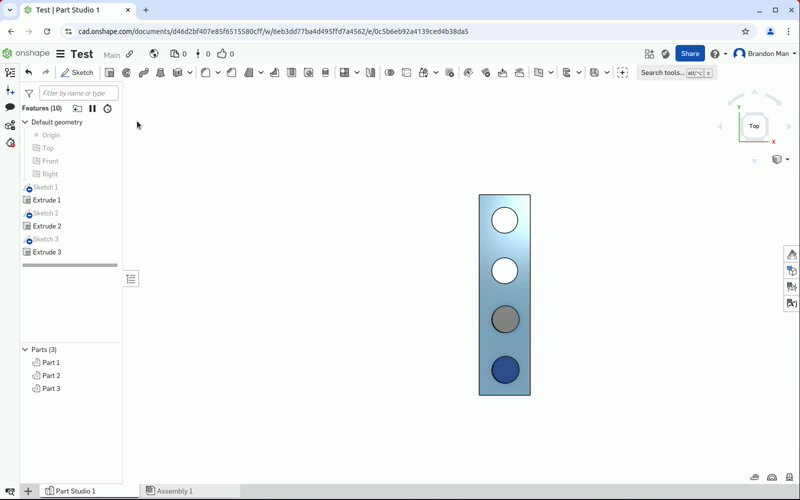
key(shift+h)
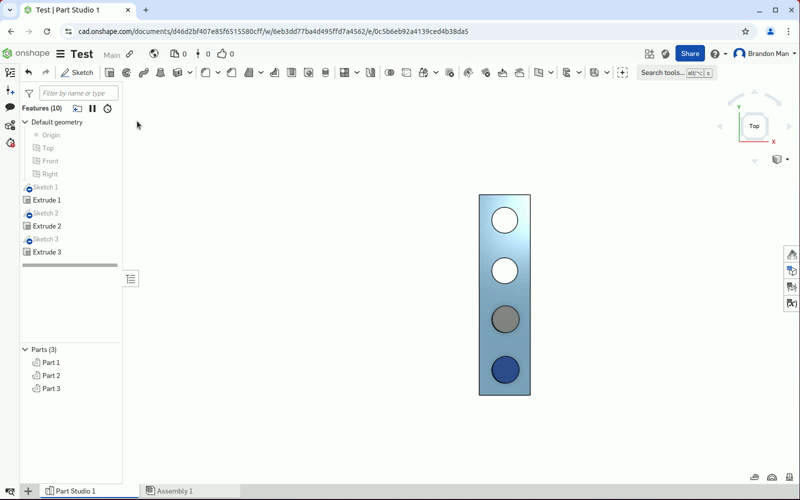
key(shift+h)
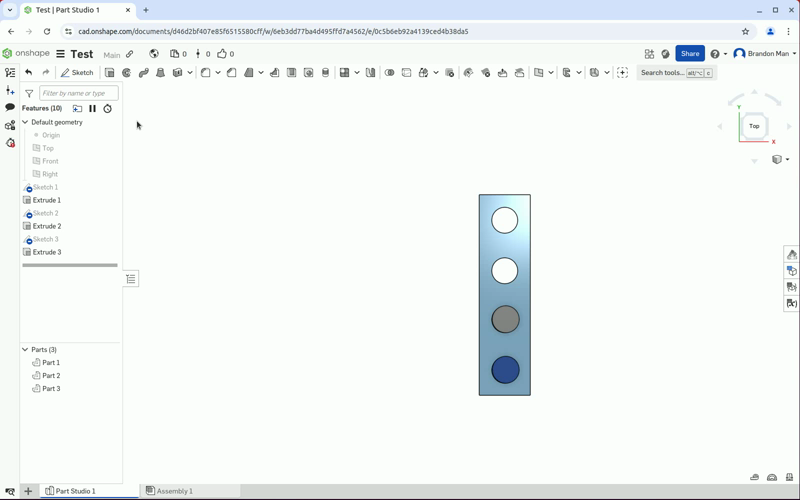
mouse_move(73, 189)
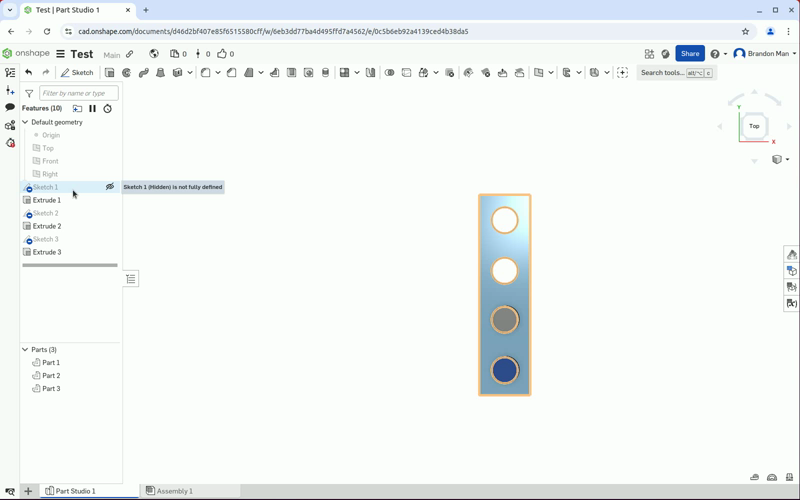
click(73, 189)
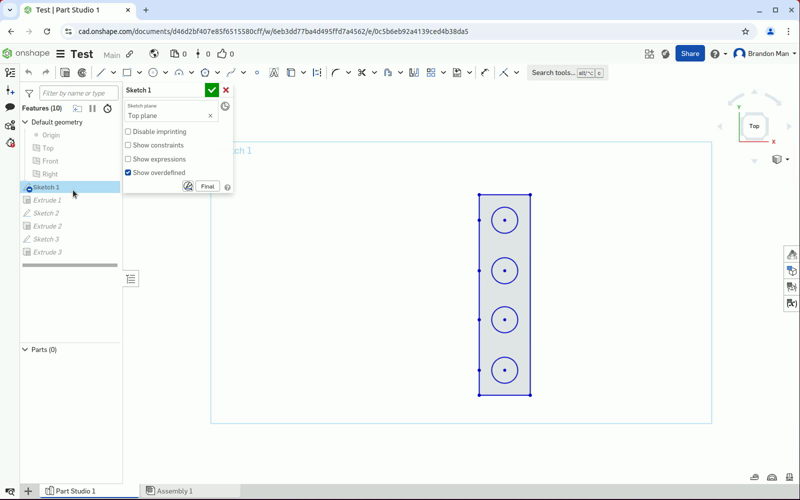
mouse_move(229, 92)
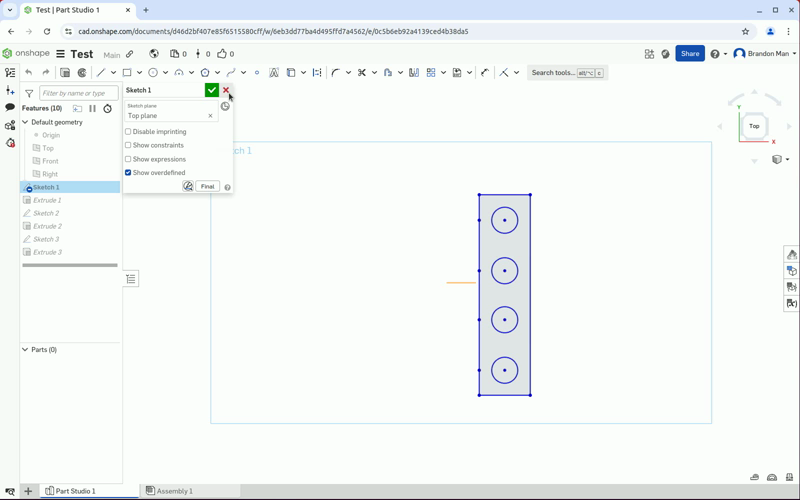
click(229, 92)
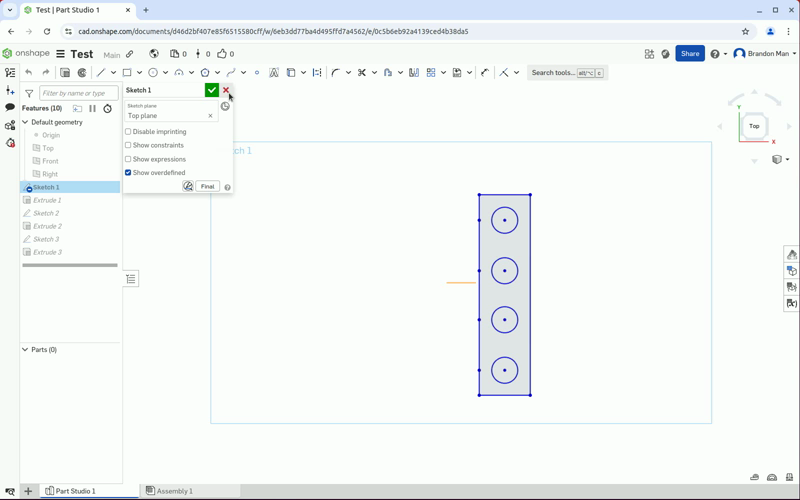
key(shift+s)
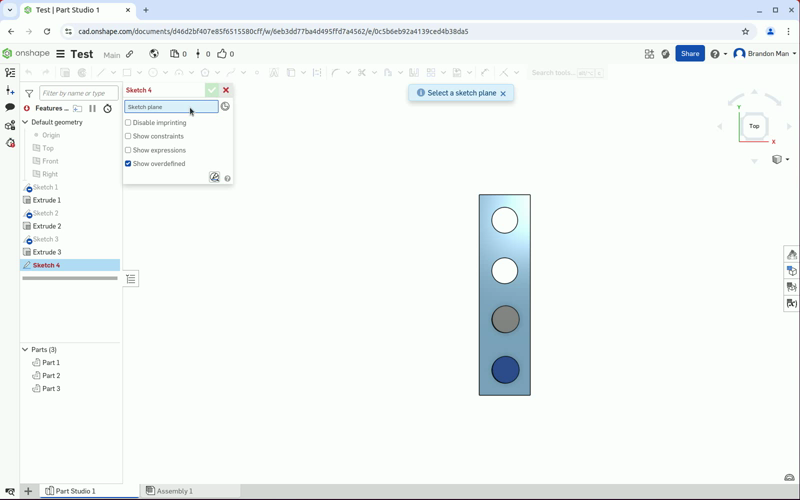
mouse_move(73, 150)
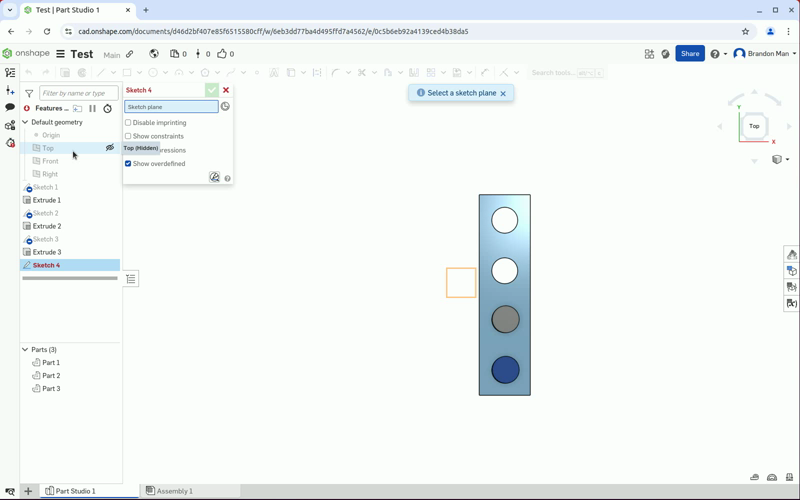
click(73, 150)
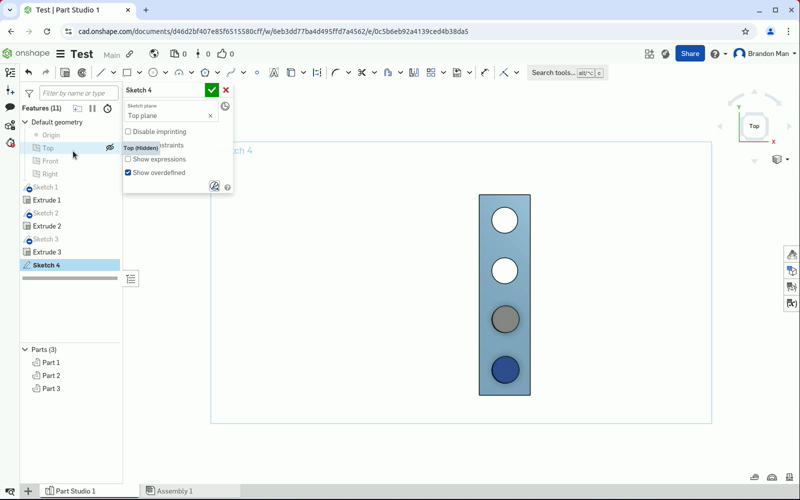
mouse_move(73, 352)
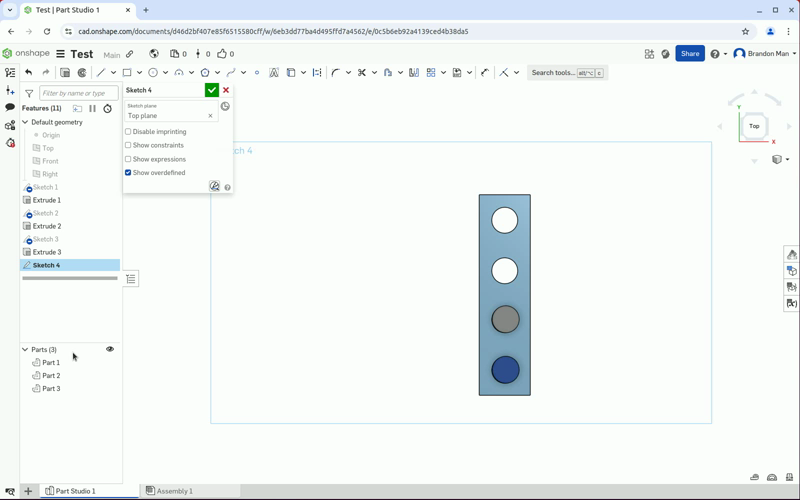
key(y)
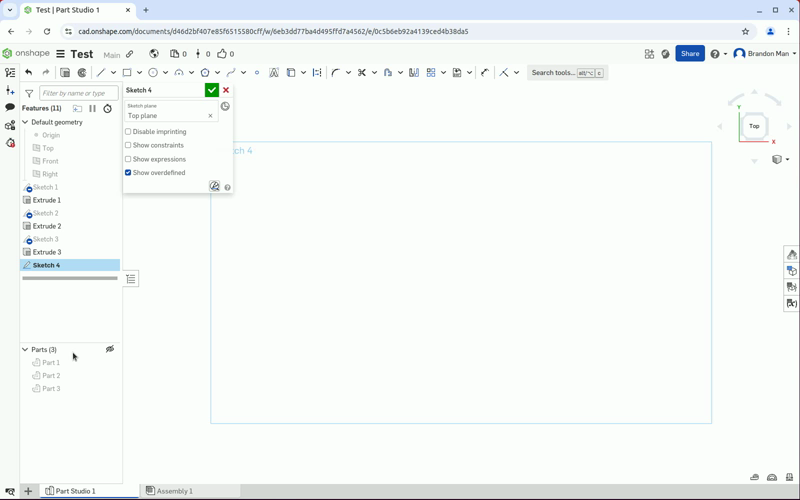
key(c)
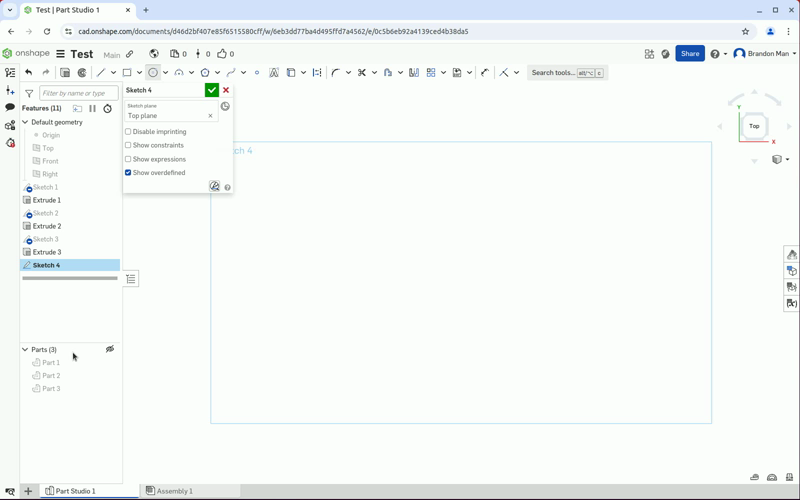
key_down(shift)
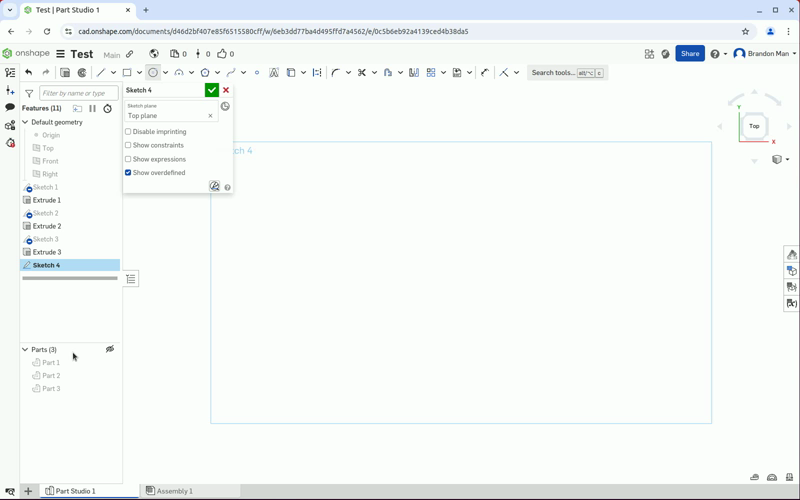
mouse_move(505, 268)
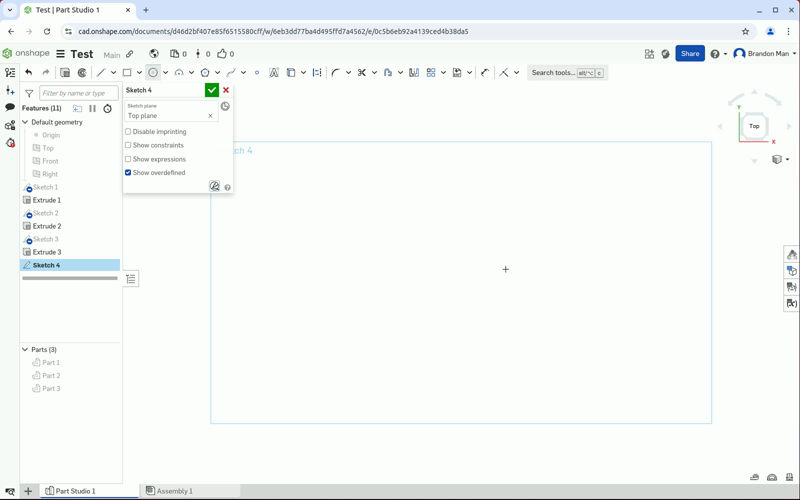
click(505, 268)
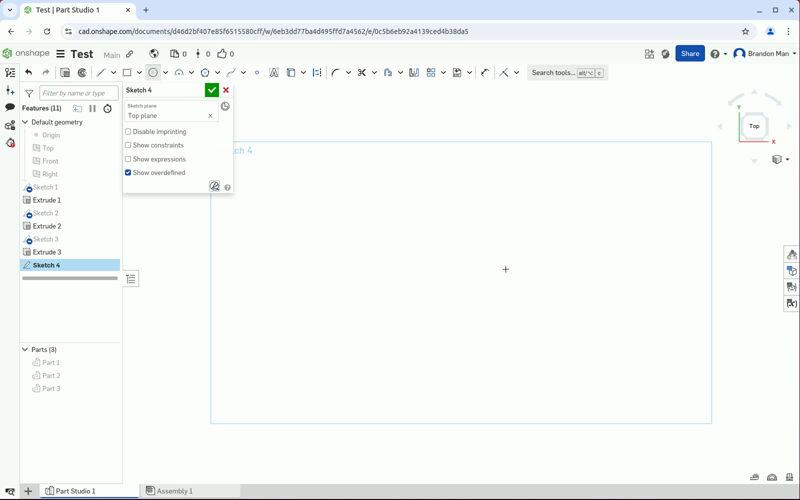
key_up(shift)
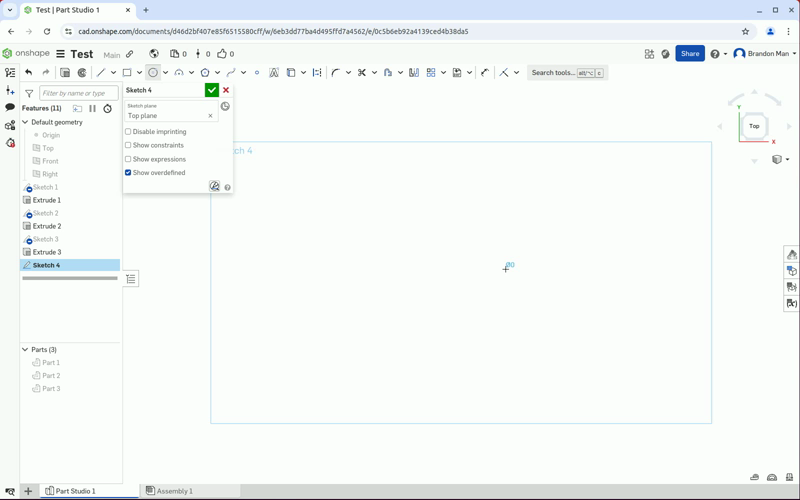
mouse_move(519, 268)
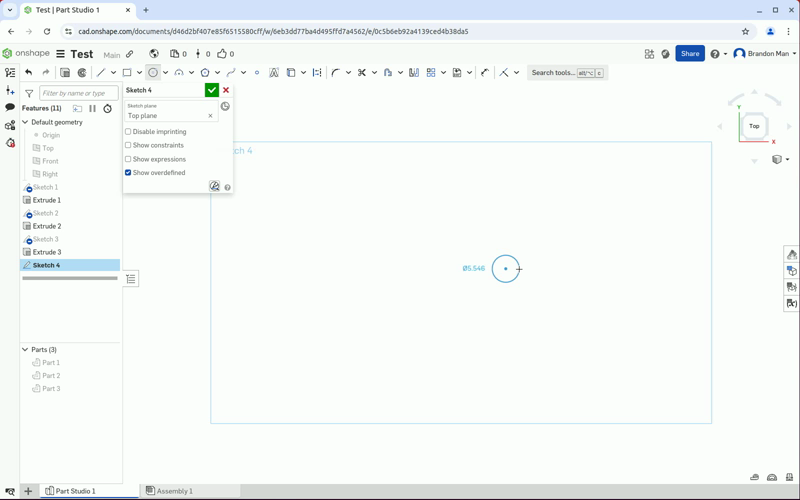
click(519, 268)
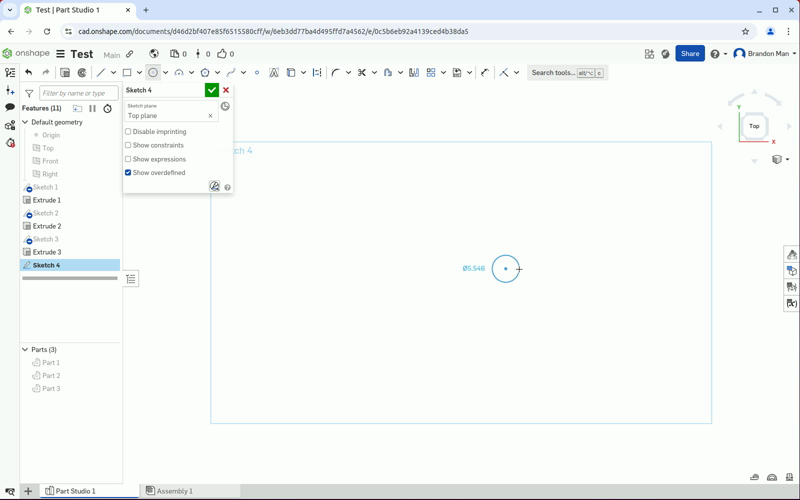
key(esc)
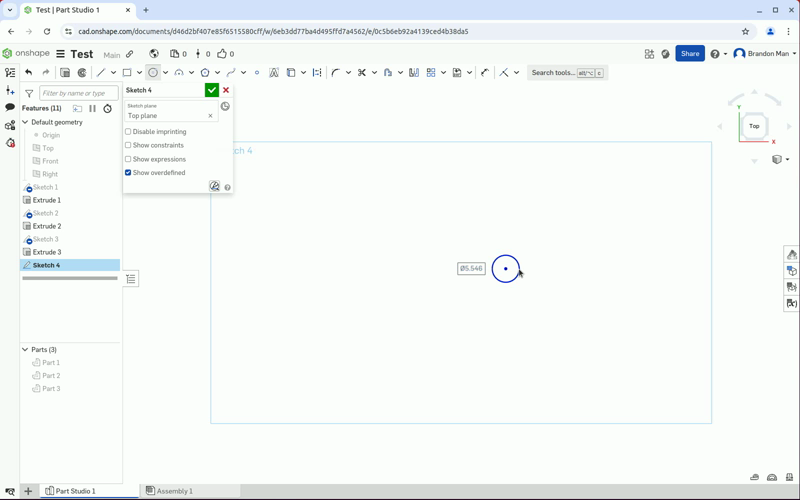
mouse_move(511, 272)
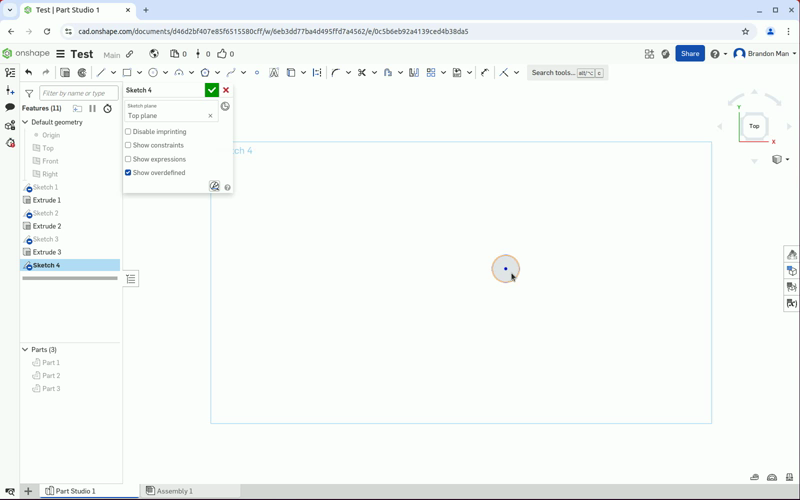
scroll(6)
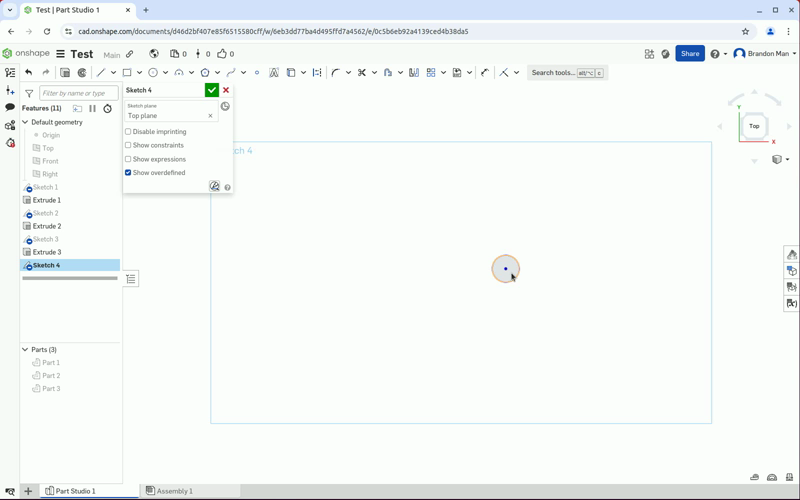
scroll(6)
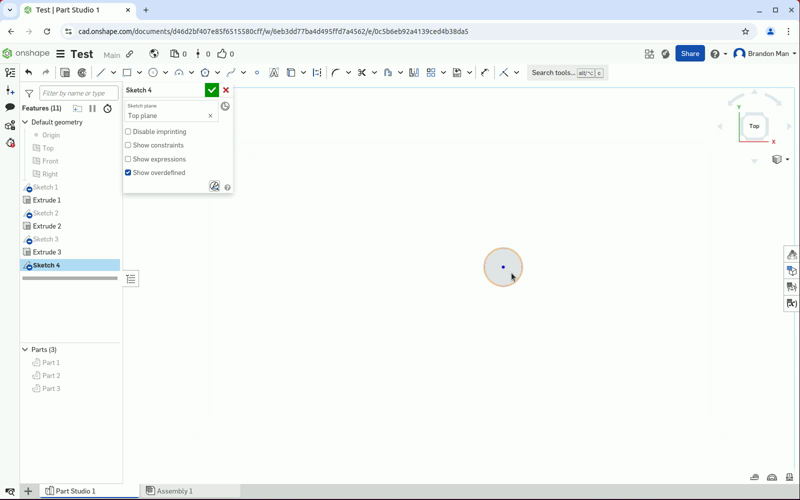
scroll(6)
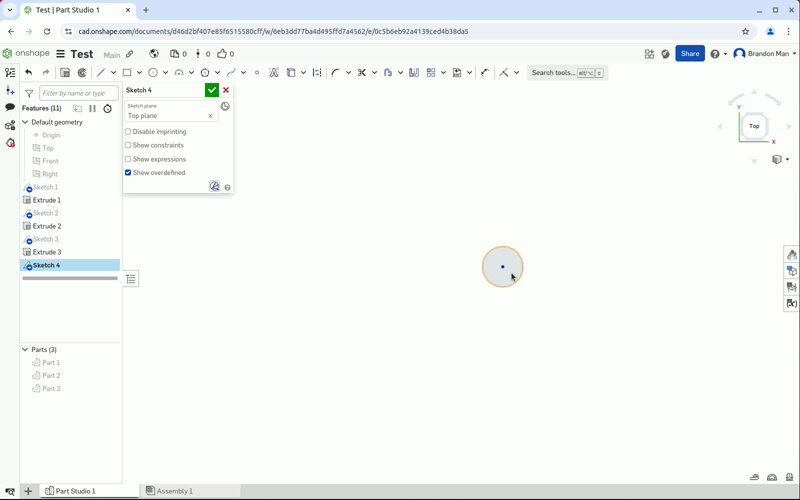
scroll(6)
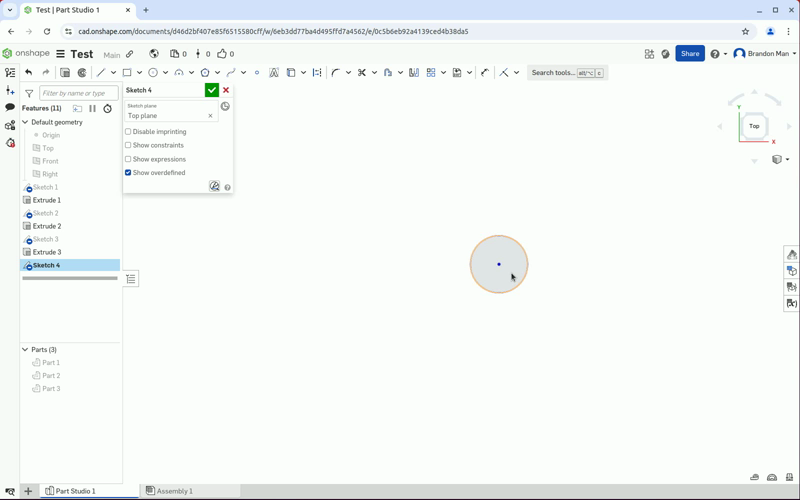
scroll(6)
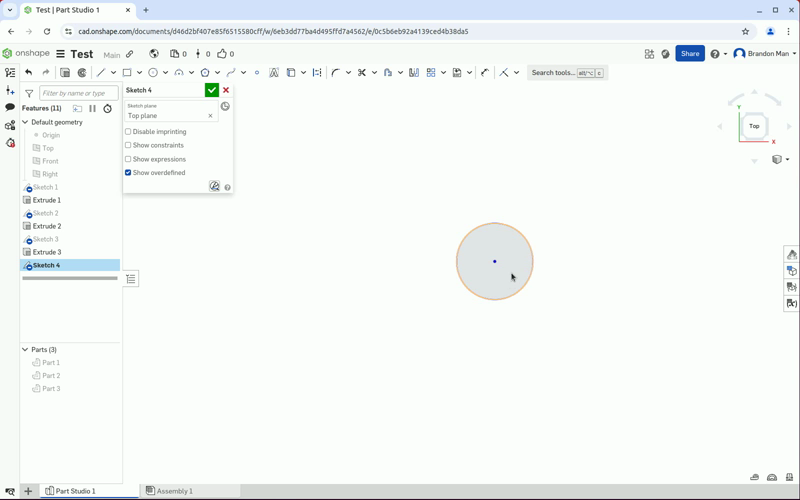
scroll(6)
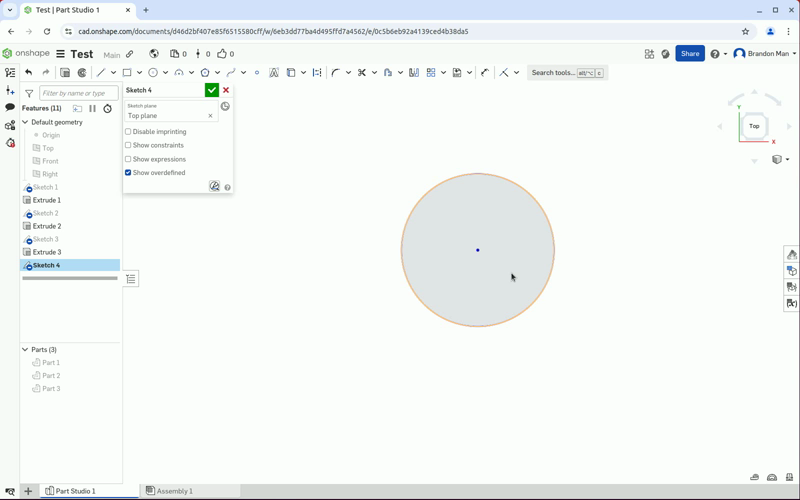
scroll(6)
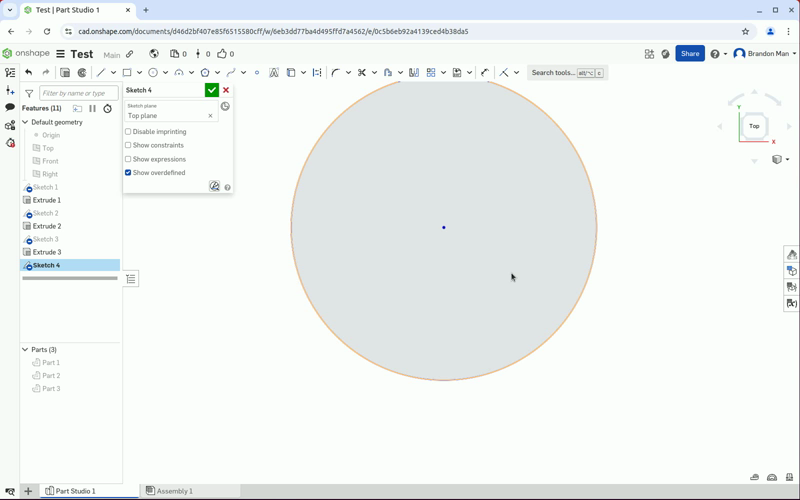
click(511, 272)
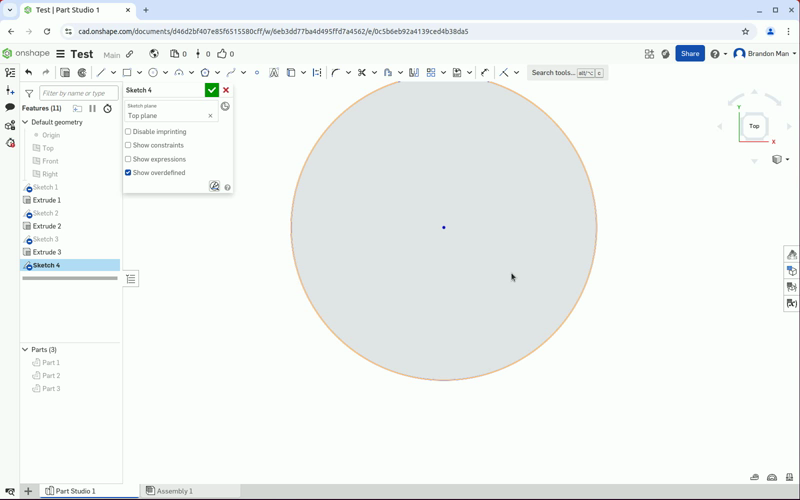
scroll(-6)
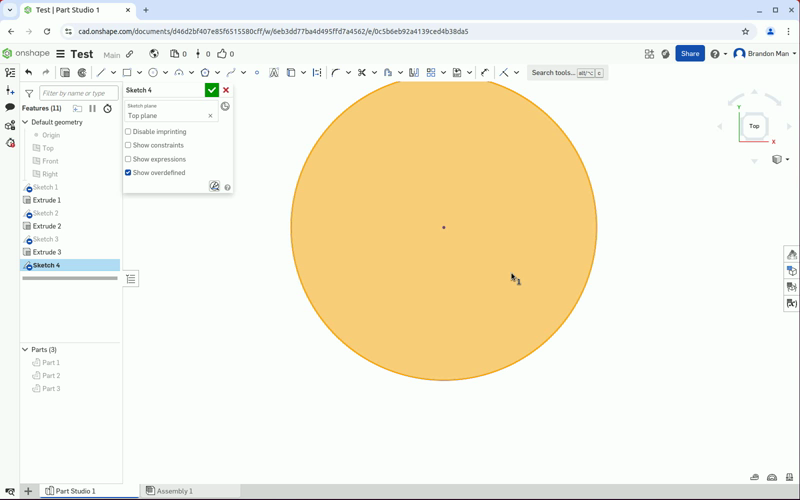
scroll(-6)
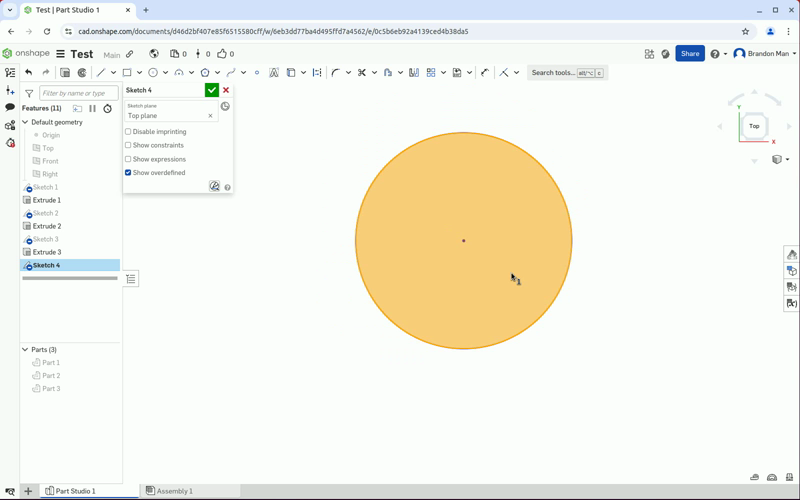
scroll(-6)
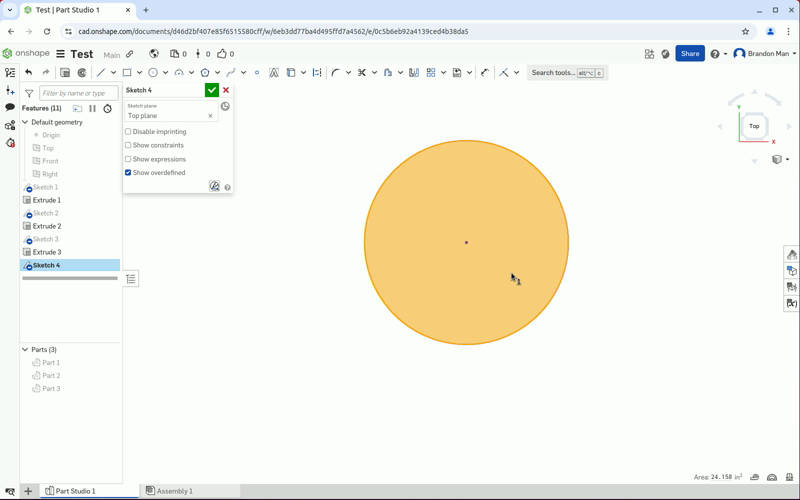
scroll(-6)
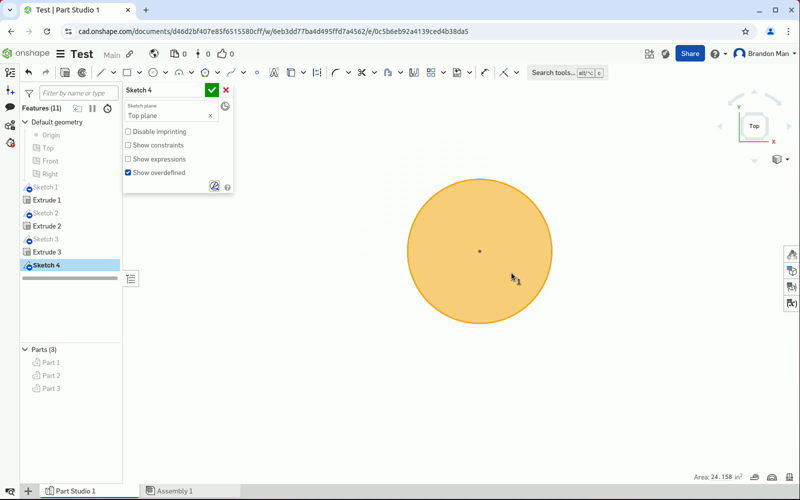
scroll(-6)
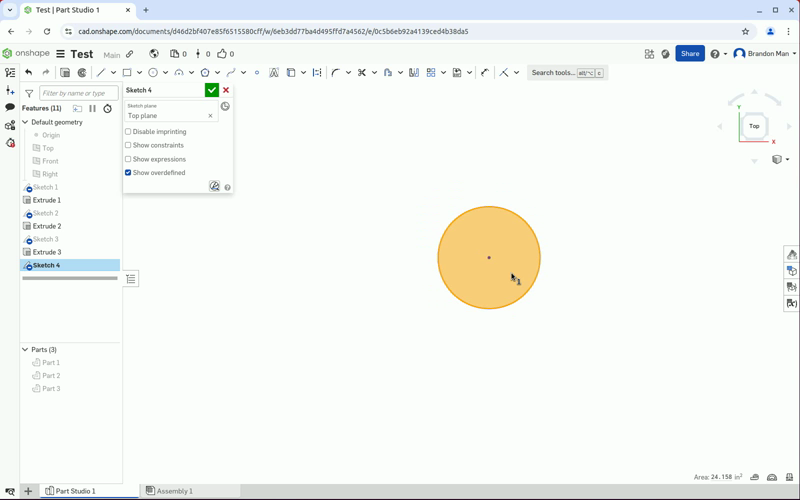
scroll(-6)
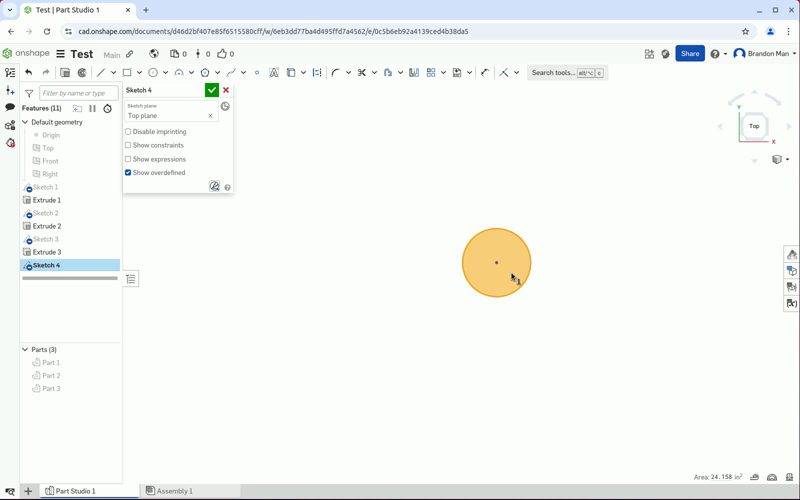
scroll(-6)
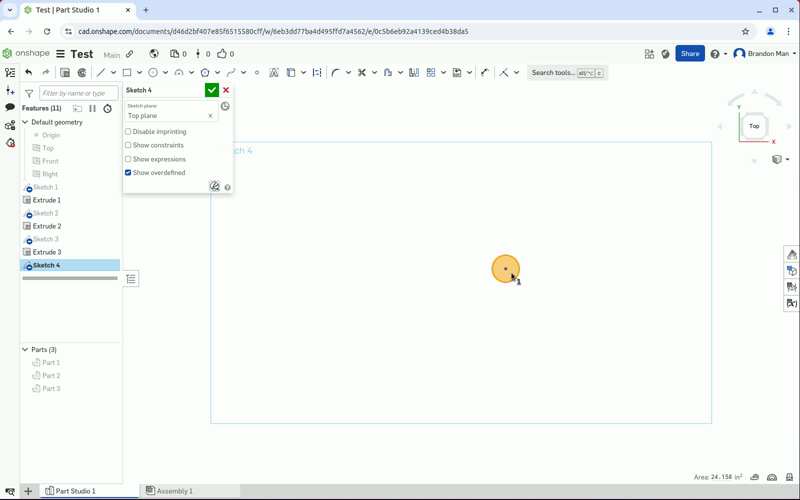
mouse_move(73, 352)
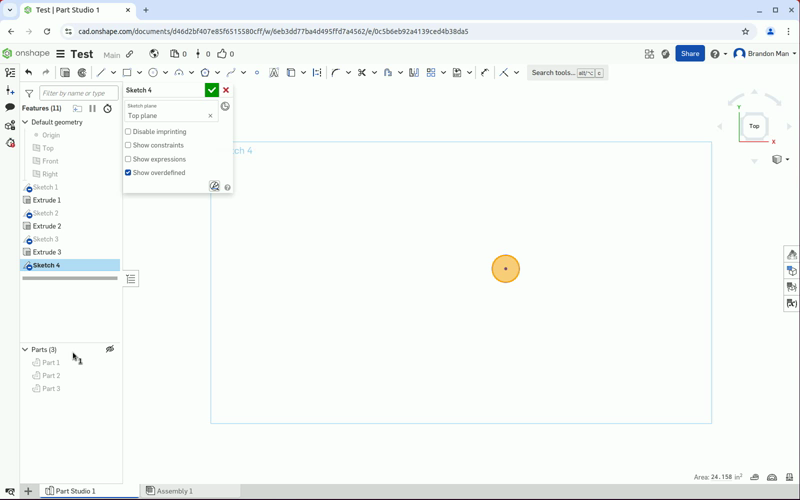
key(shift+y)
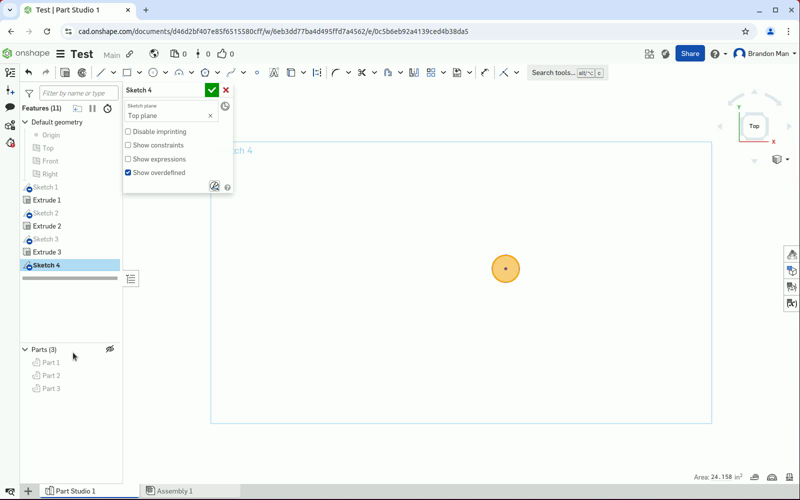
key(shift+e)
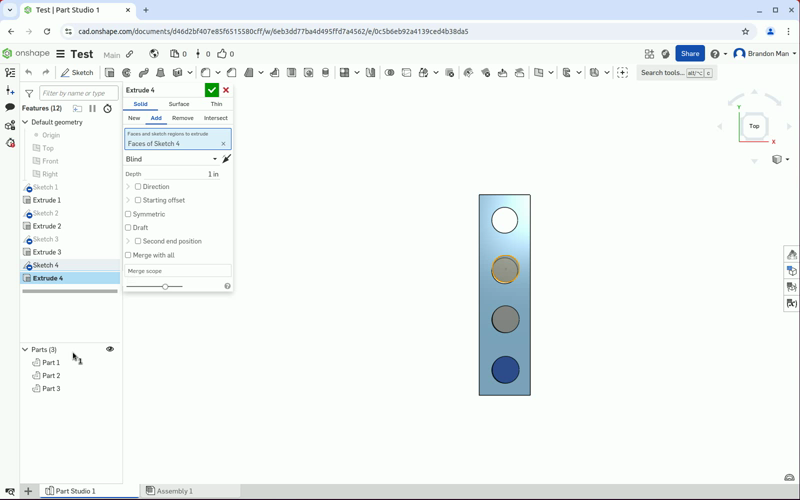
mouse_move(143, 106)
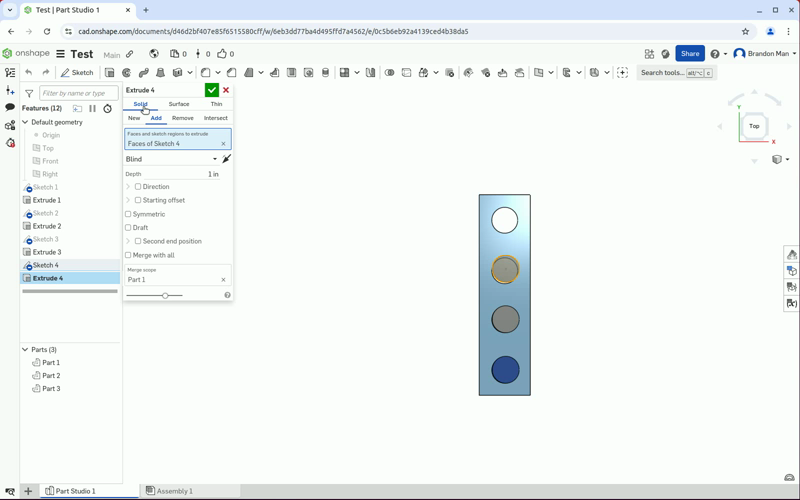
click(143, 106)
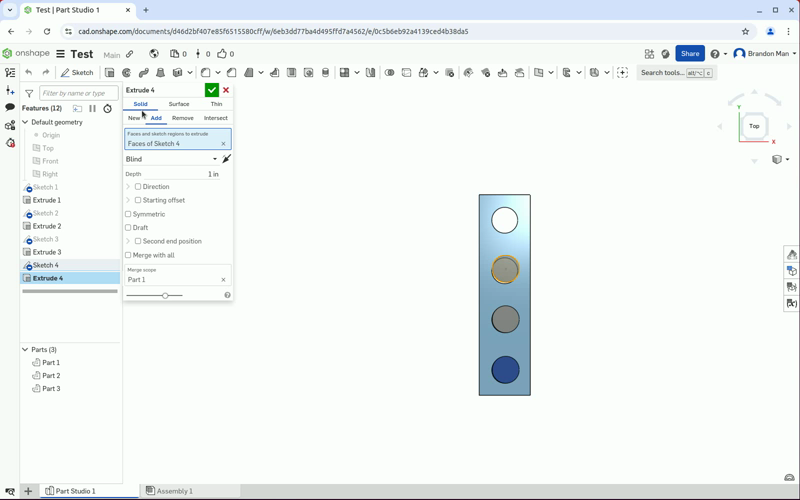
mouse_move(137, 120)
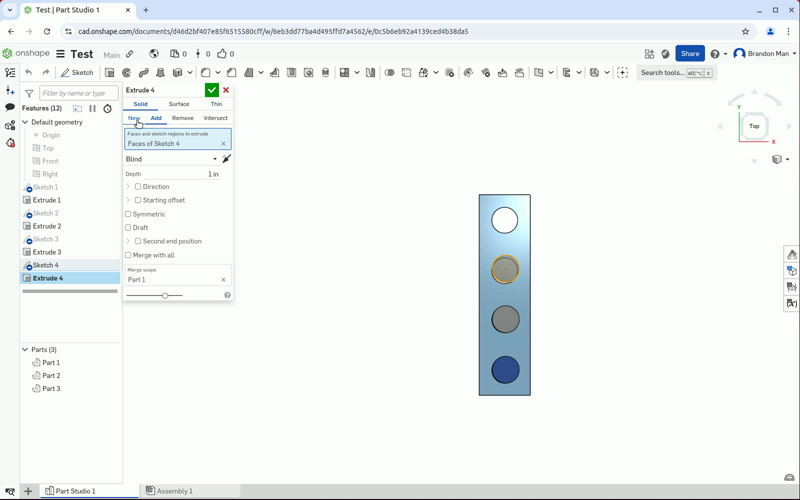
click(137, 120)
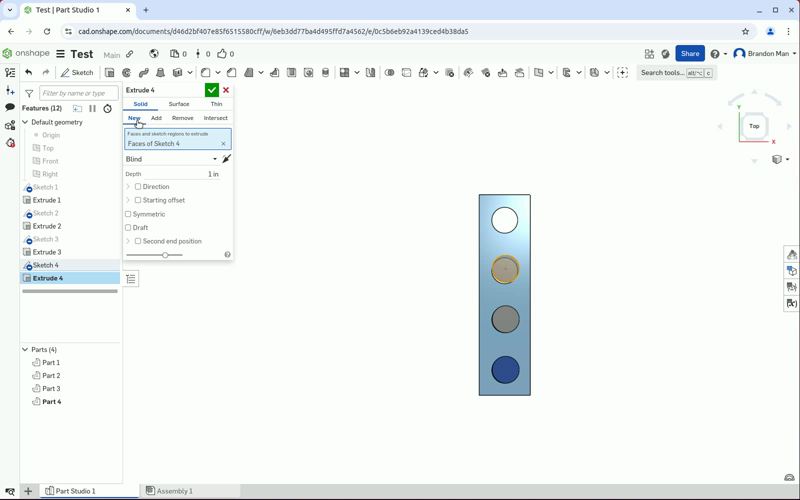
key(tab, 4)
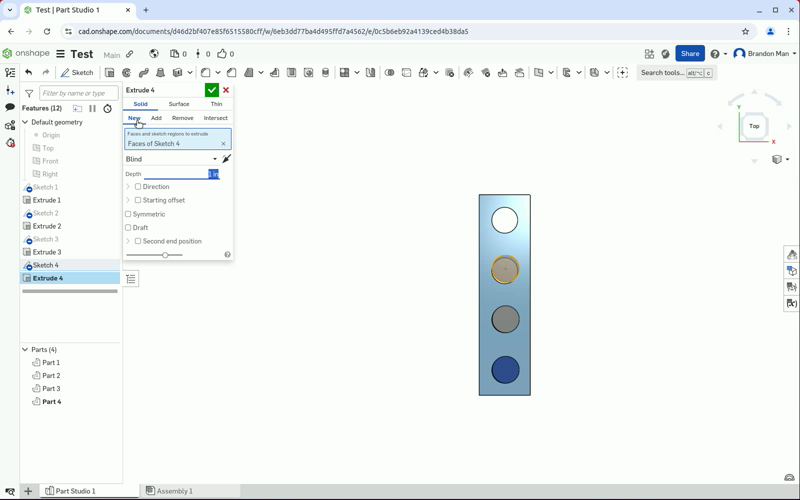
text(3.129)
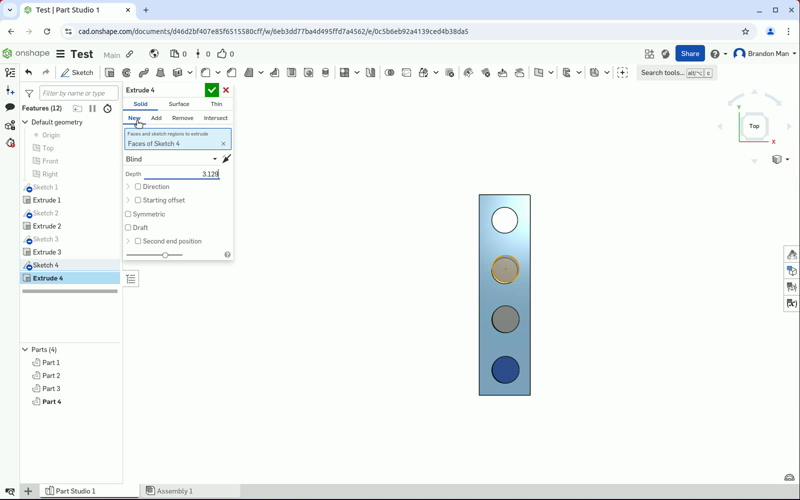
key(enter)
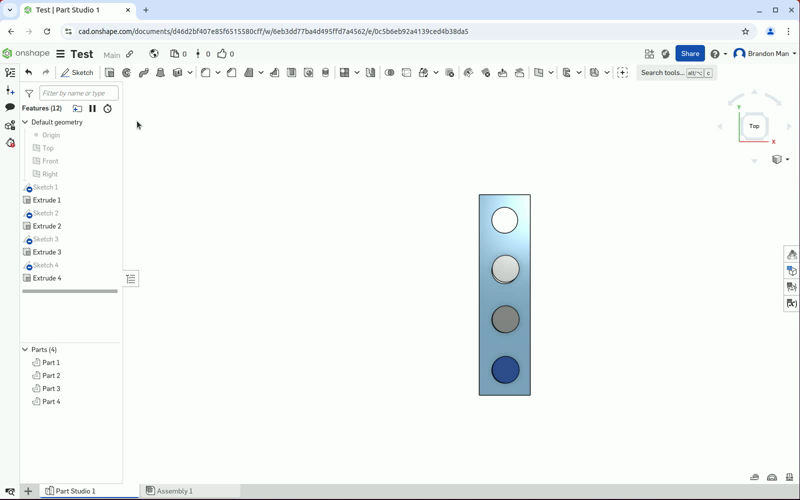
key(shift+h)
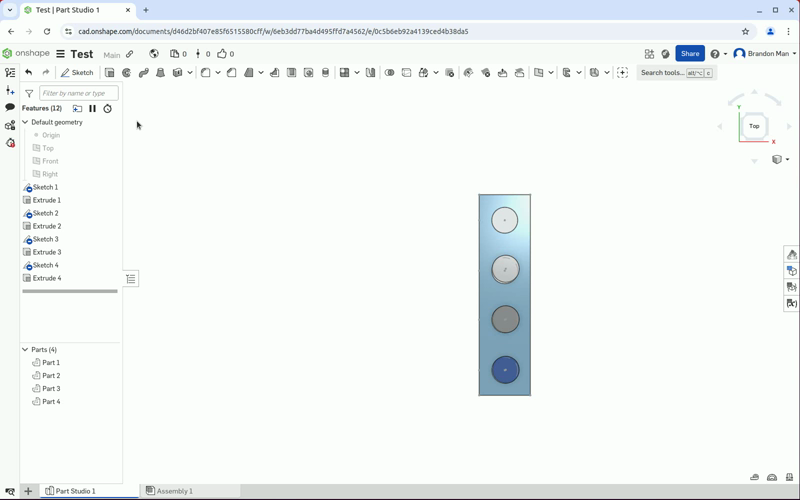
key(shift+h)
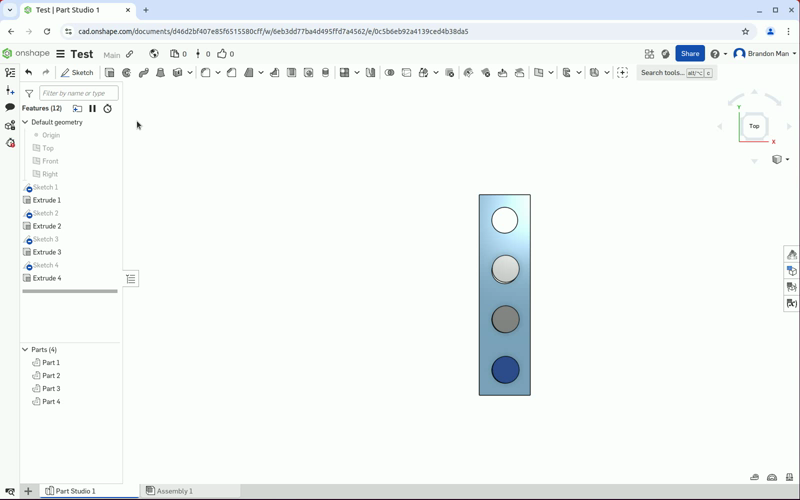
mouse_move(73, 189)
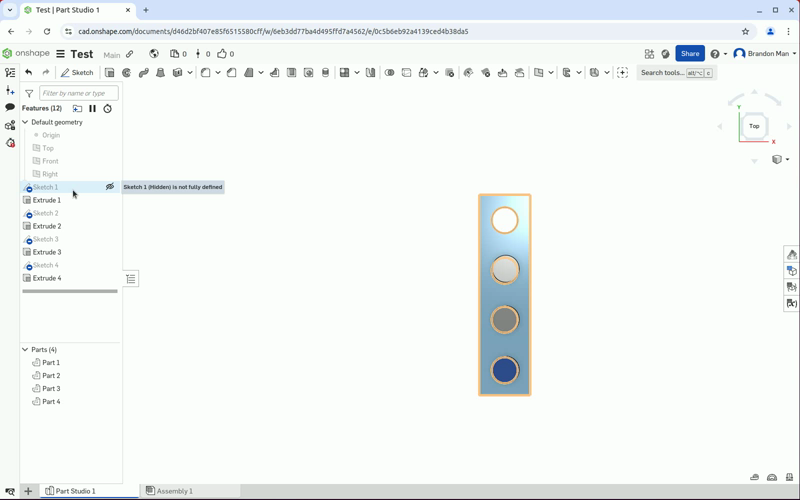
click(73, 189)
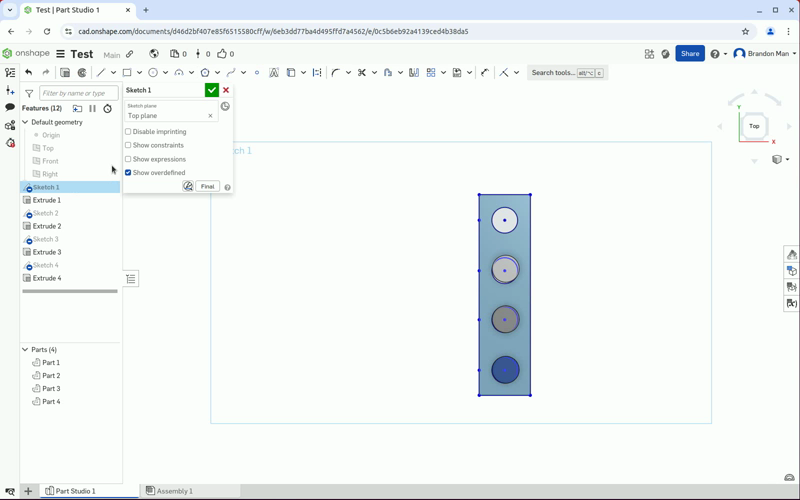
mouse_move(229, 92)
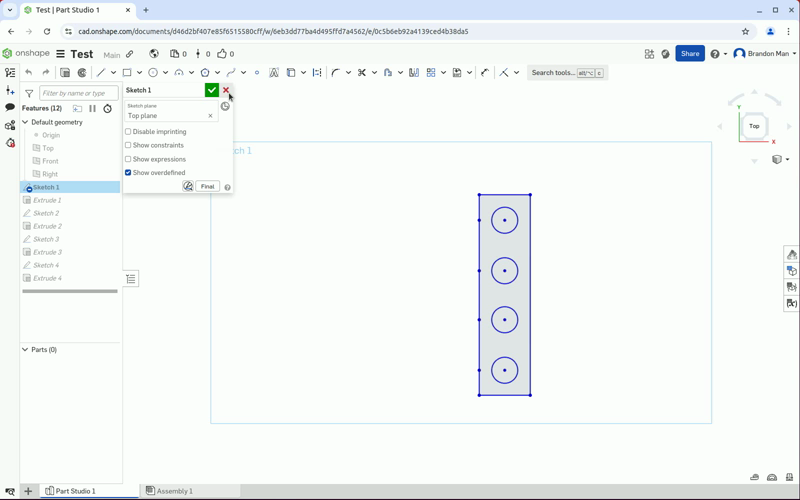
click(229, 92)
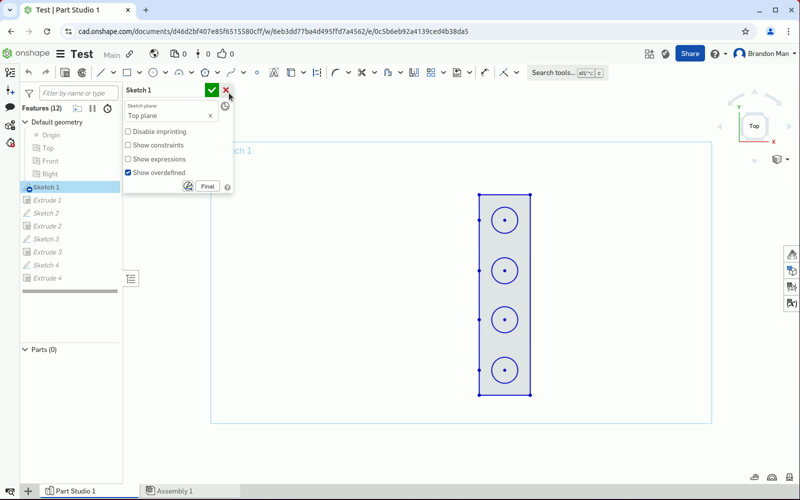
key(shift+s)
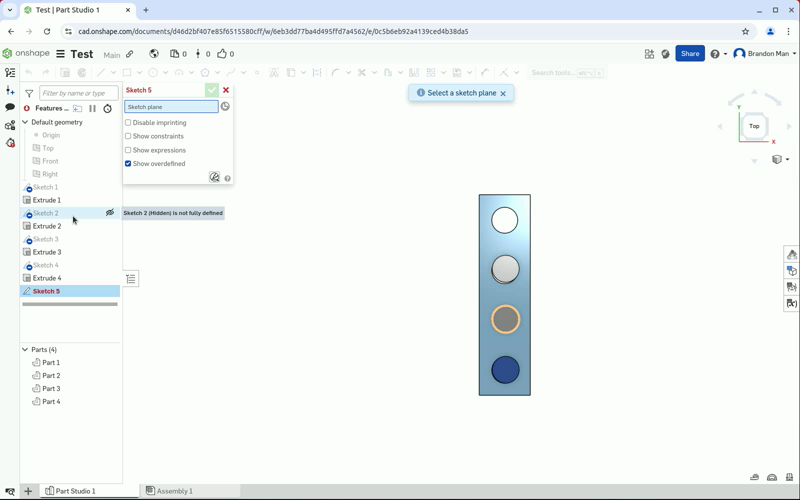
scroll(3)
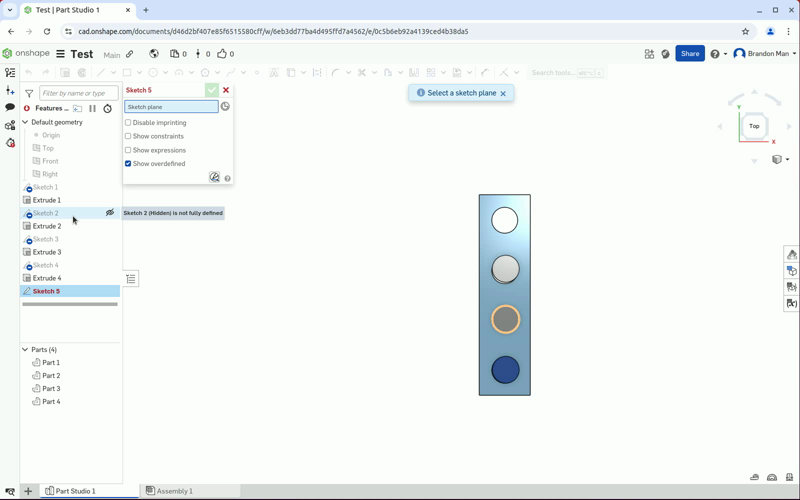
mouse_move(73, 150)
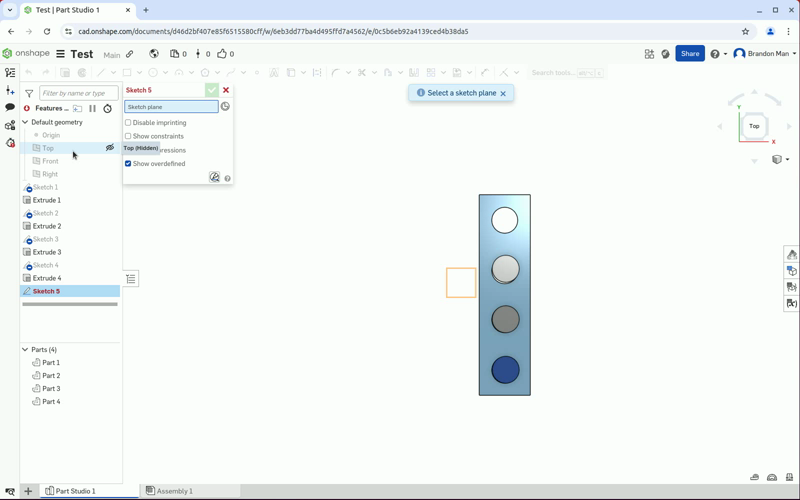
click(73, 150)
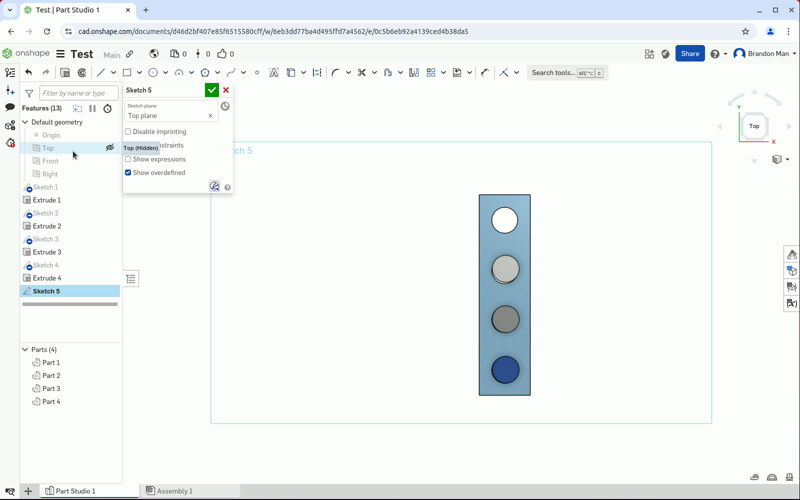
mouse_move(73, 352)
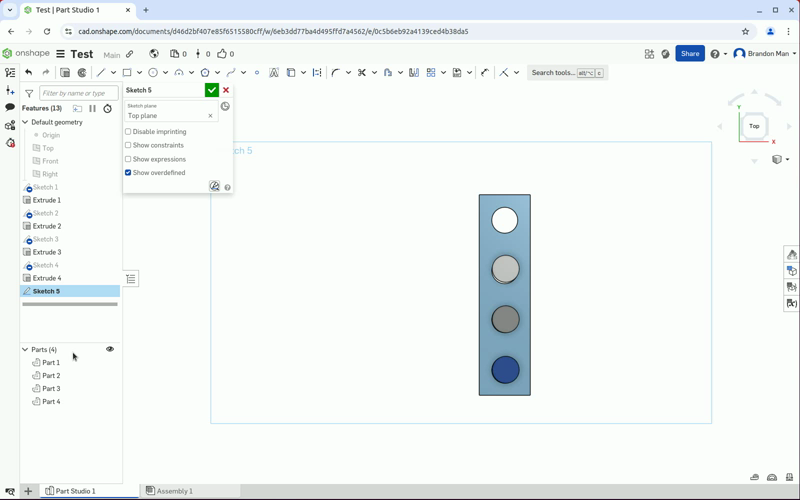
key(y)
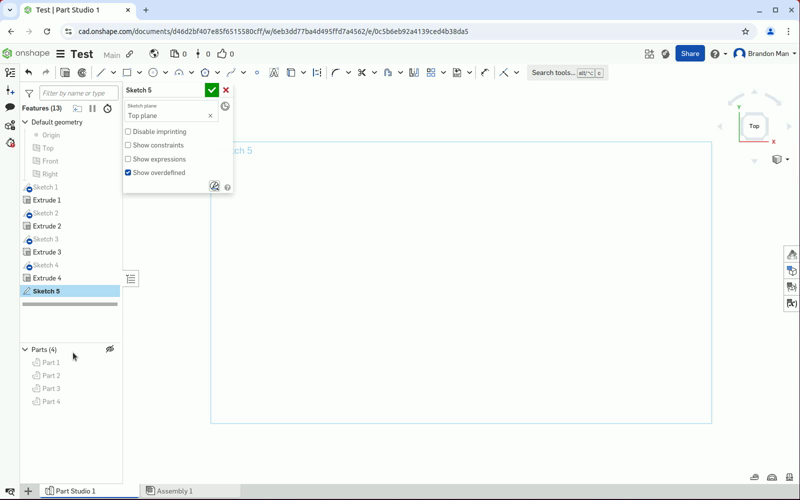
key(c)
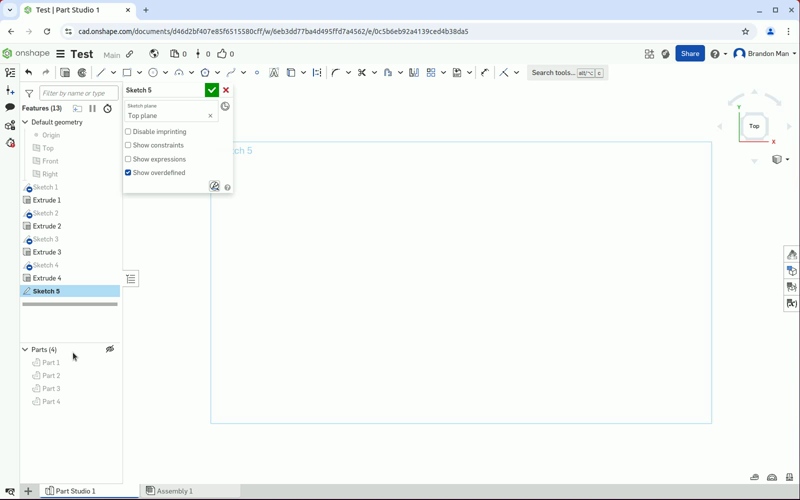
key_down(shift)
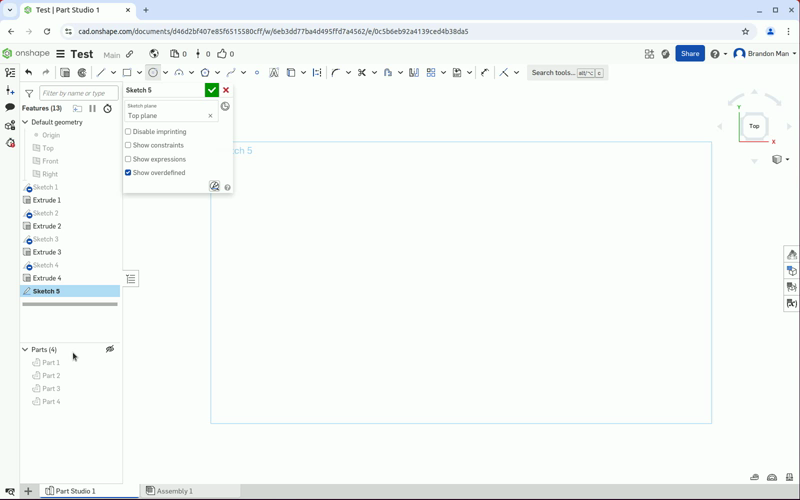
mouse_move(505, 218)
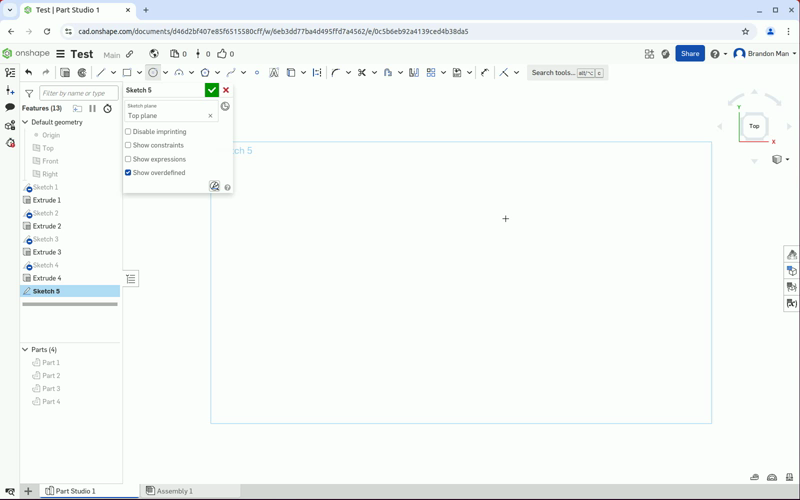
click(505, 218)
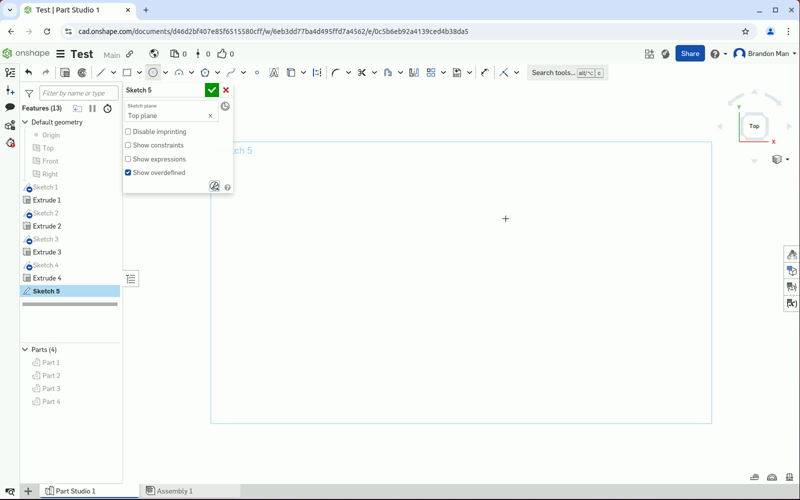
key_up(shift)
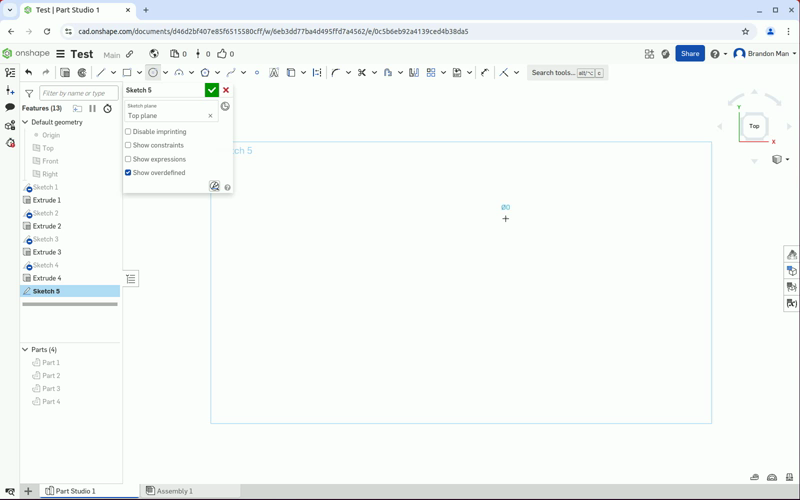
mouse_move(519, 218)
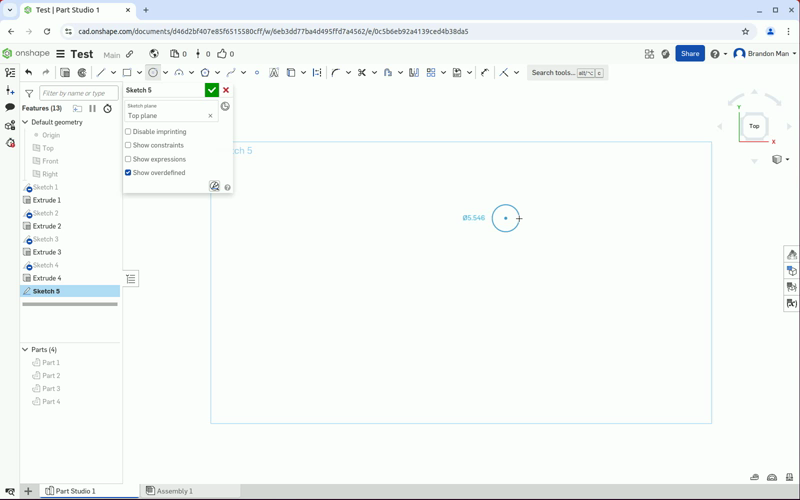
click(519, 218)
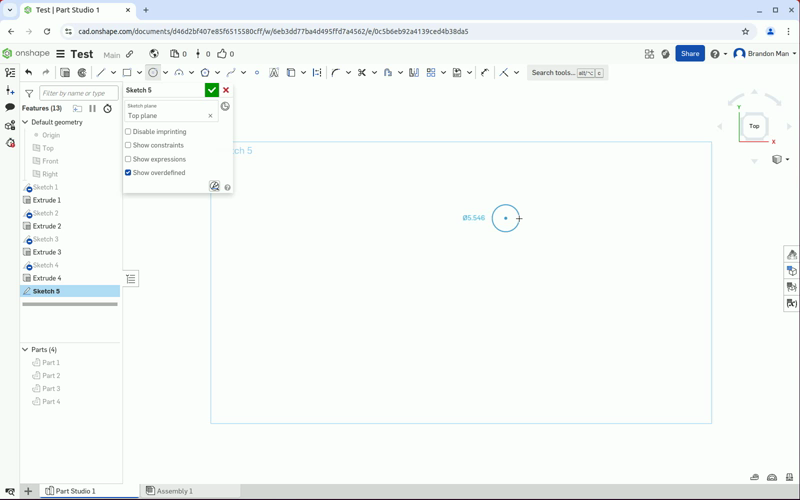
key(esc)
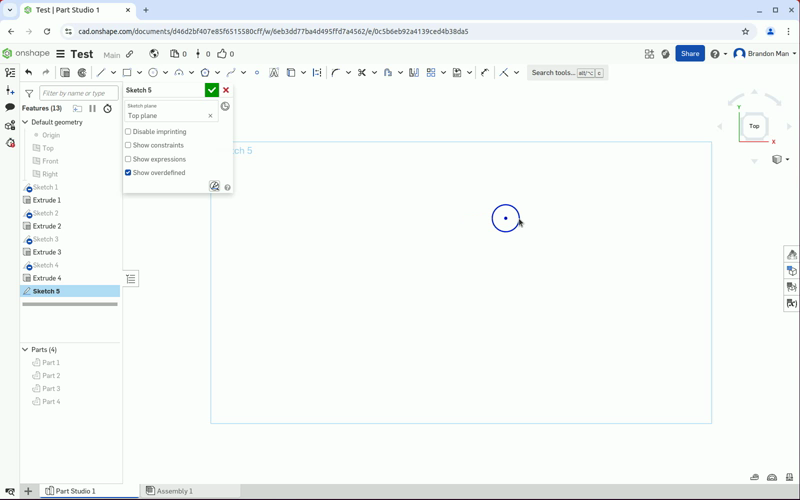
mouse_move(506, 211)
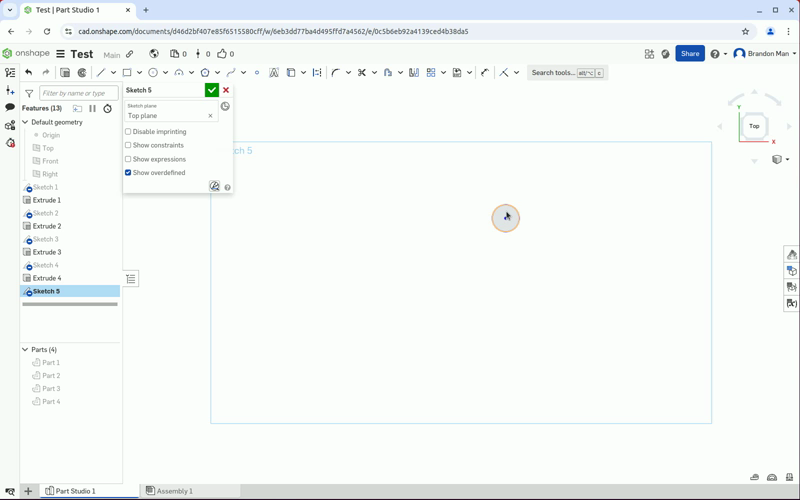
scroll(6)
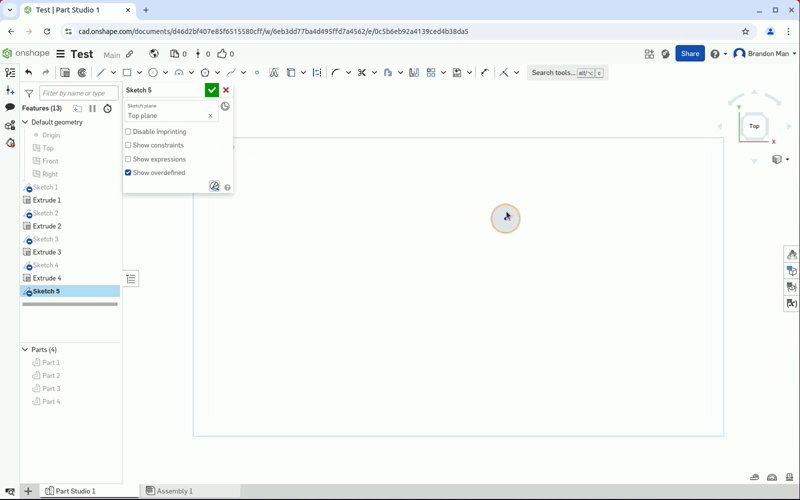
scroll(6)
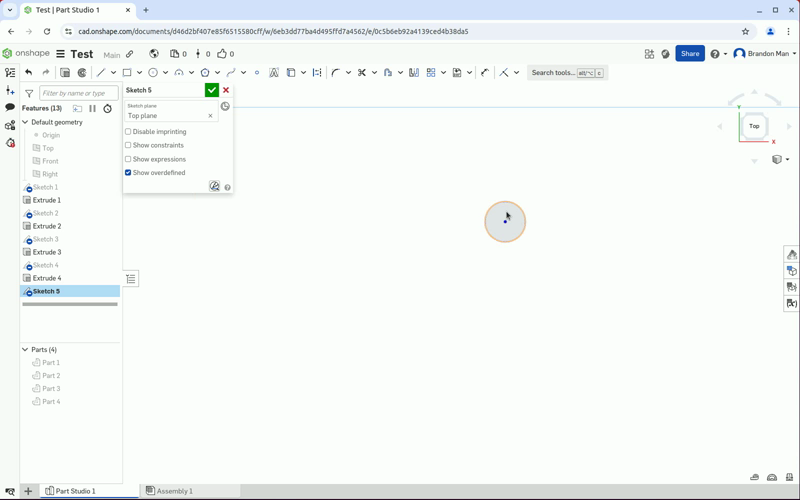
scroll(6)
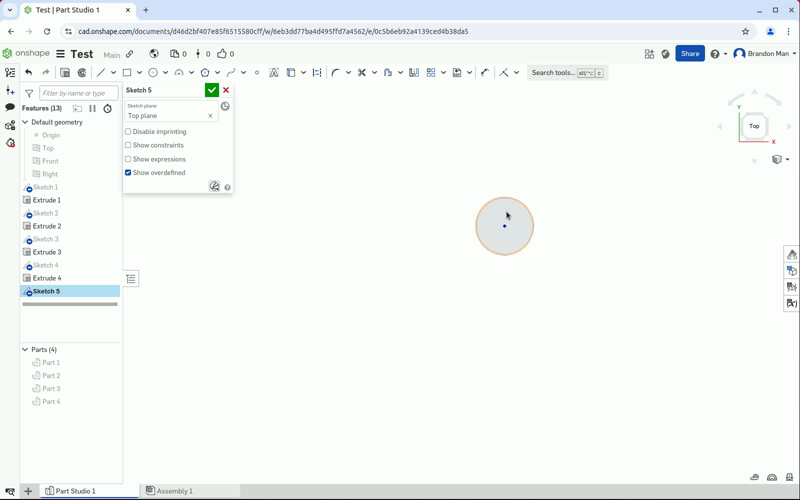
scroll(6)
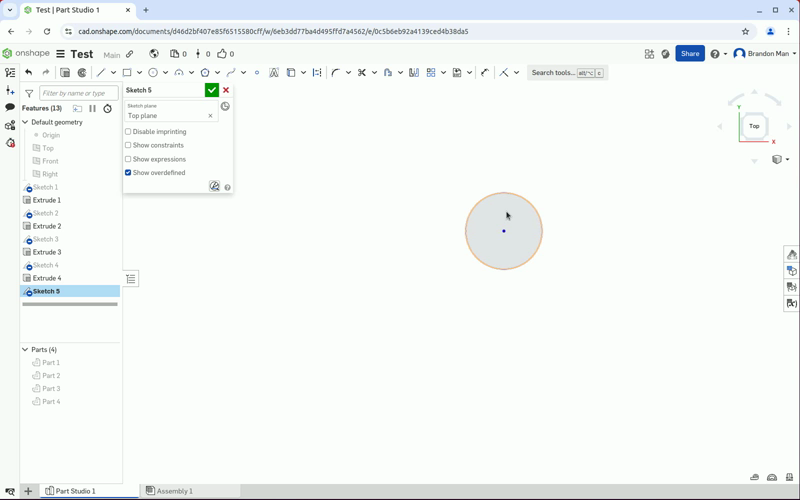
scroll(6)
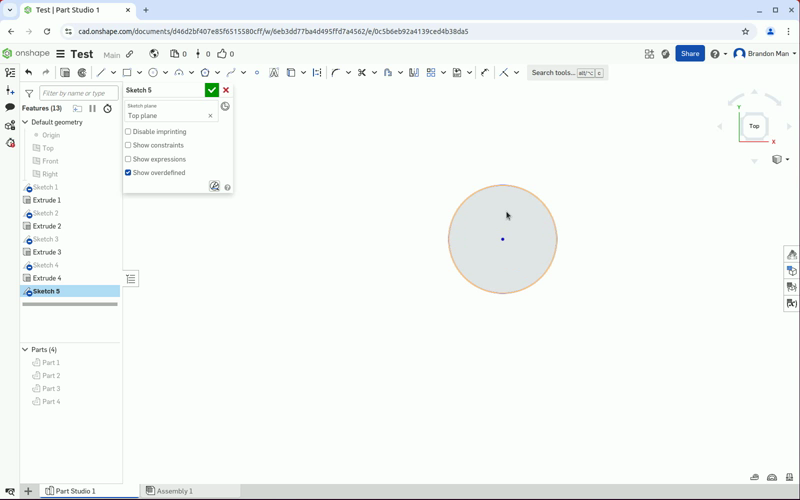
scroll(6)
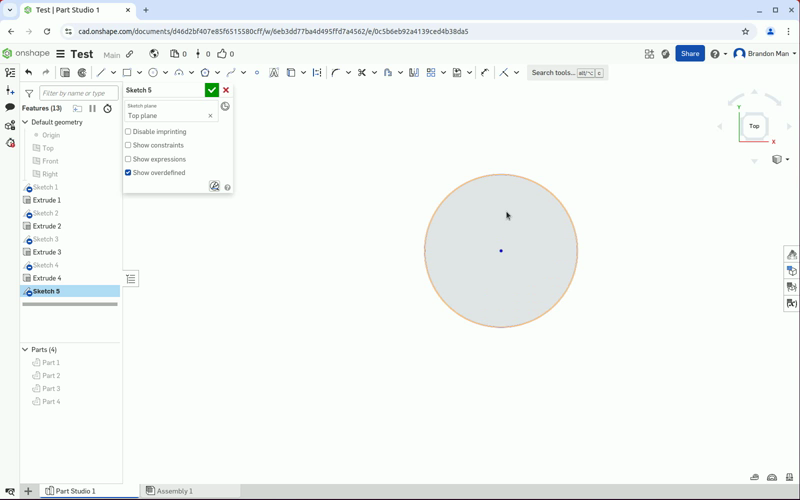
scroll(6)
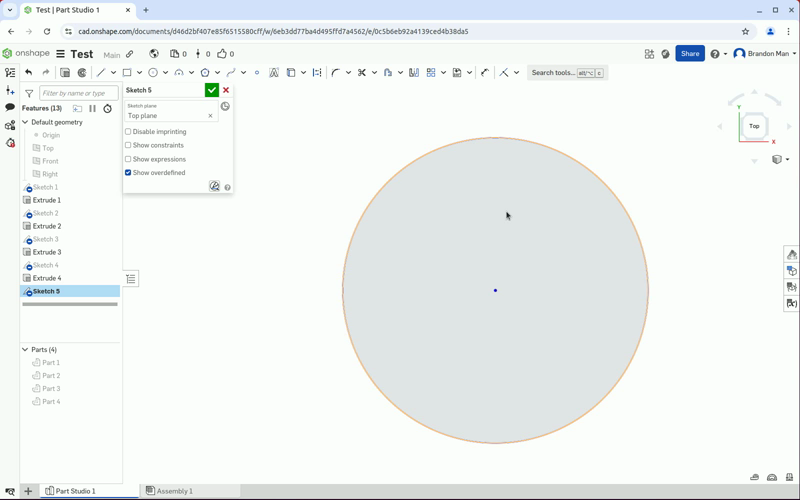
click(506, 211)
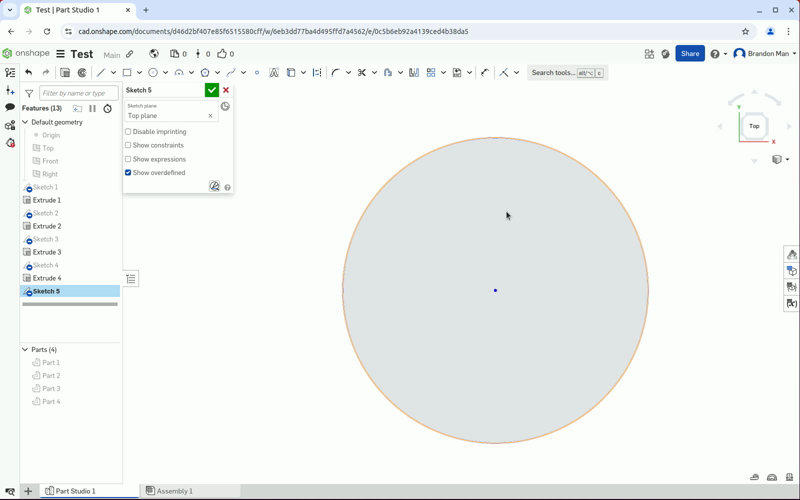
scroll(-6)
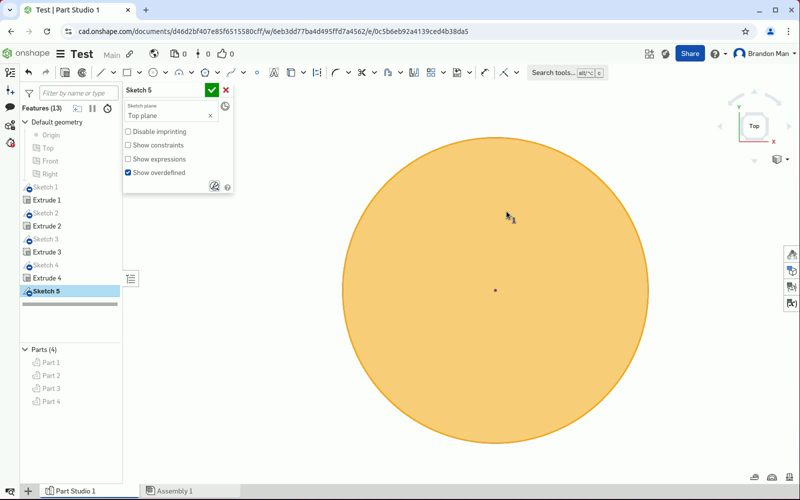
scroll(-6)
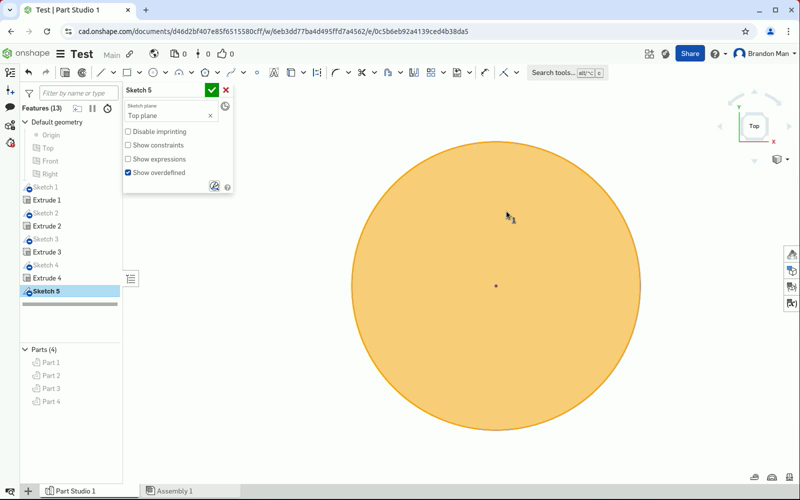
scroll(-6)
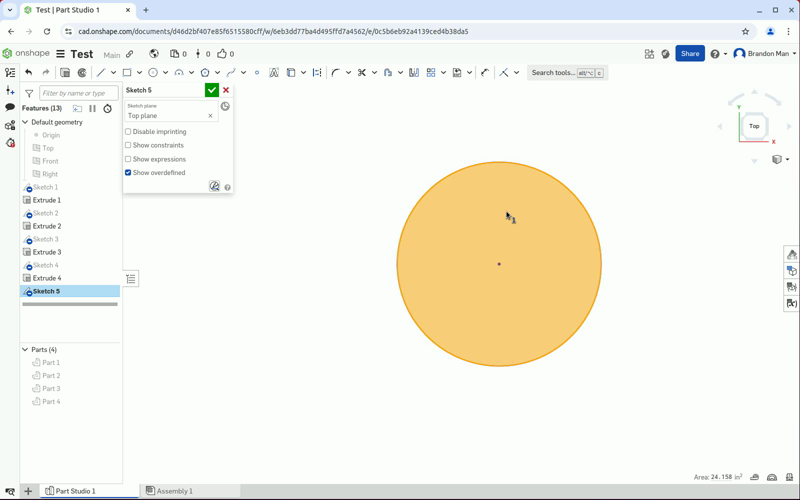
scroll(-6)
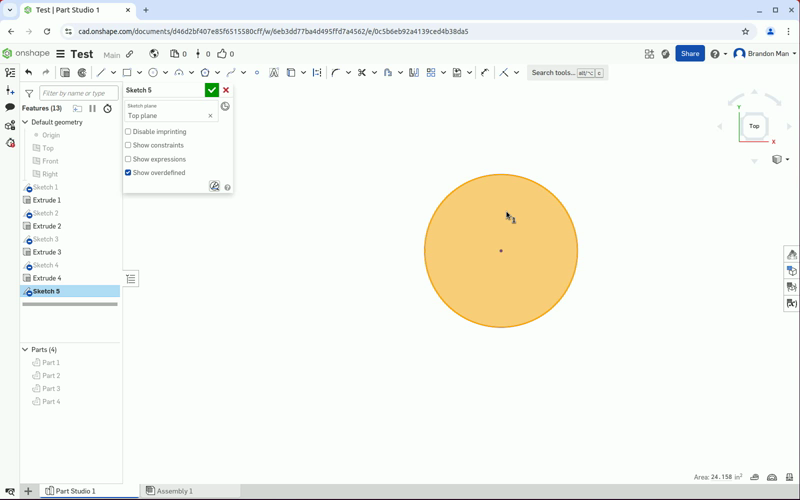
scroll(-6)
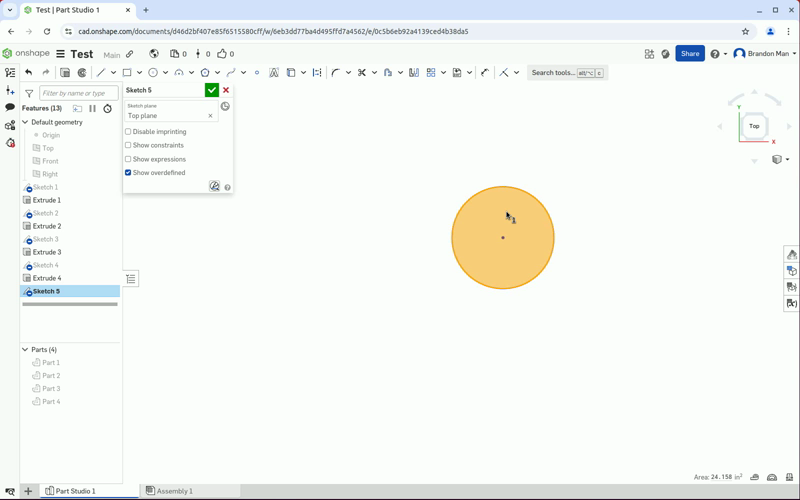
scroll(-6)
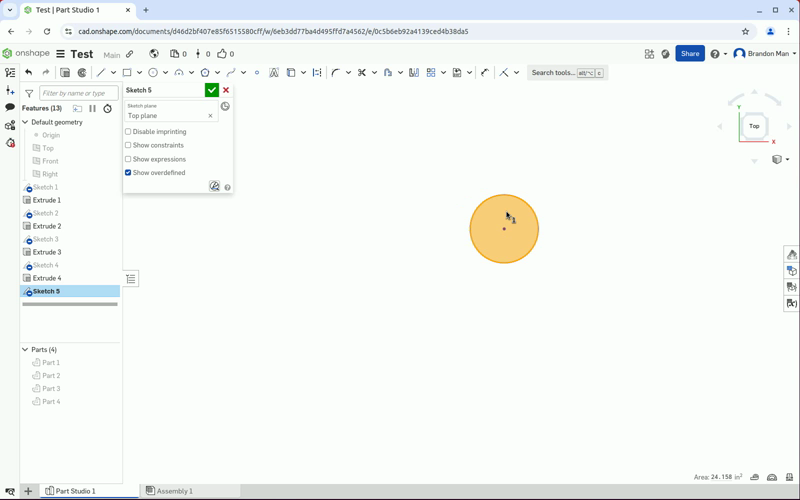
scroll(-6)
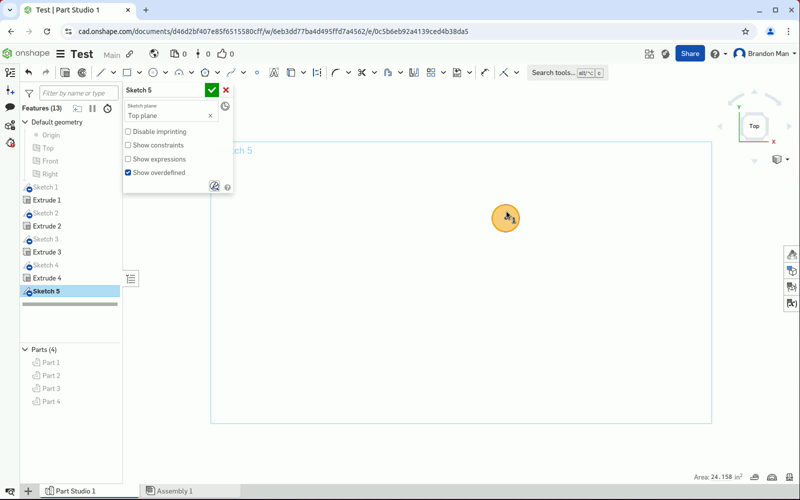
mouse_move(73, 352)
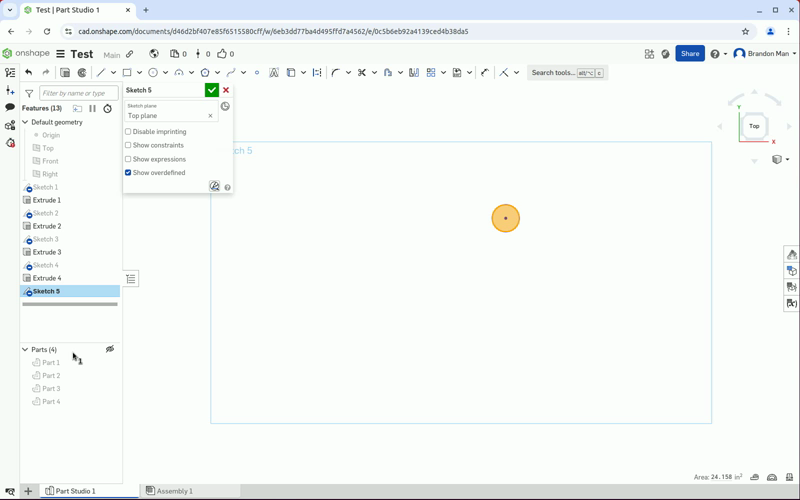
key(shift+y)
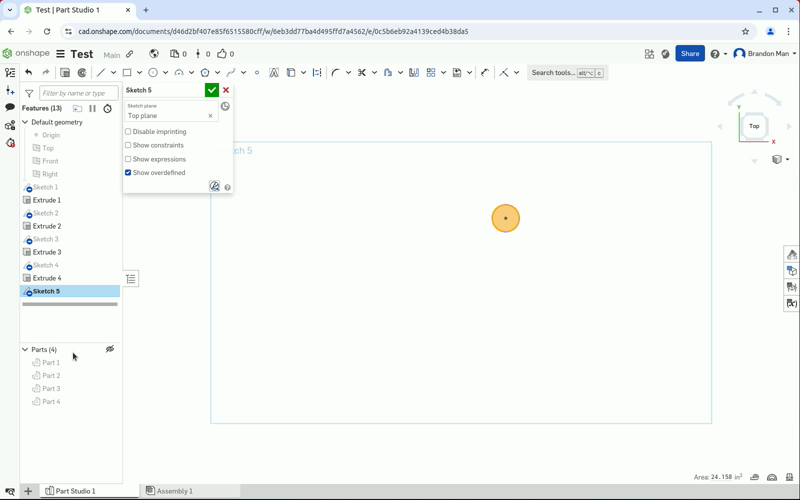
key(shift+e)
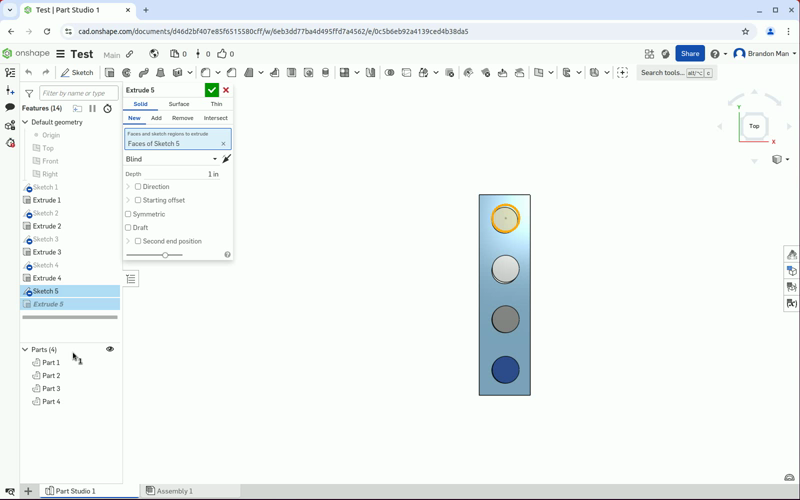
mouse_move(143, 106)
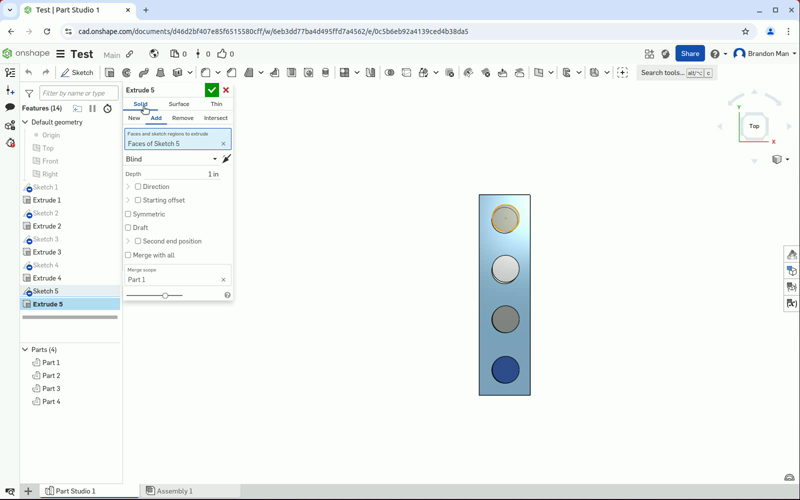
click(143, 106)
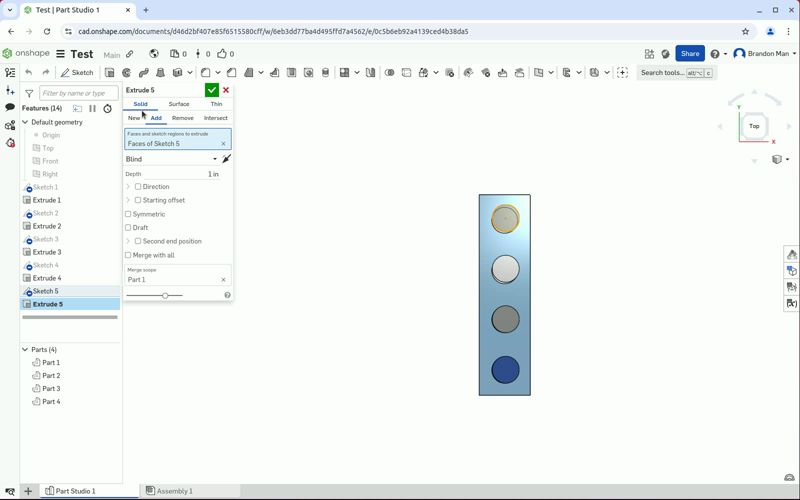
mouse_move(137, 120)
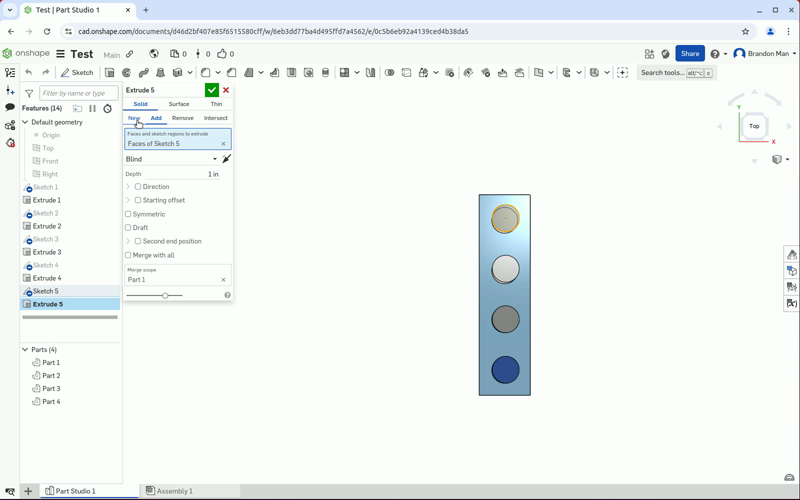
click(137, 120)
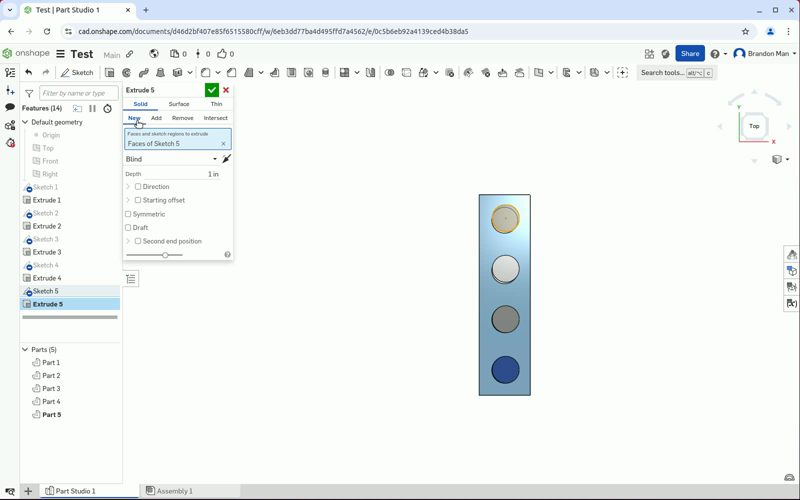
key(tab, 4)
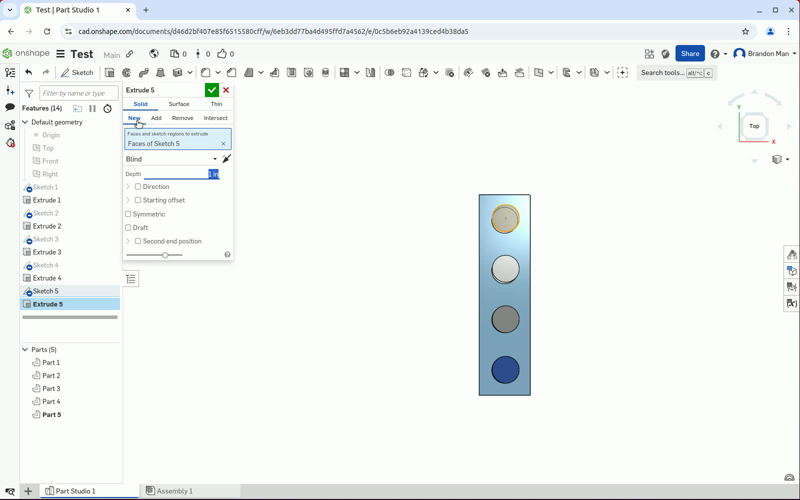
text(3.129)
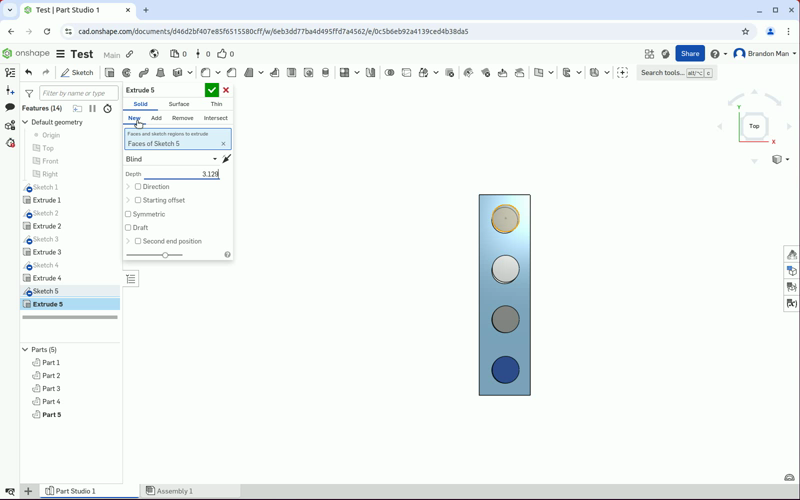
key(enter)
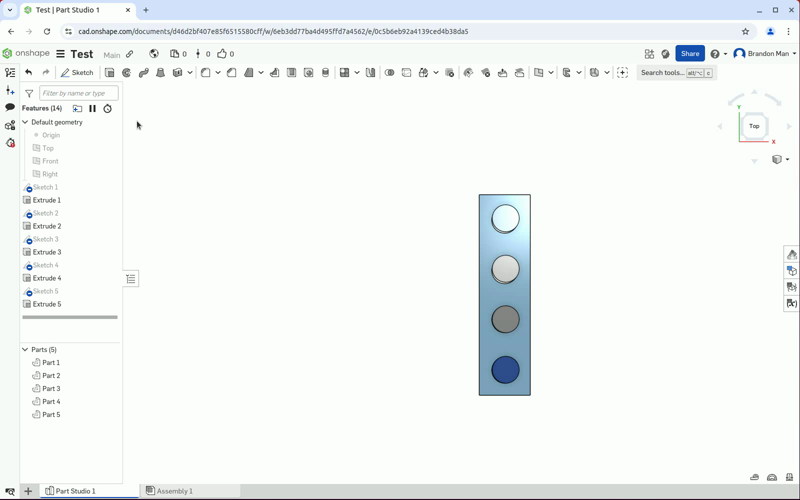
key(shift+h)
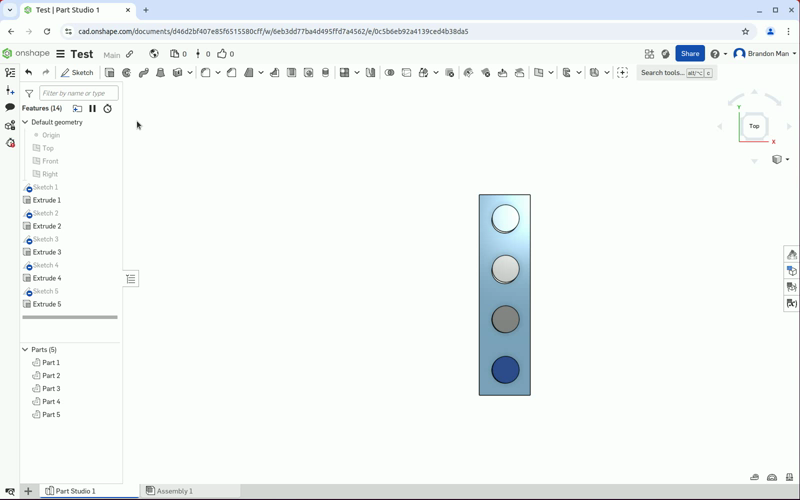
key(shift+h)
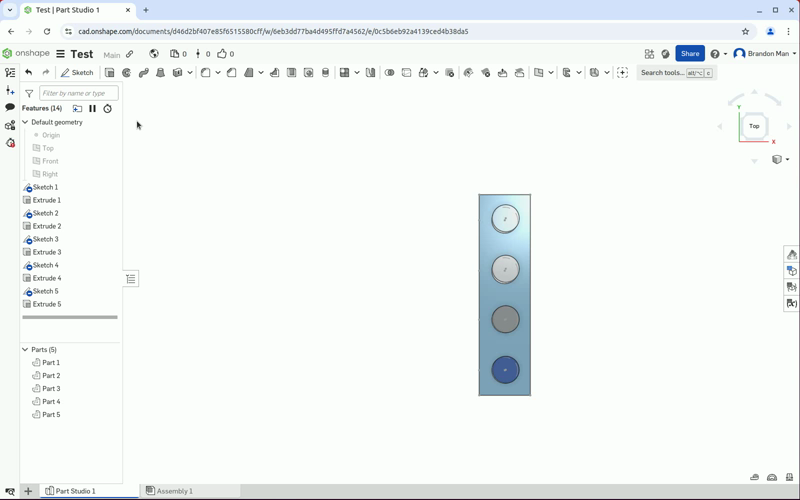
key(shift+7)
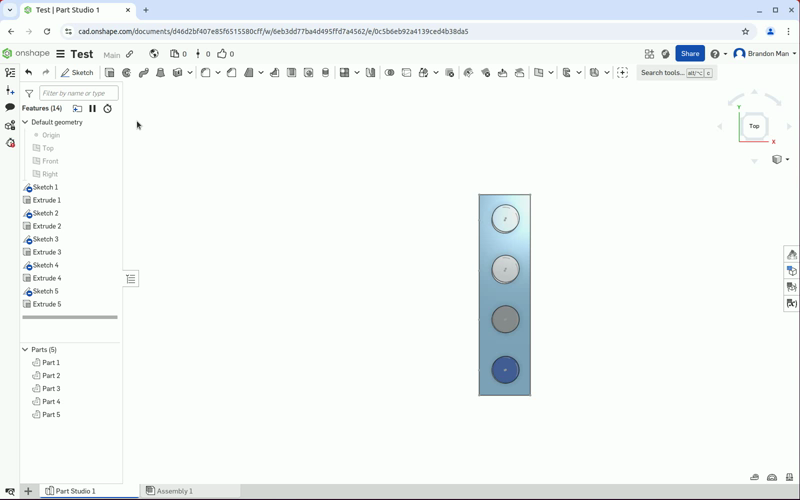
key(up, 3)
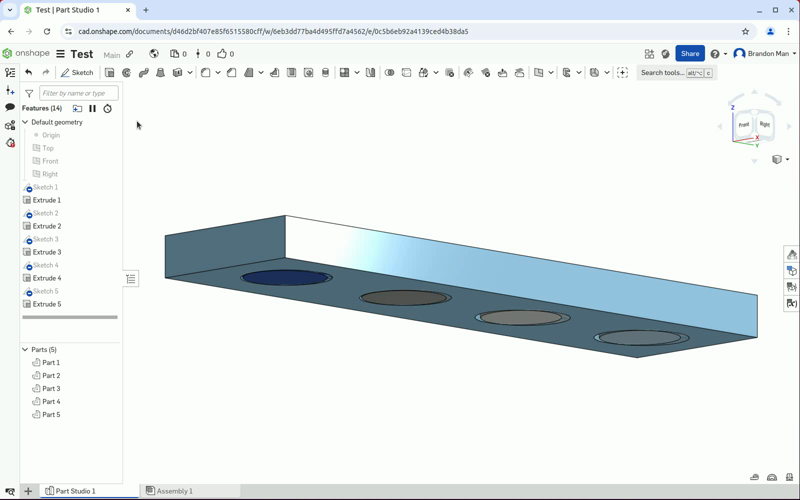
key(left, 3)
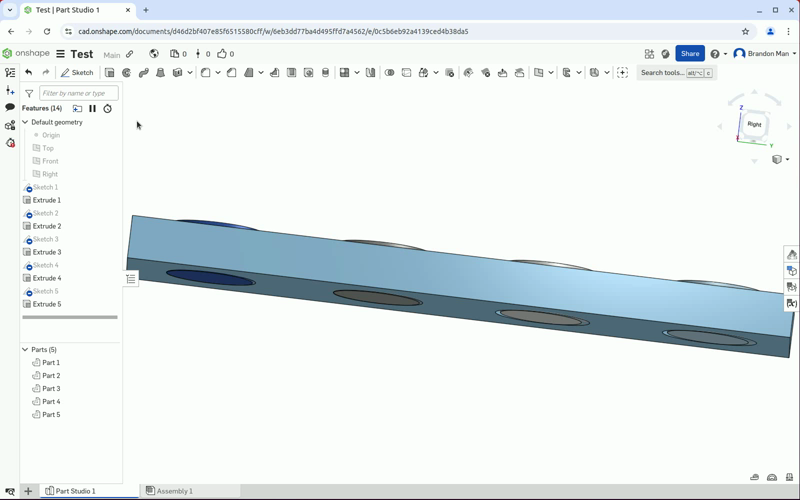
key(right, 3)
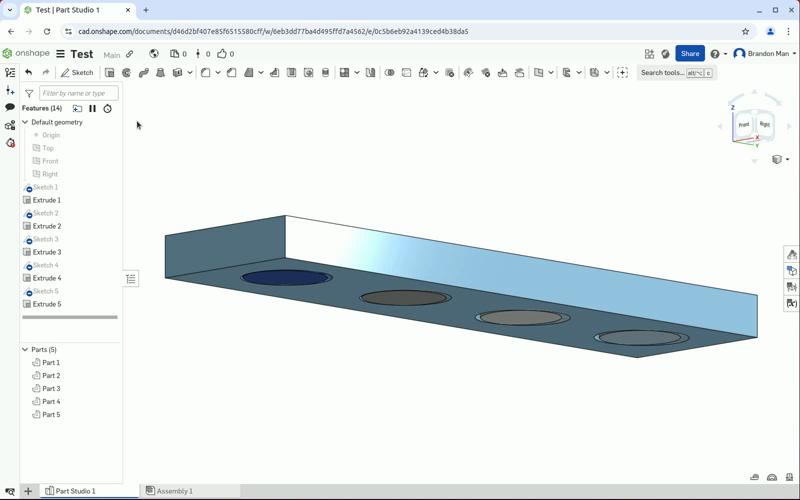
key(down, 3)
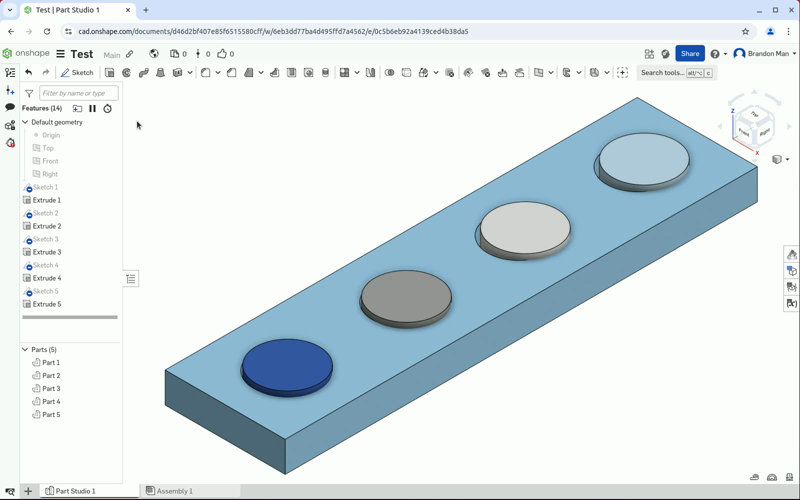
mouse_move(73, 189)
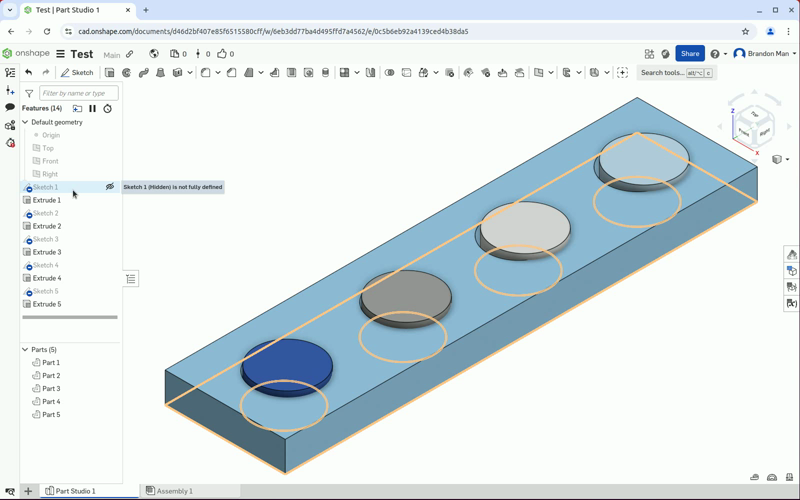
click(73, 189)